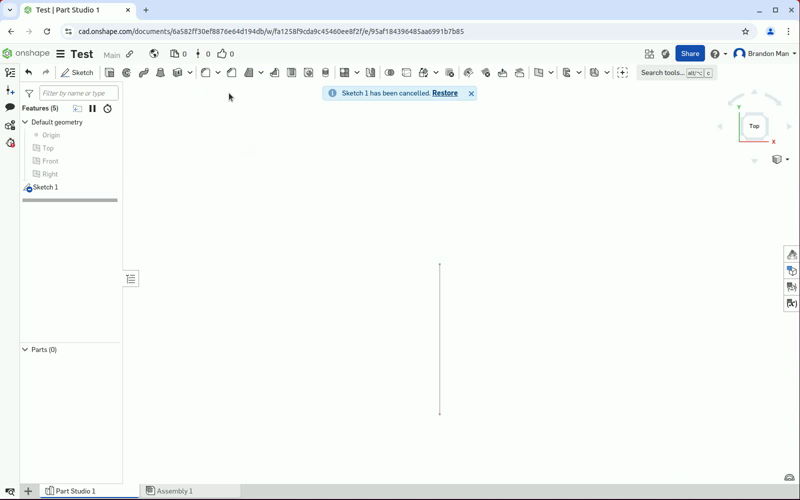
key(shift+h)
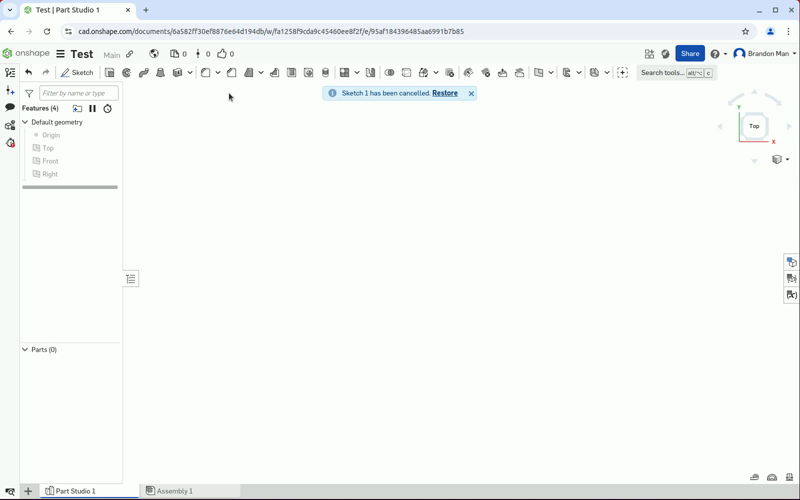
mouse_move(73, 352)
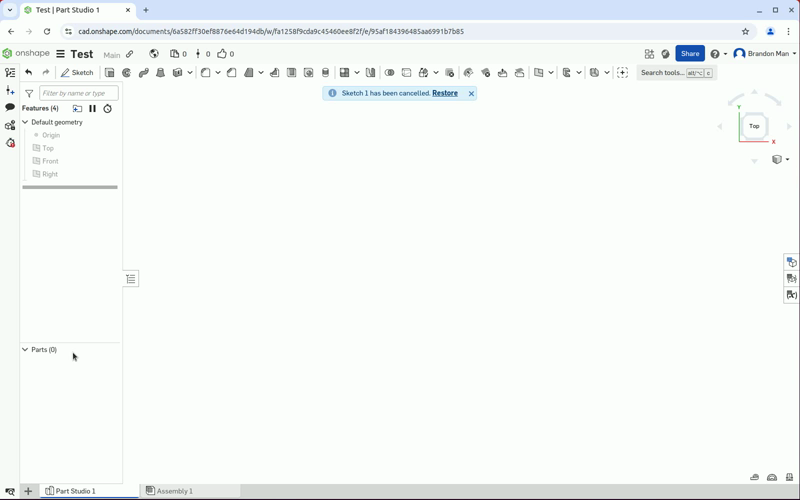
key(y)
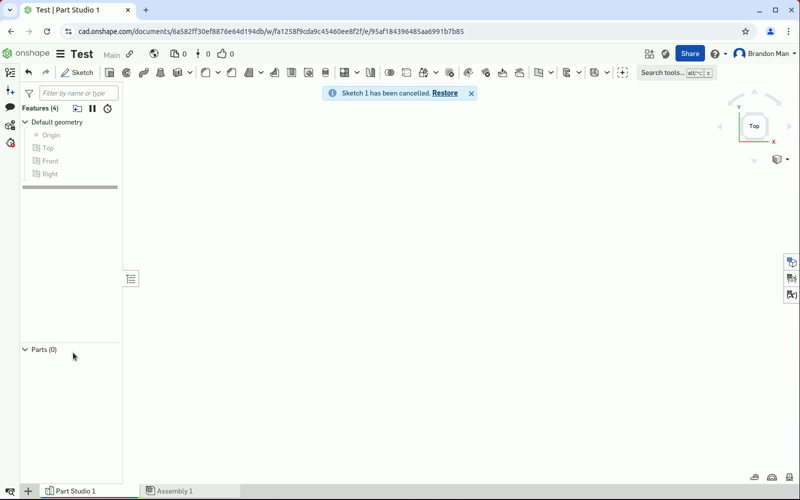
key(shift+p)
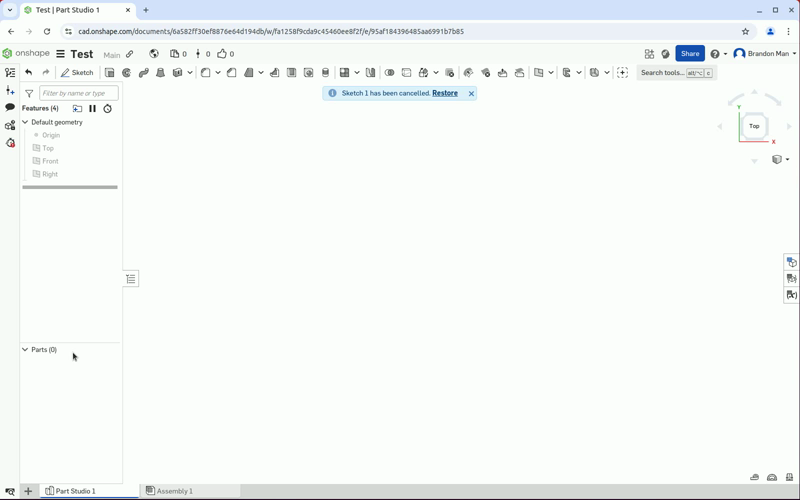
key(space)
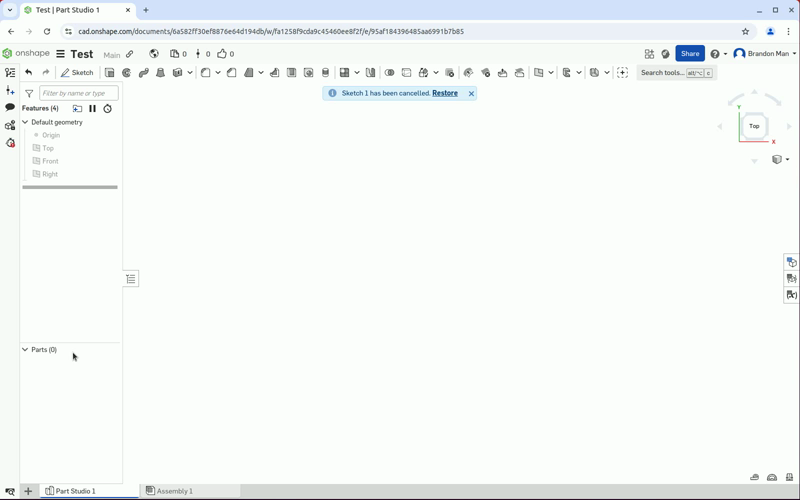
key_down(shift)
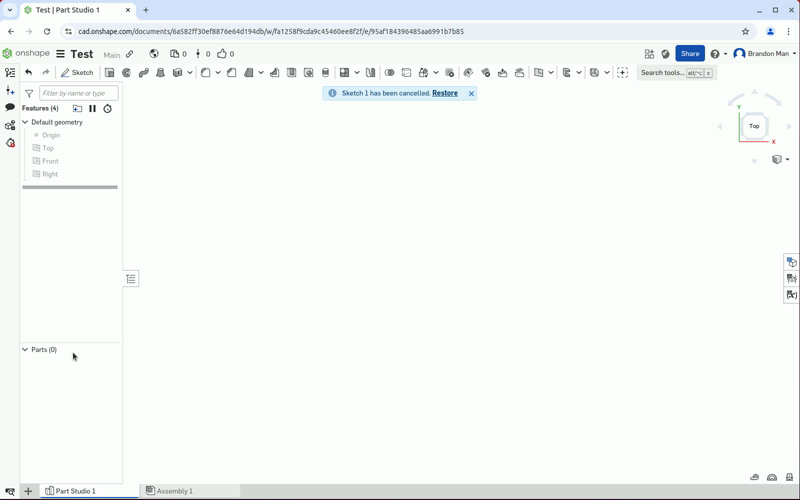
key(up)
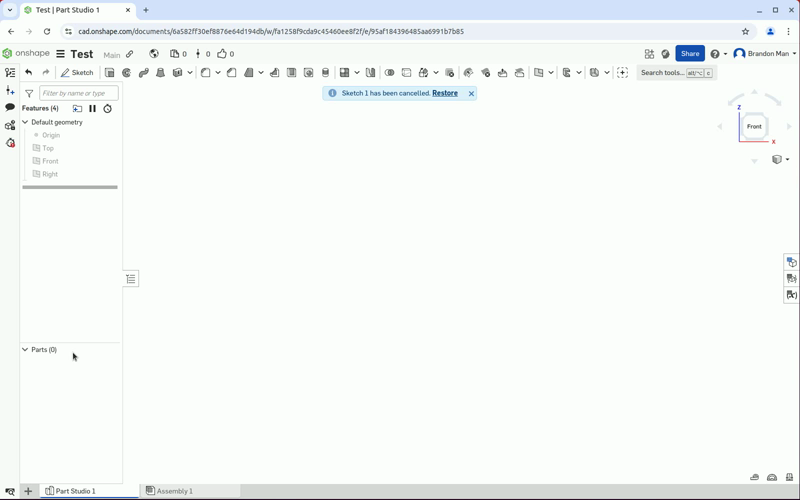
key_up(shift)
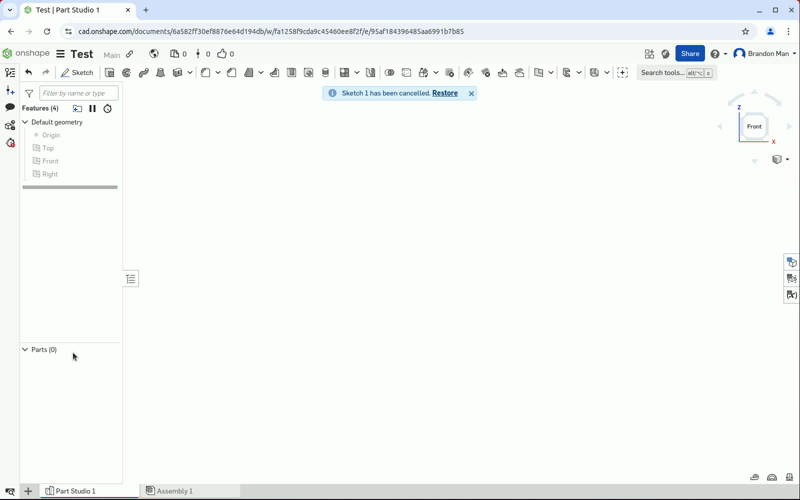
key(space)
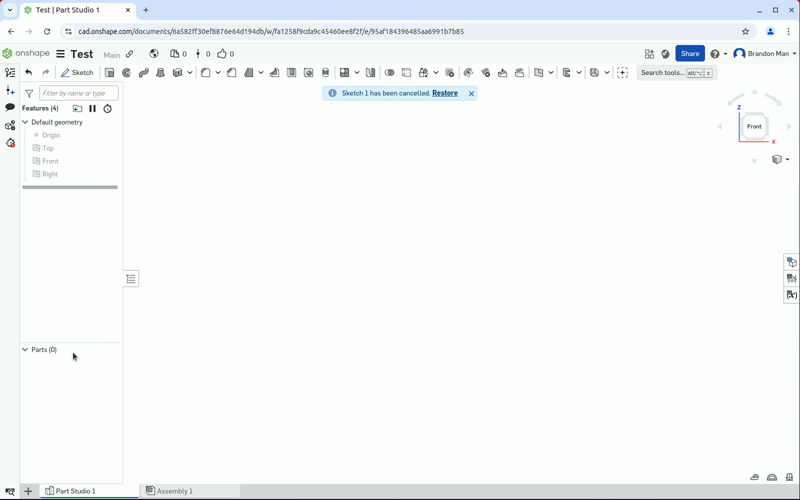
key_down(shift)
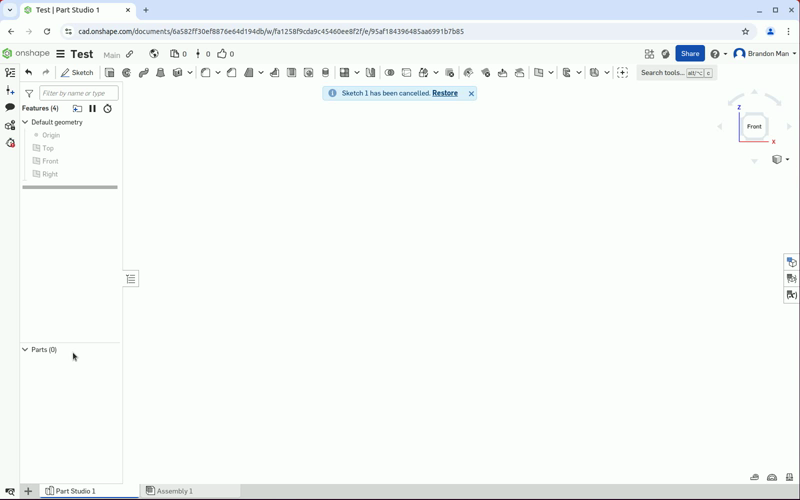
key(left)
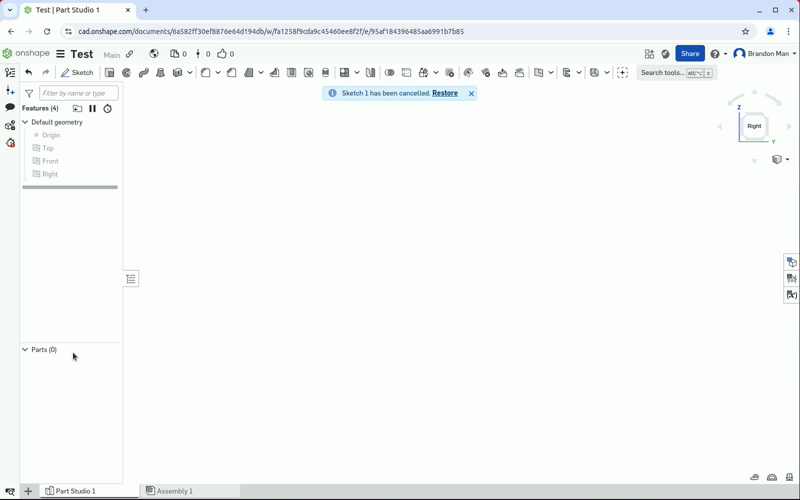
key_up(shift)
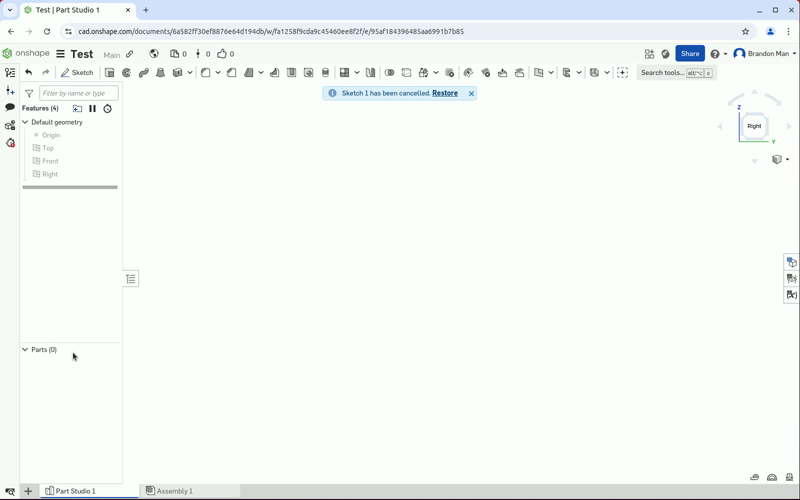
mouse_move(73, 352)
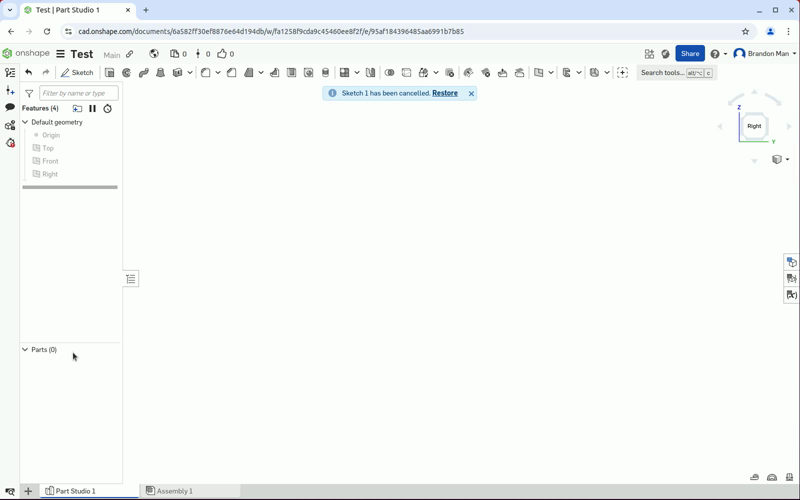
key(shift+y)
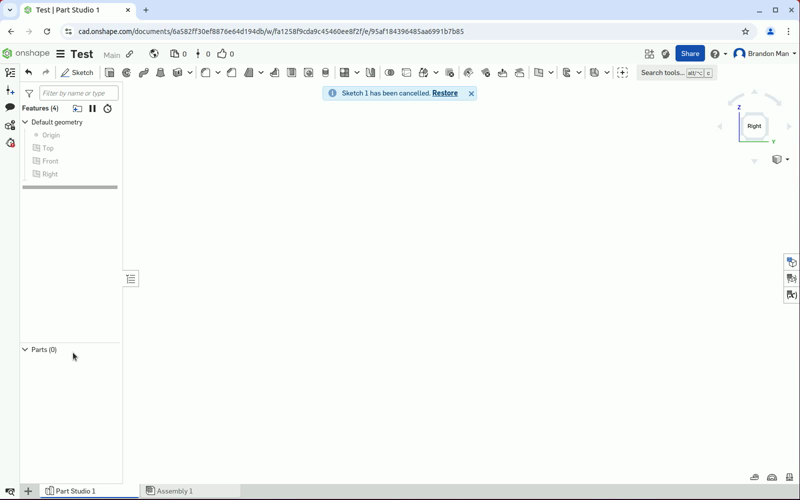
key(shift+s)
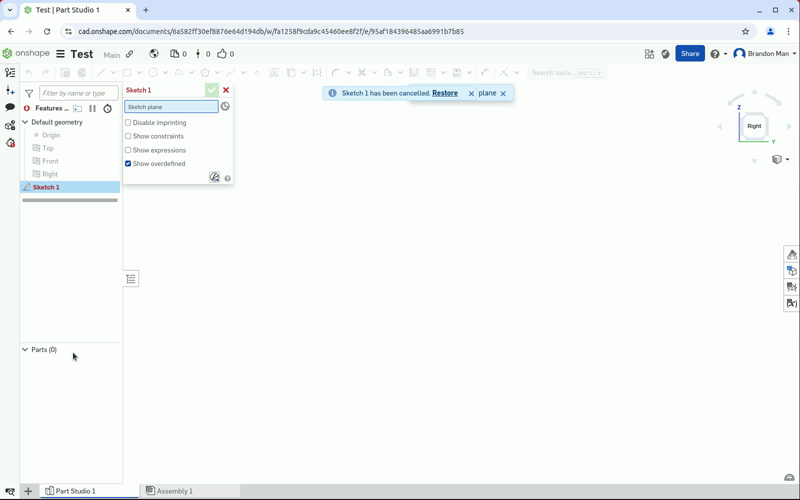
mouse_move(73, 176)
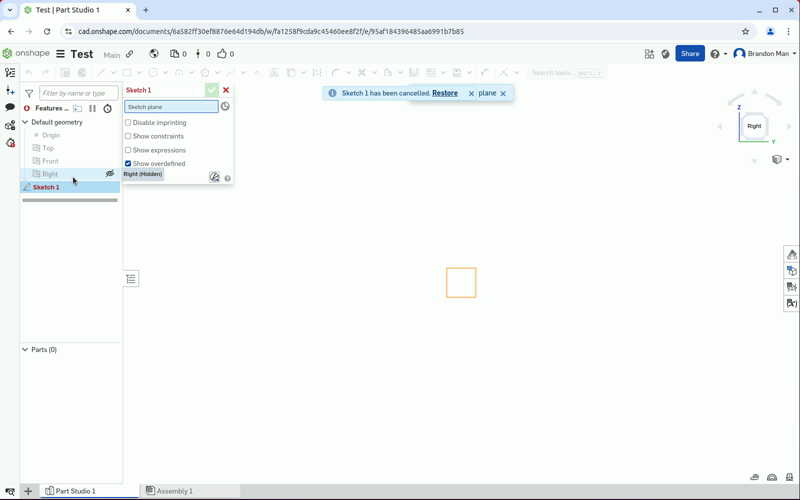
click(73, 176)
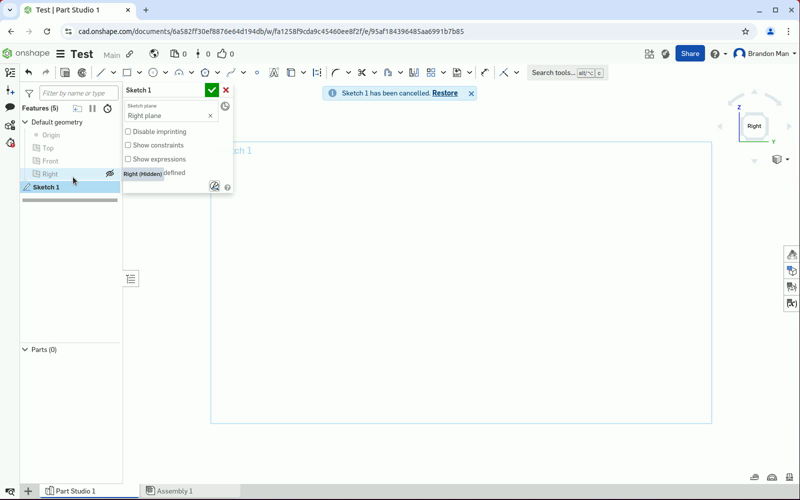
mouse_move(73, 352)
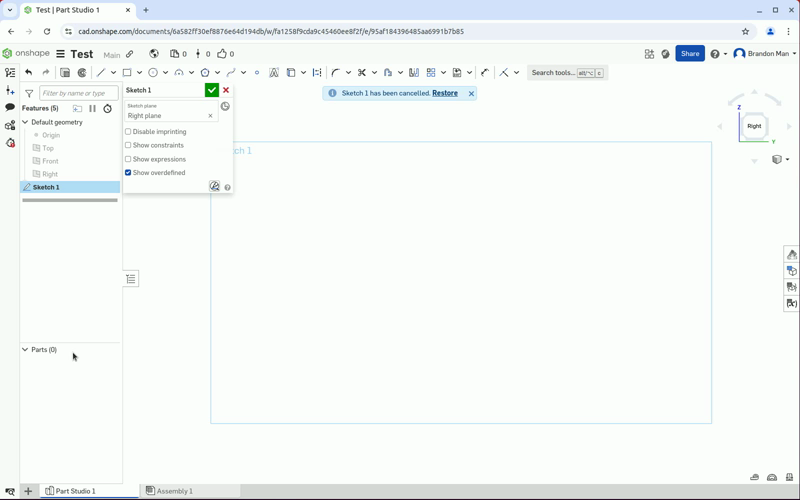
key(y)
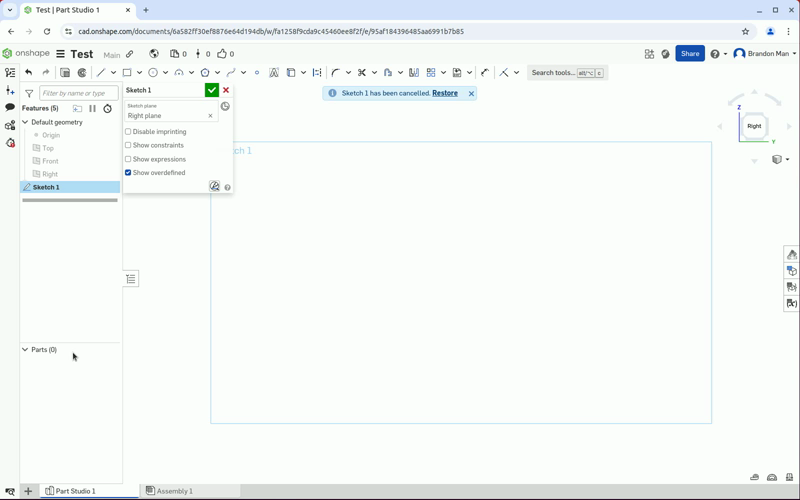
key(l)
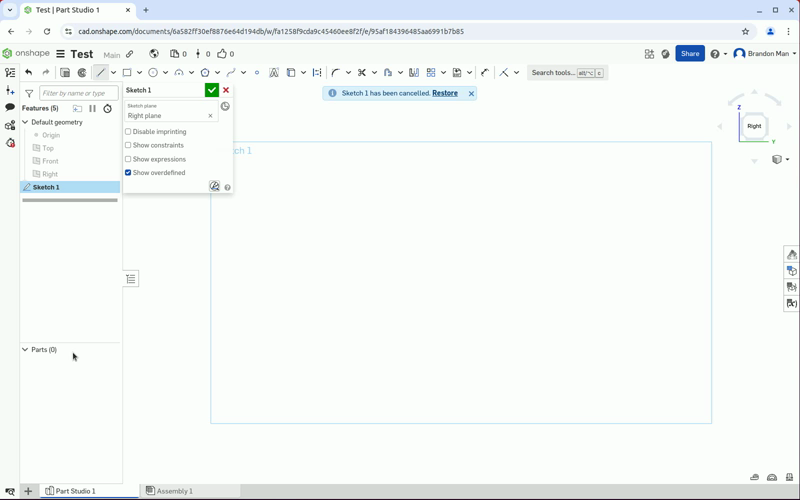
key_down(shift)
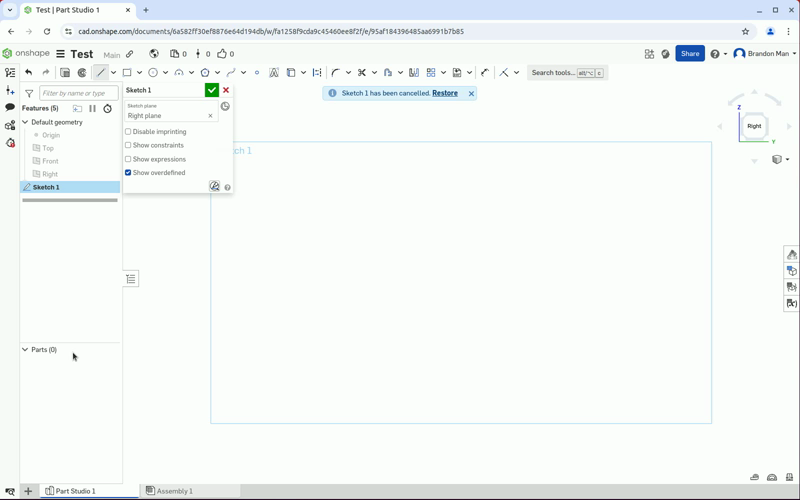
mouse_move(357, 349)
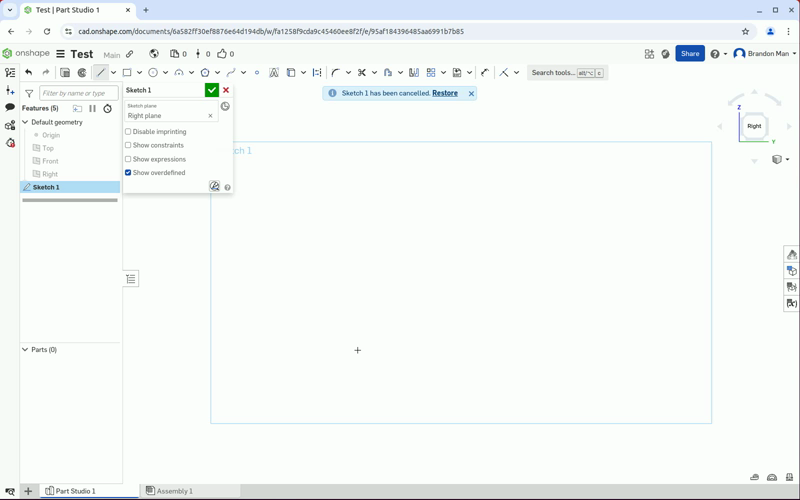
click(357, 349)
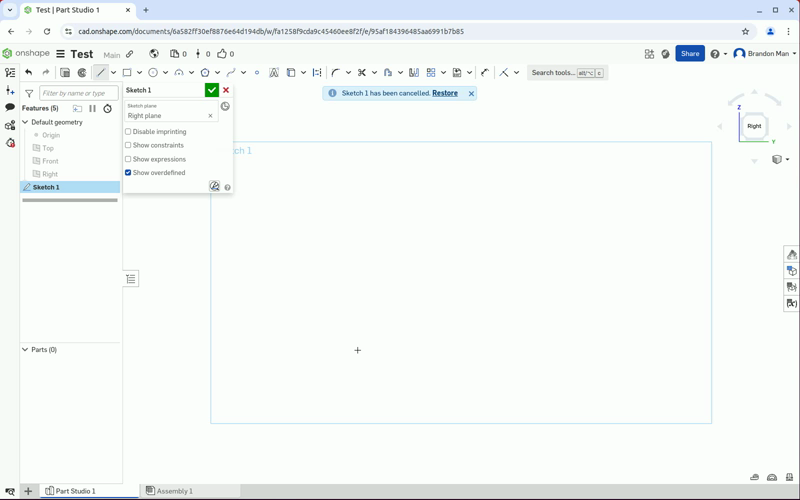
key_up(shift)
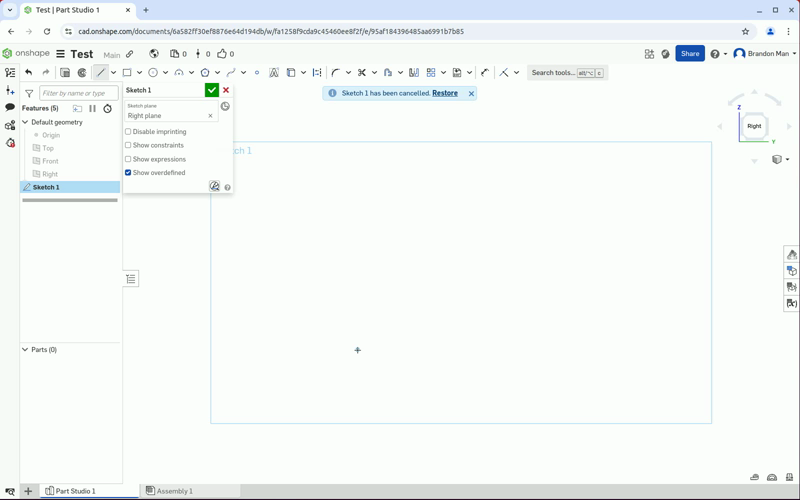
key_down(shift)
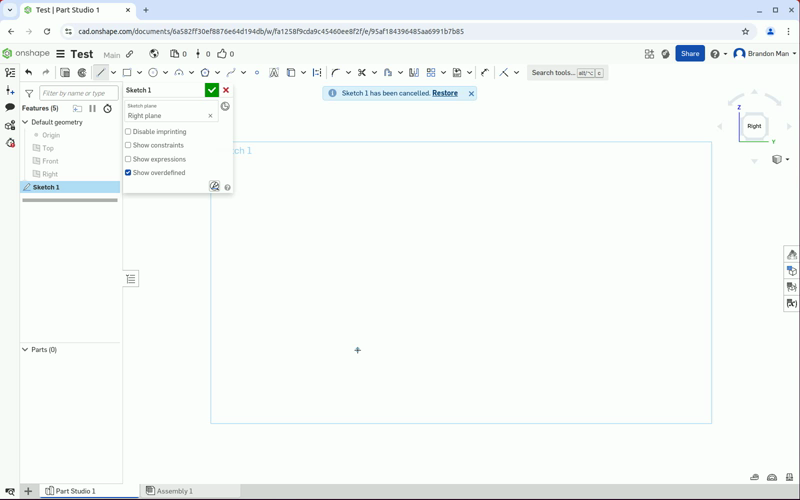
mouse_move(387, 349)
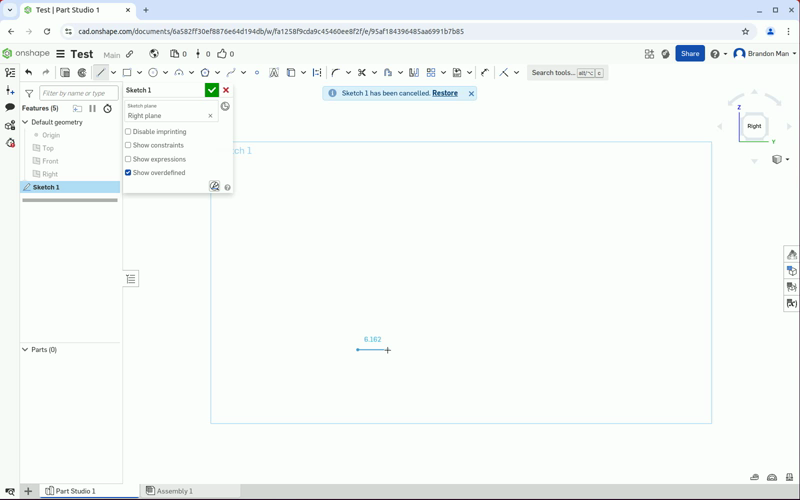
mouse_move(382, 349)
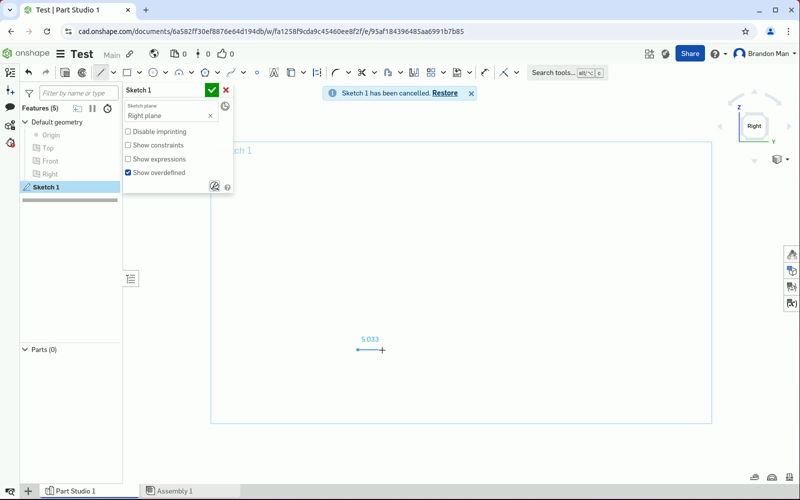
click(382, 349)
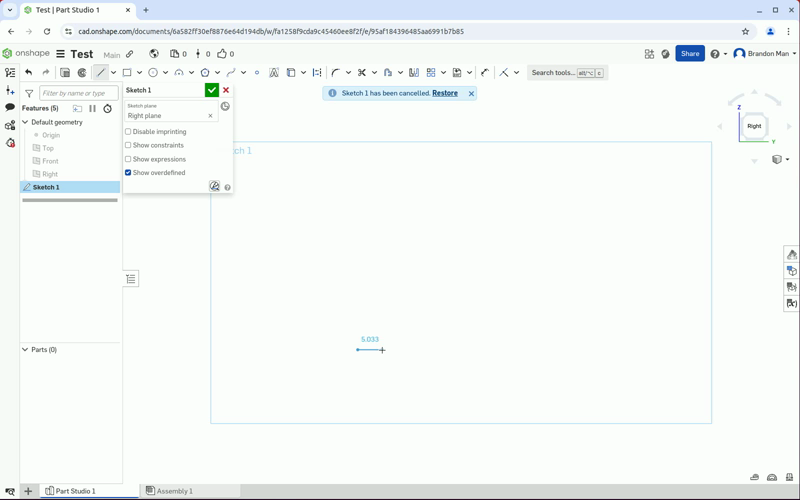
key_up(shift)
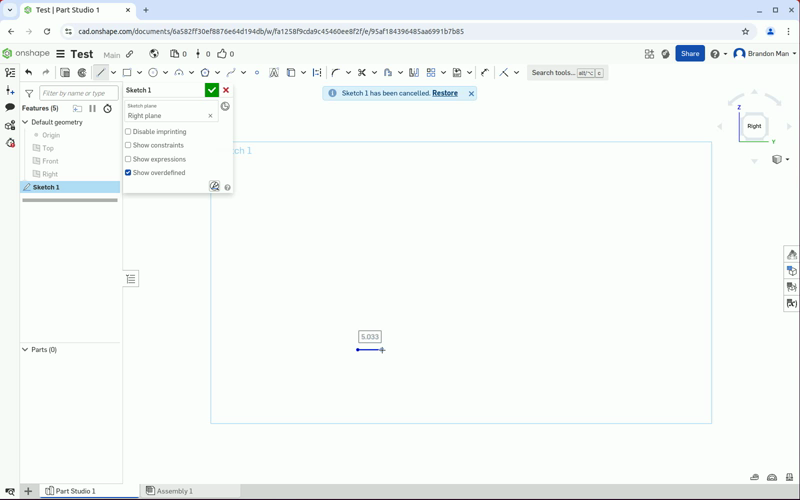
key_down(shift)
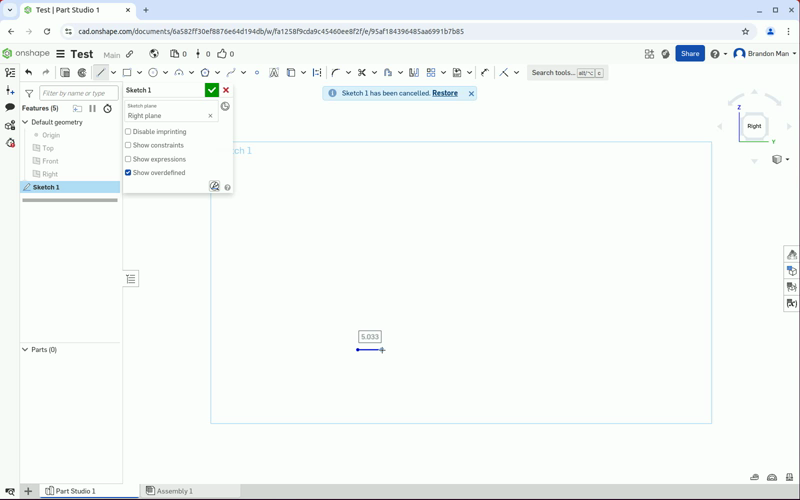
mouse_move(382, 266)
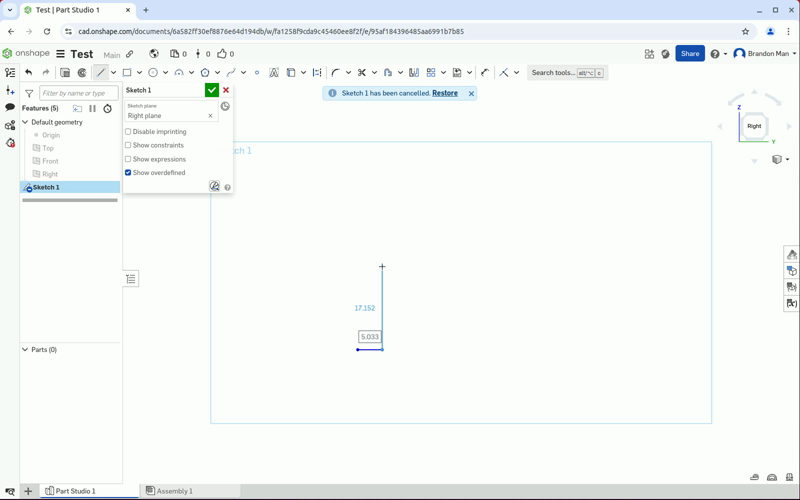
click(382, 266)
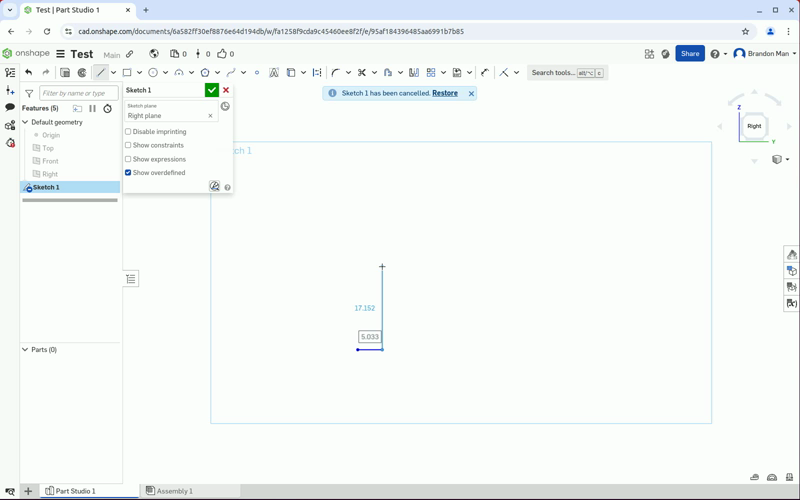
key_up(shift)
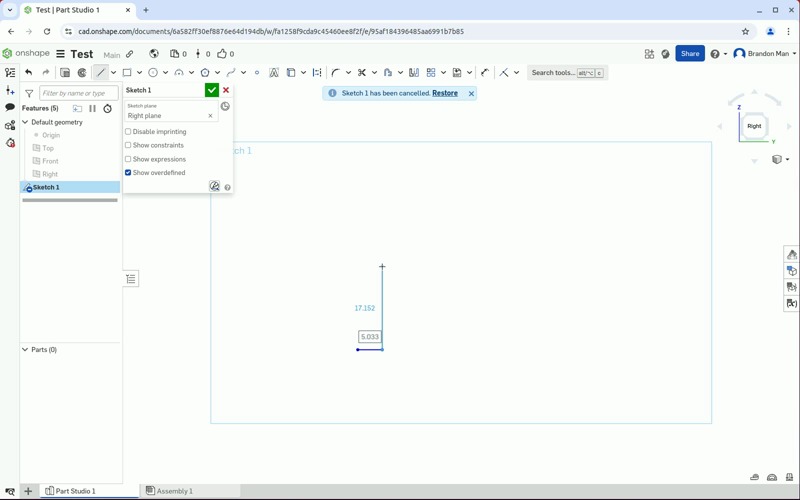
key_down(shift)
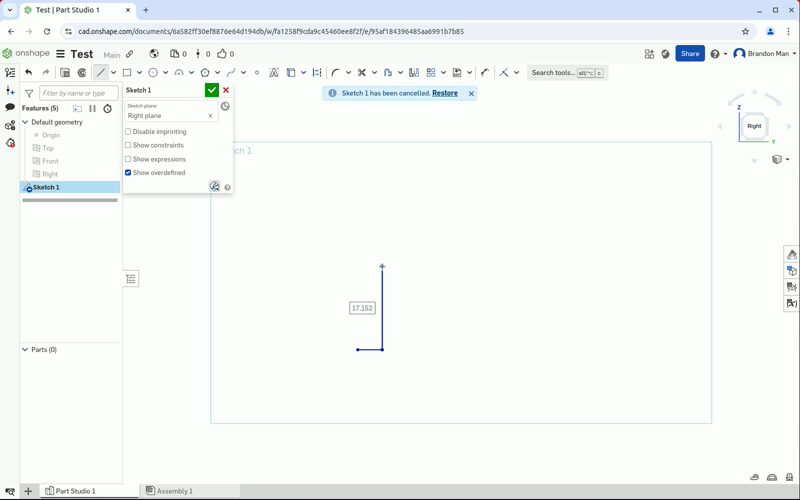
mouse_move(547, 266)
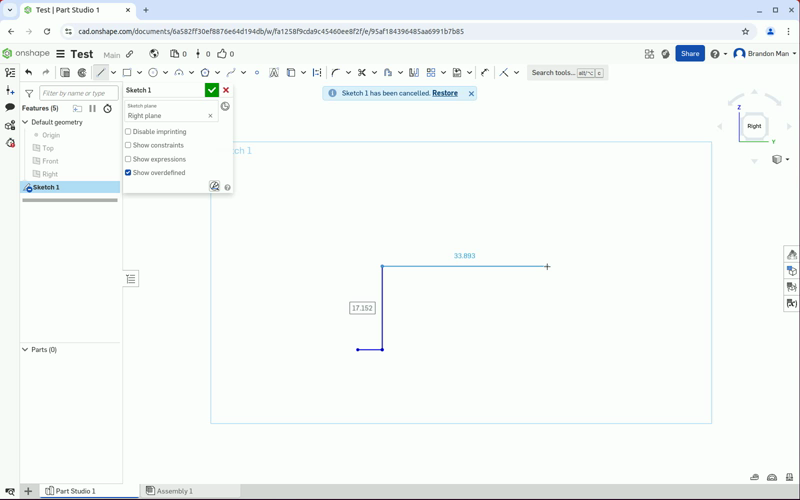
click(547, 266)
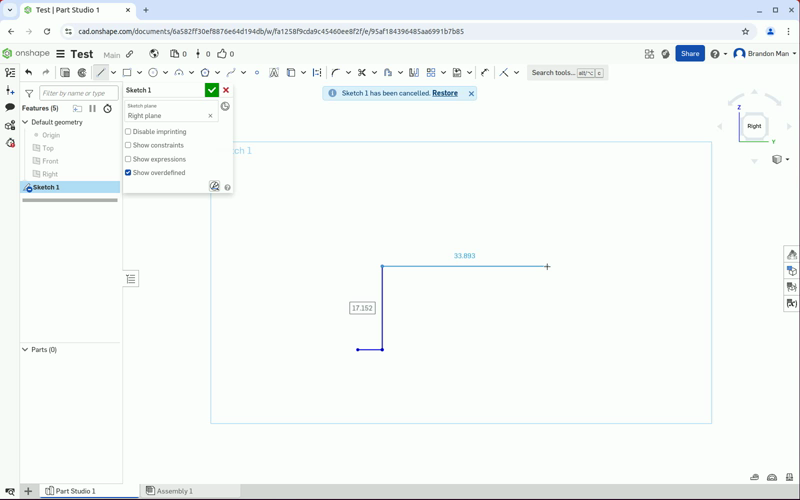
key_up(shift)
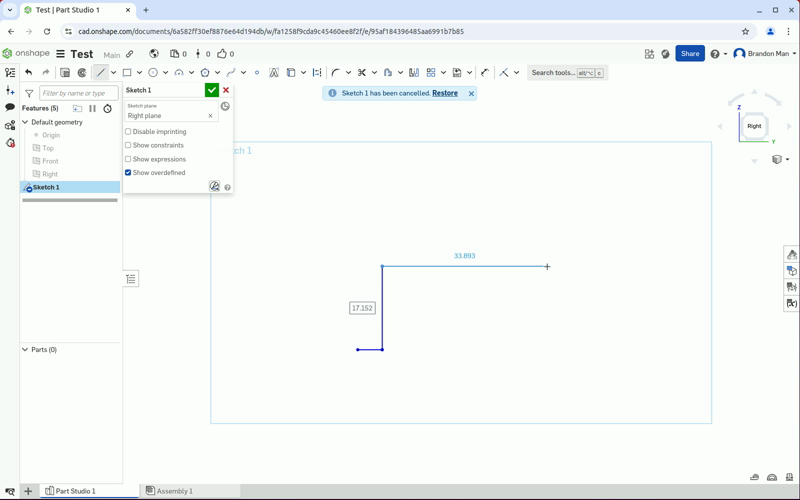
key_down(shift)
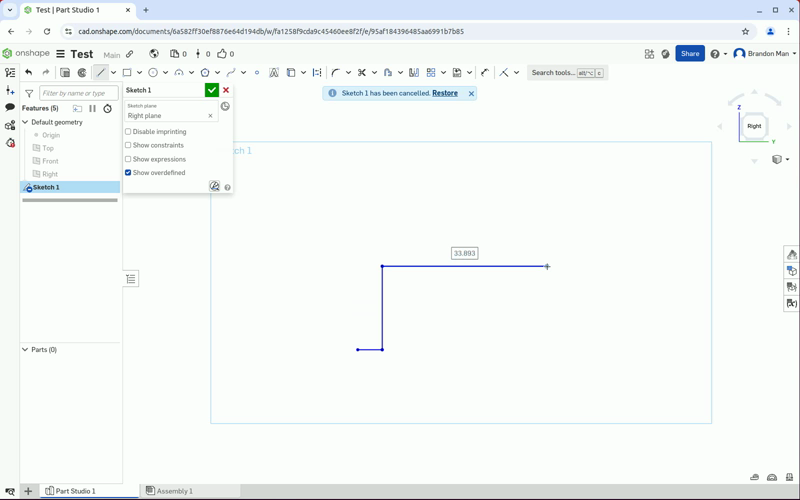
mouse_move(547, 349)
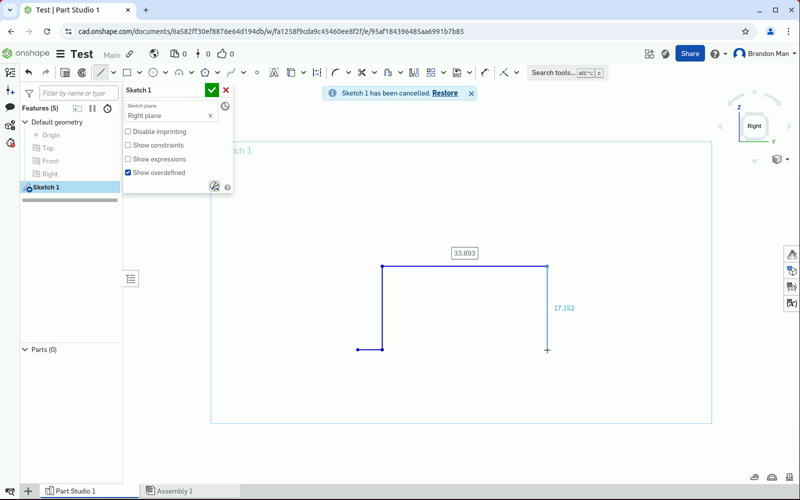
click(547, 349)
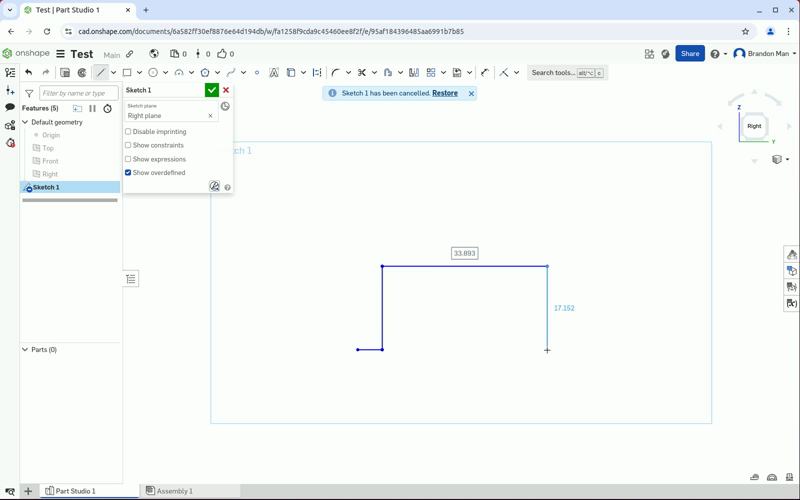
key_up(shift)
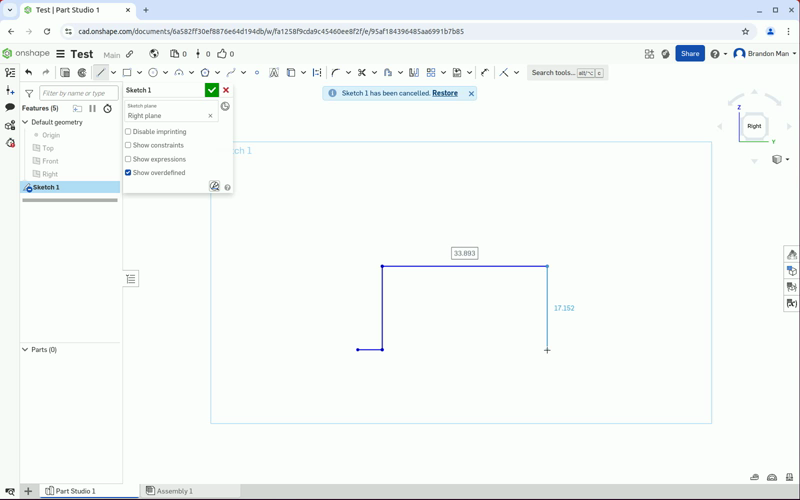
key_down(shift)
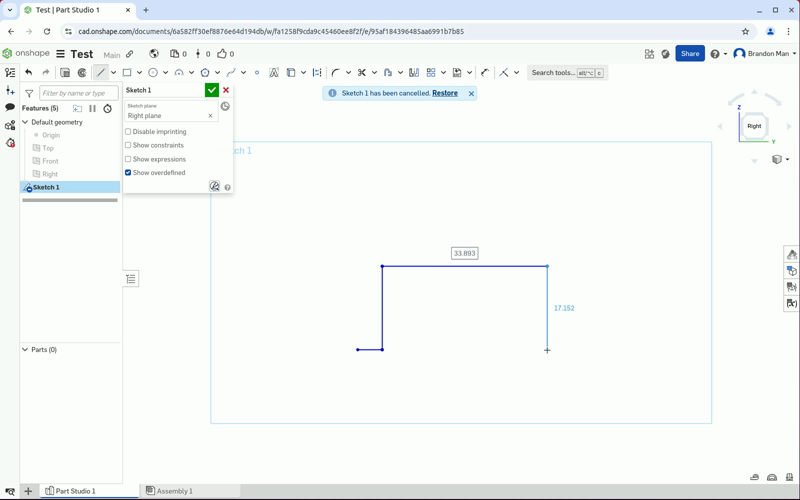
mouse_move(577, 349)
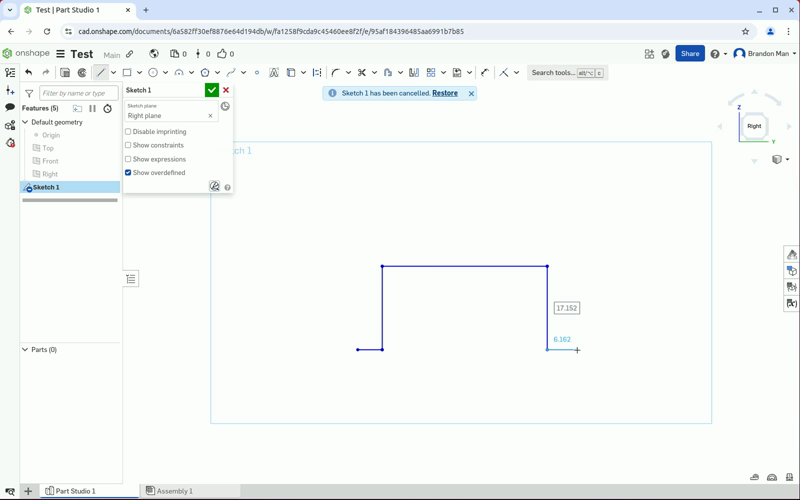
mouse_move(572, 349)
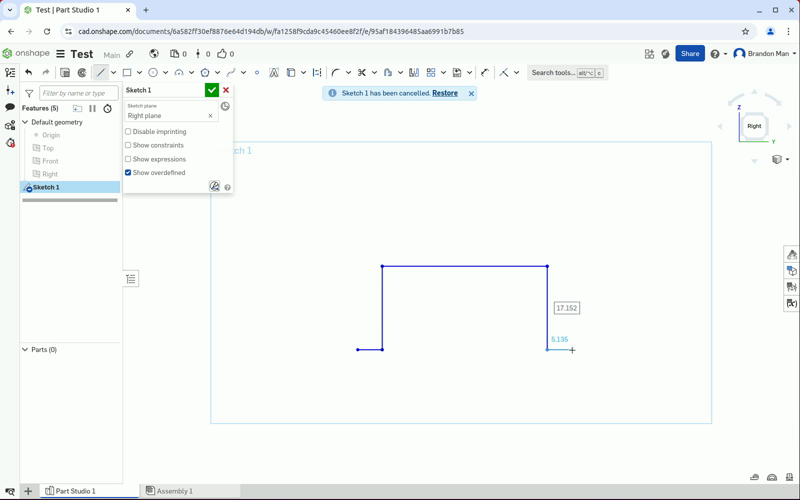
click(572, 349)
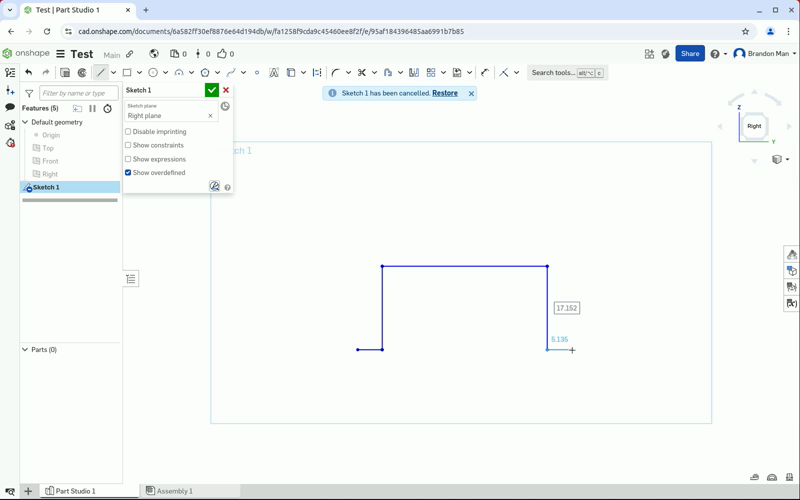
key_up(shift)
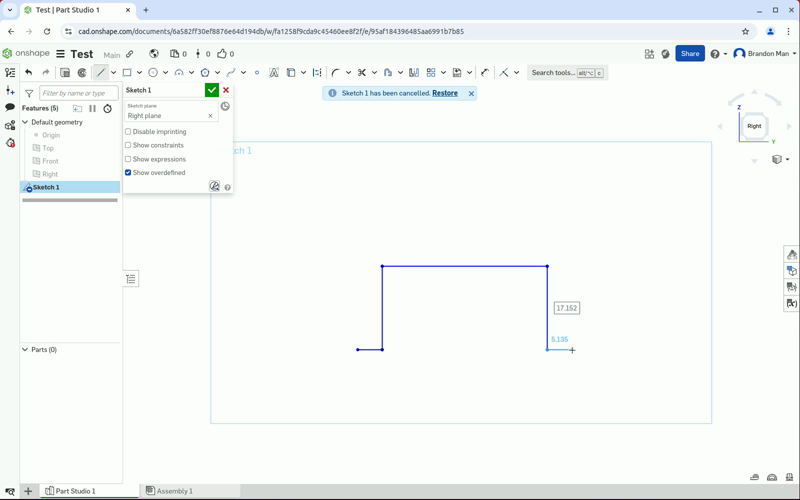
key_down(shift)
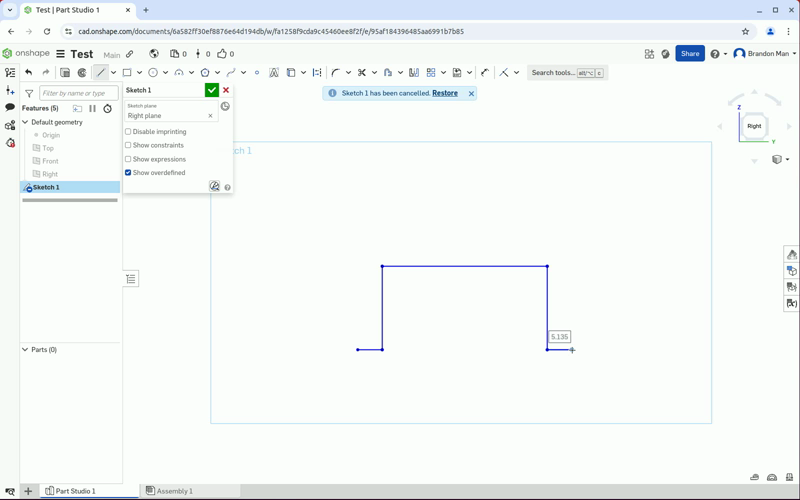
mouse_move(589, 349)
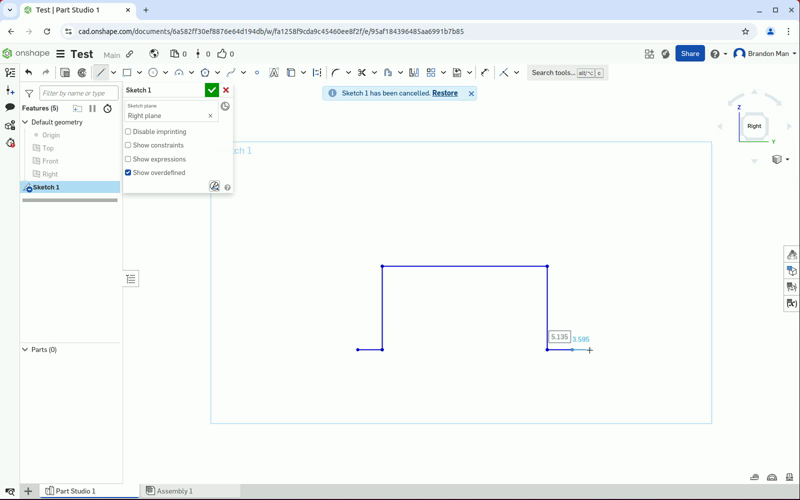
mouse_move(572, 340)
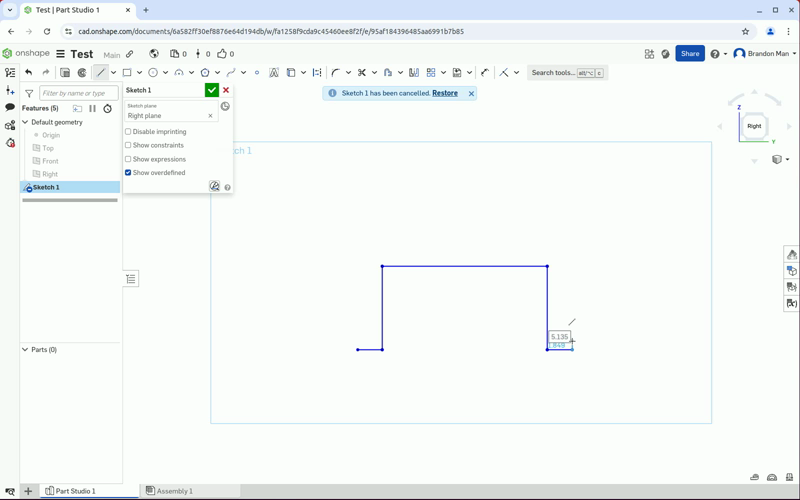
click(572, 340)
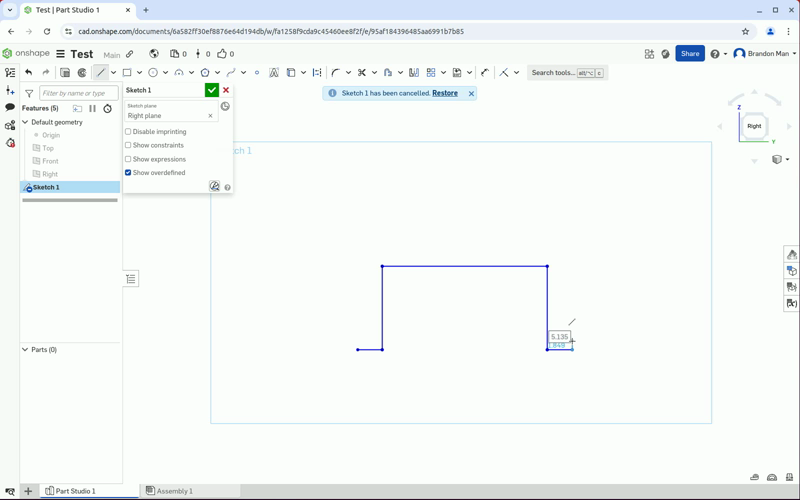
key_up(shift)
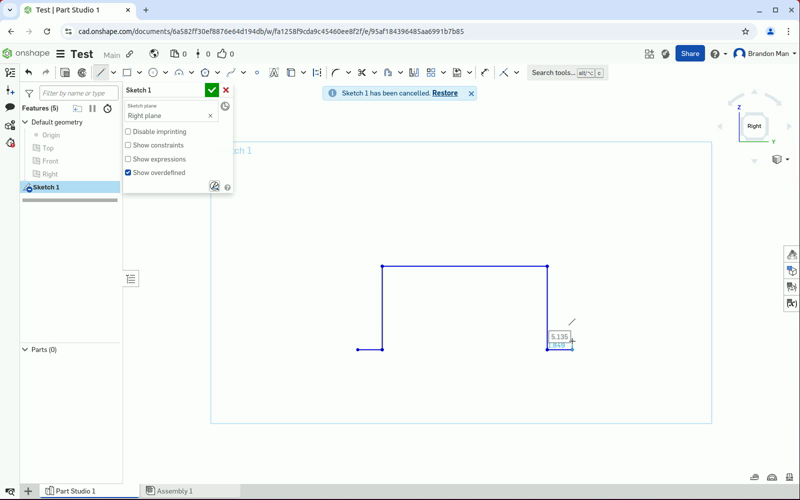
key_down(shift)
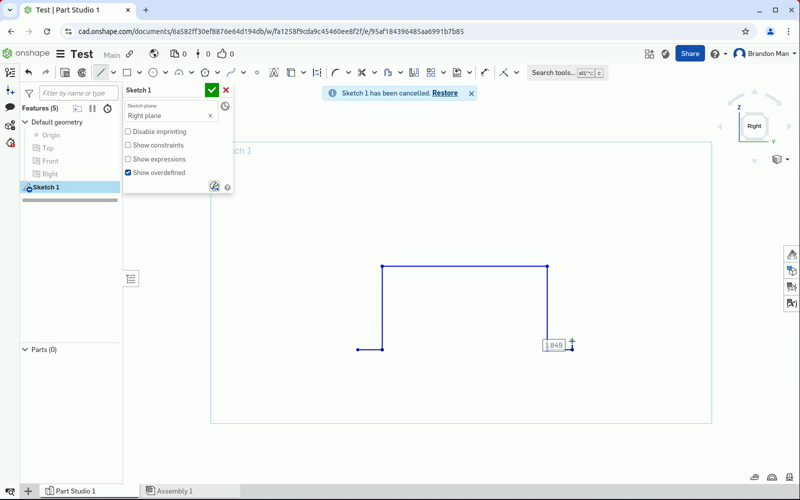
mouse_move(589, 340)
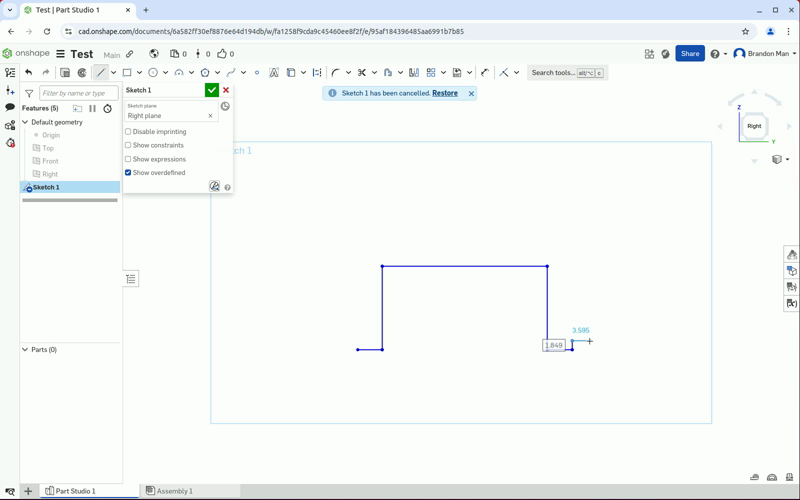
mouse_move(556, 340)
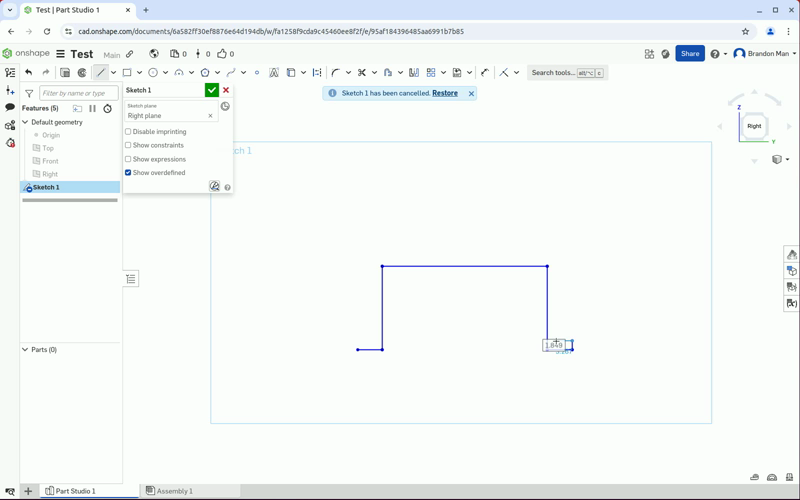
click(556, 340)
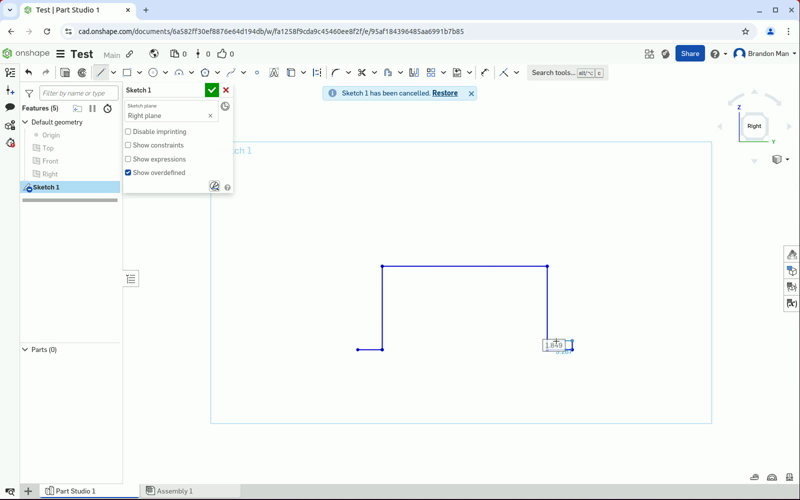
key_up(shift)
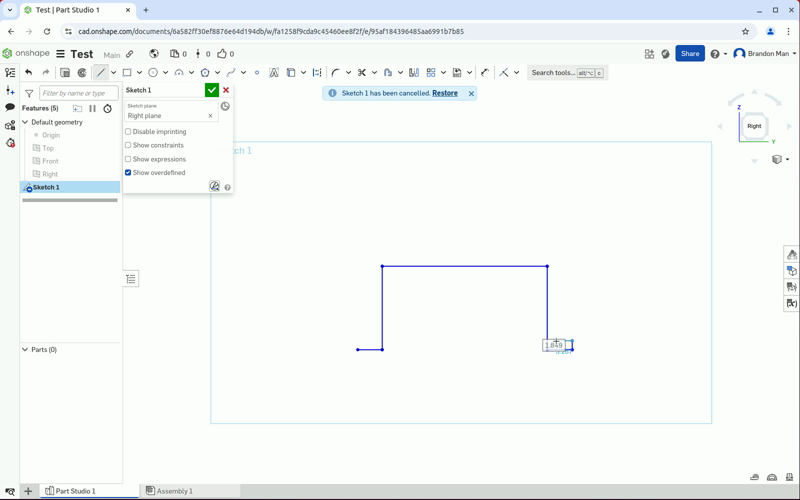
key_down(shift)
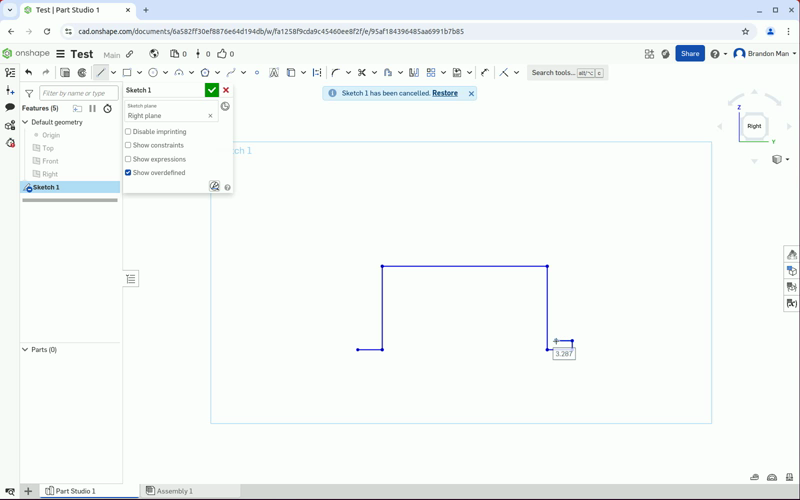
mouse_move(556, 259)
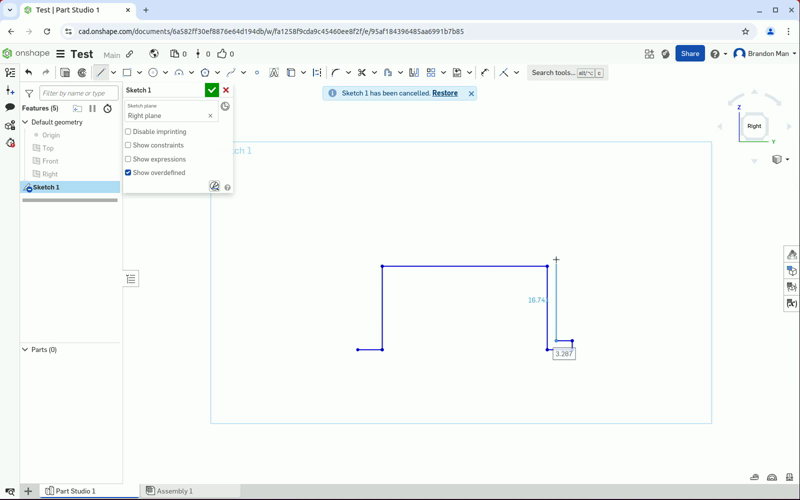
click(556, 259)
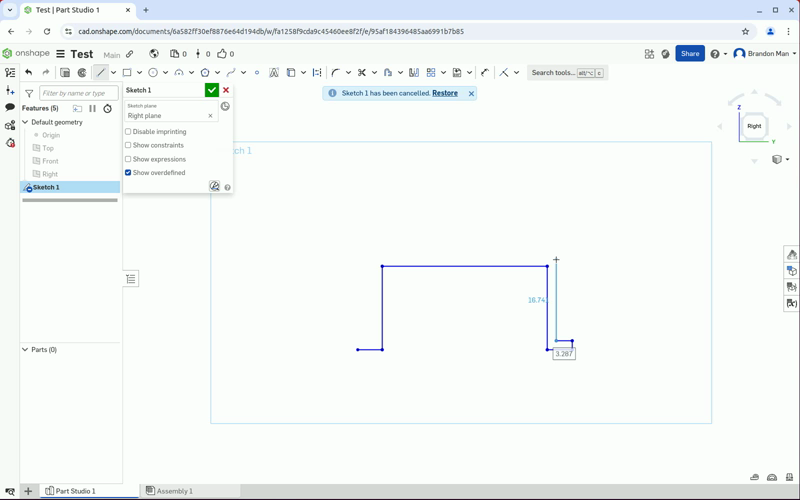
key_up(shift)
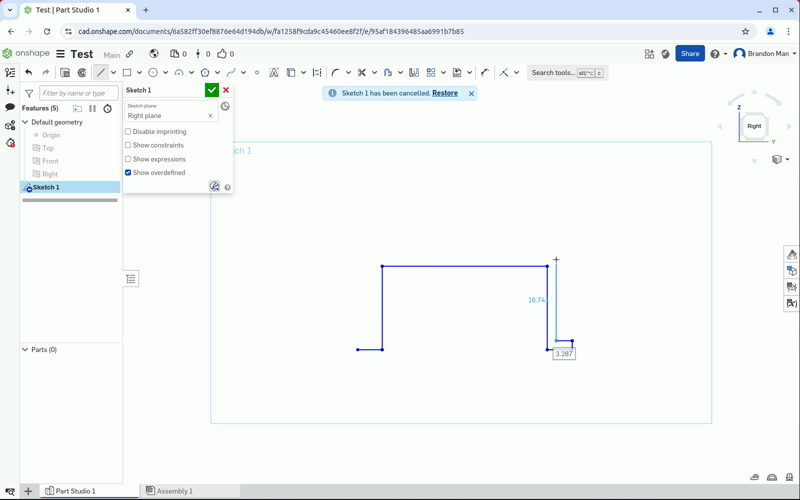
key_down(shift)
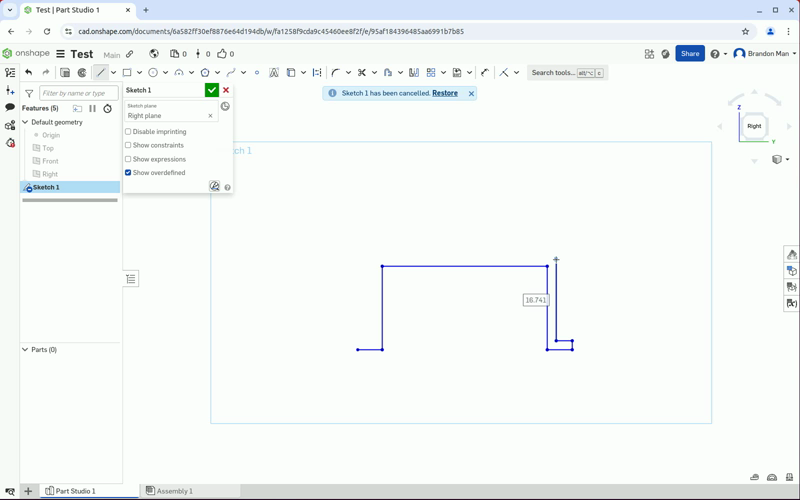
mouse_move(373, 259)
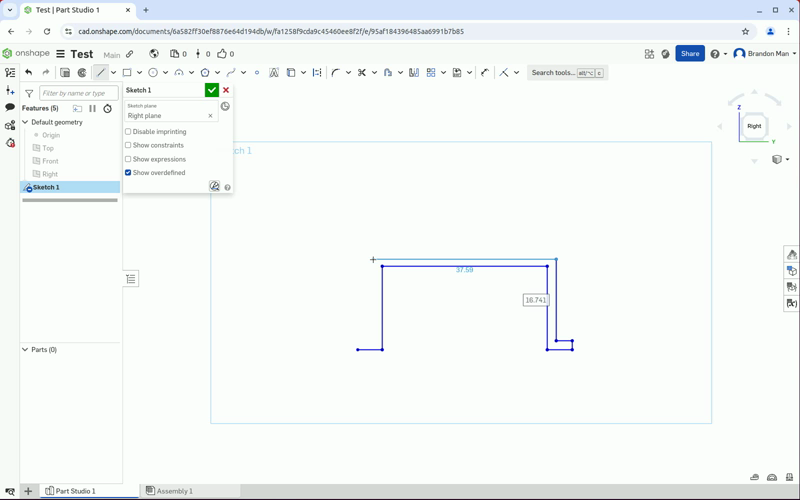
click(373, 259)
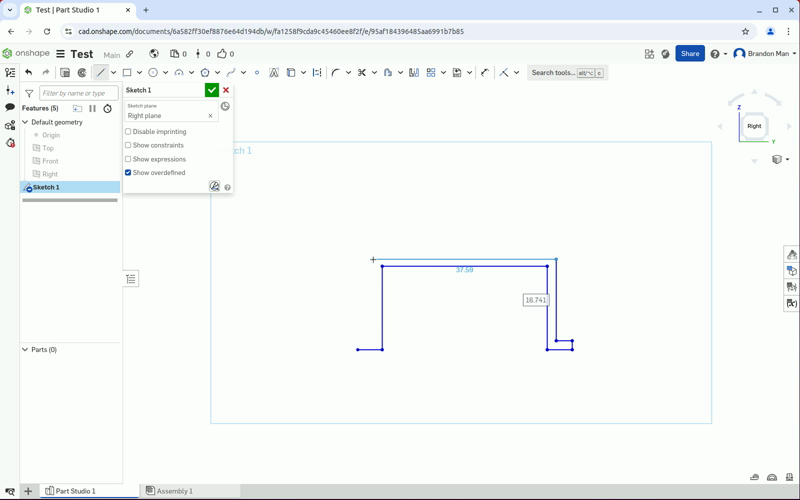
key_up(shift)
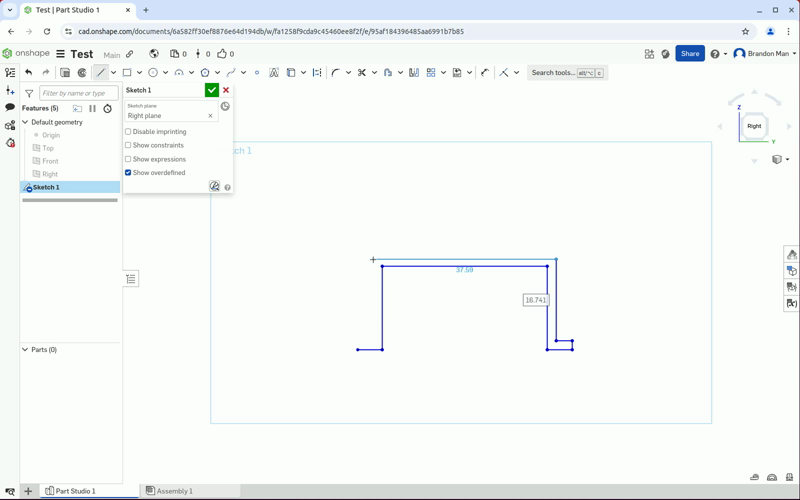
key_down(shift)
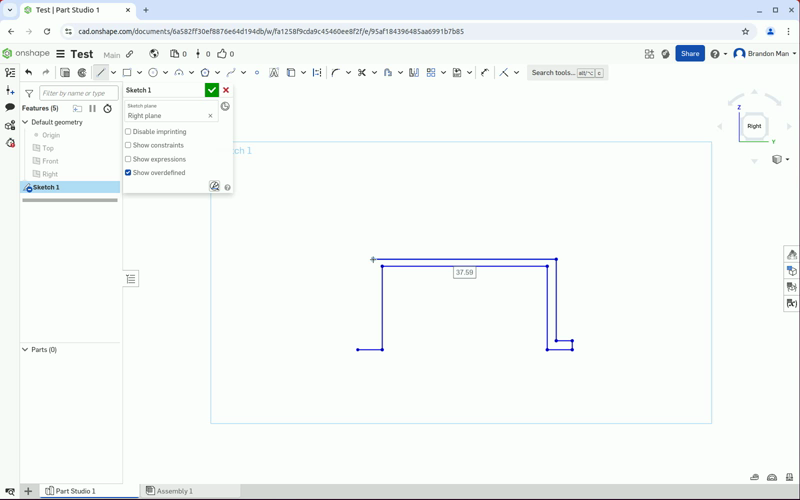
mouse_move(373, 340)
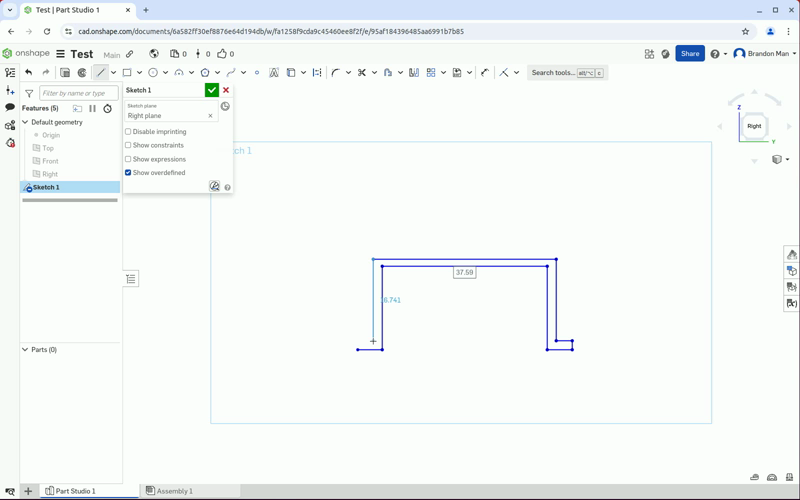
click(373, 340)
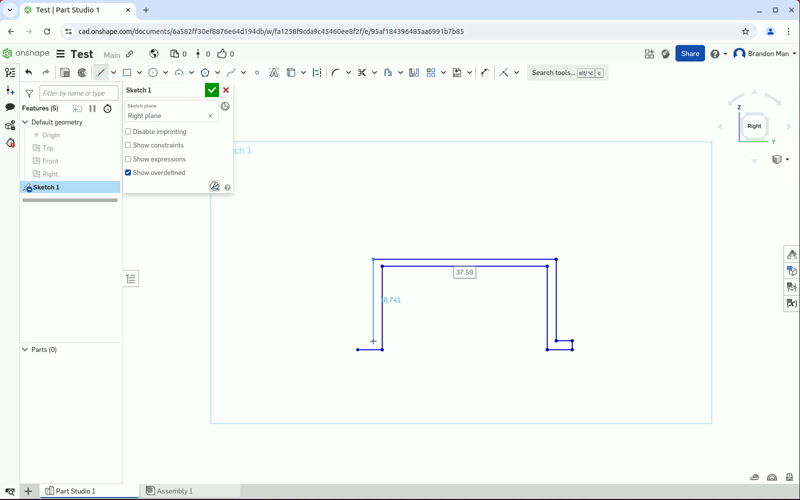
key_up(shift)
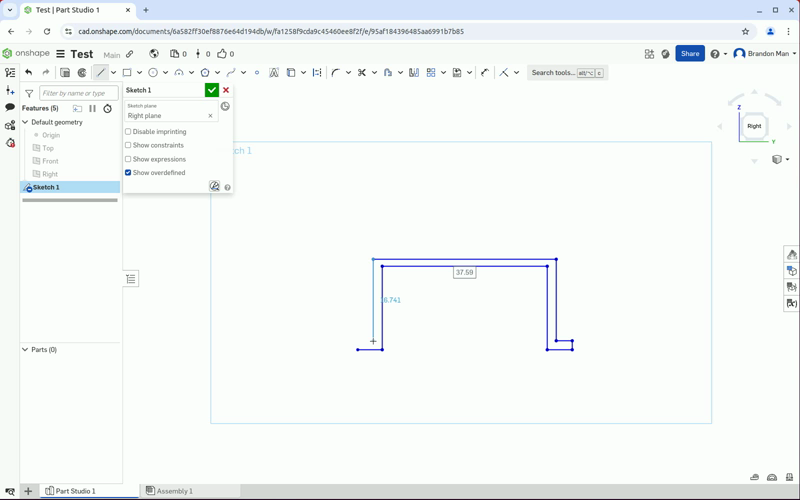
key_down(shift)
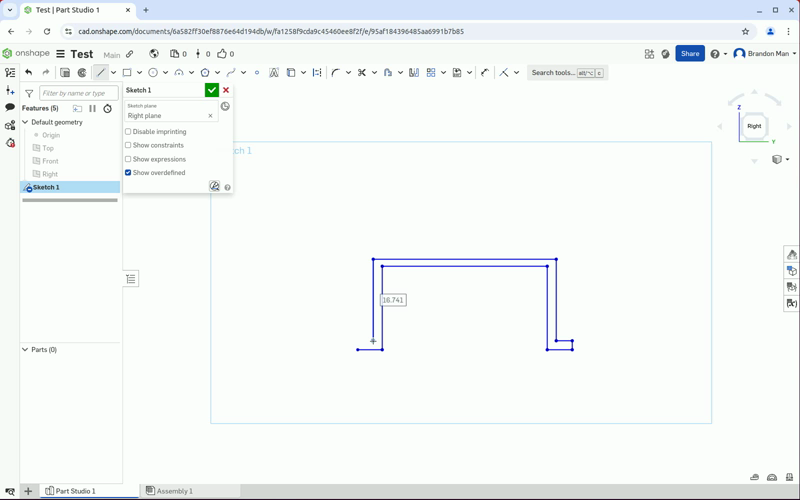
mouse_move(403, 340)
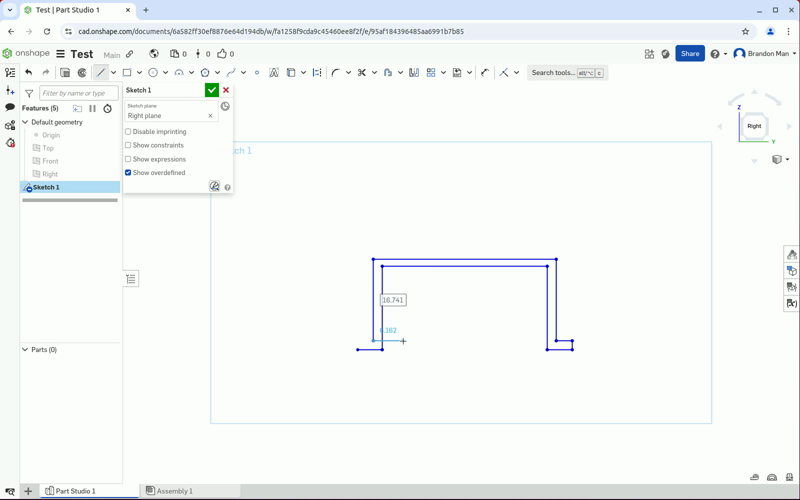
mouse_move(357, 340)
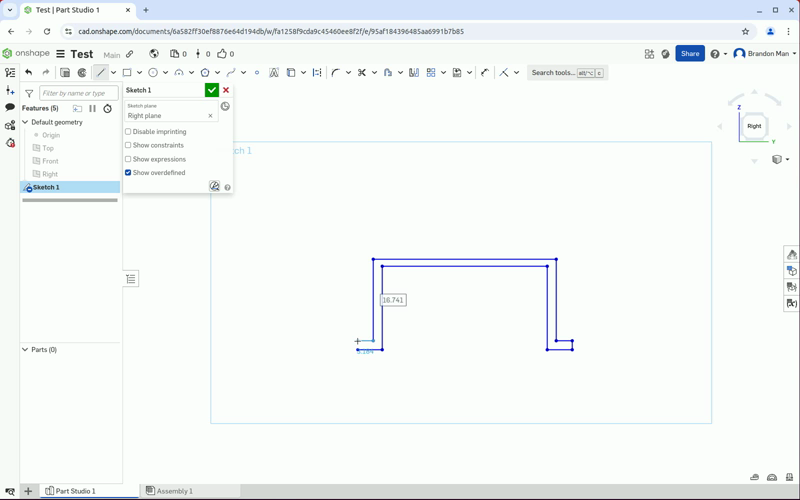
click(357, 340)
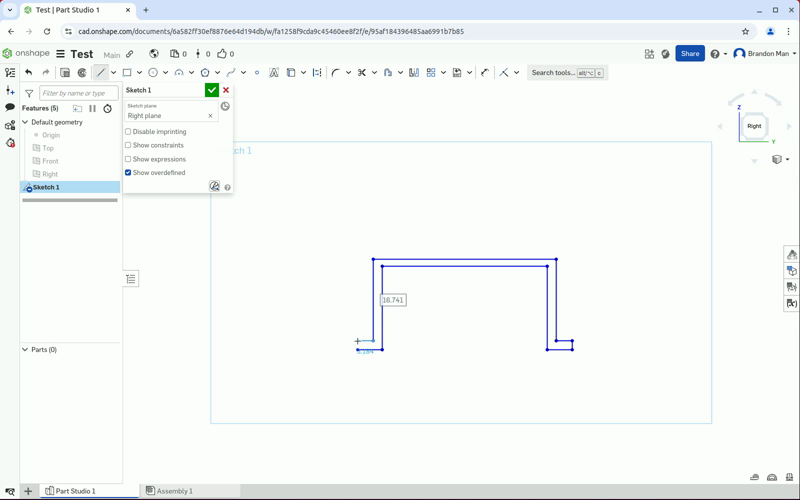
key_up(shift)
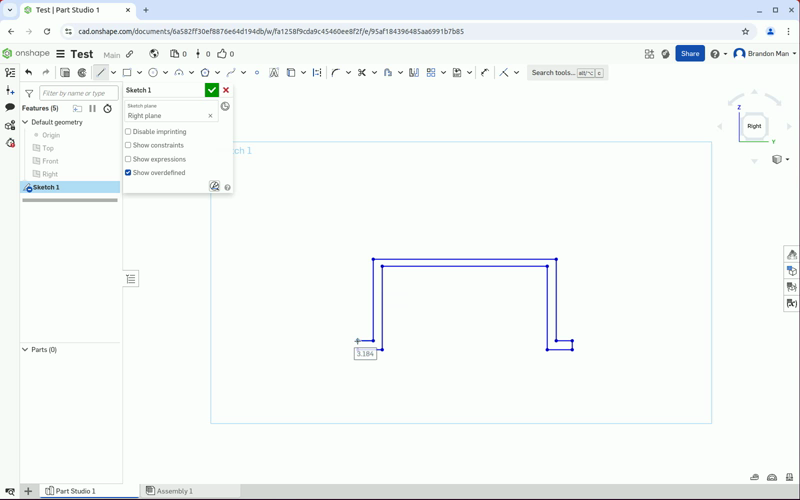
mouse_move(387, 340)
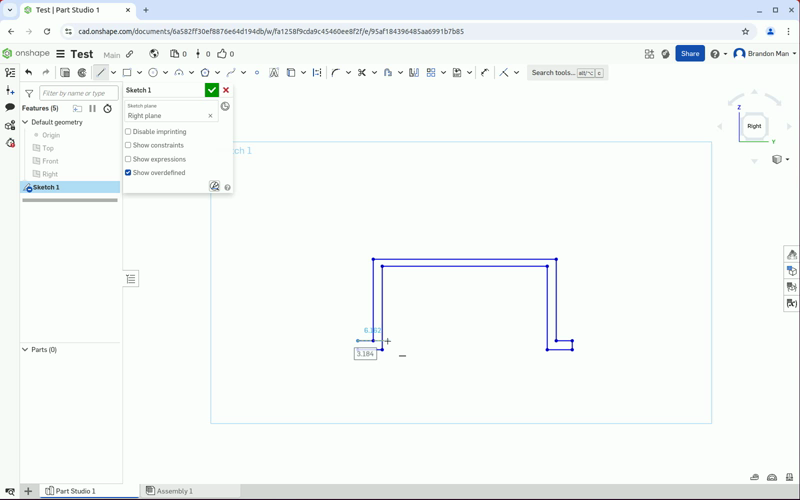
key_down(shift)
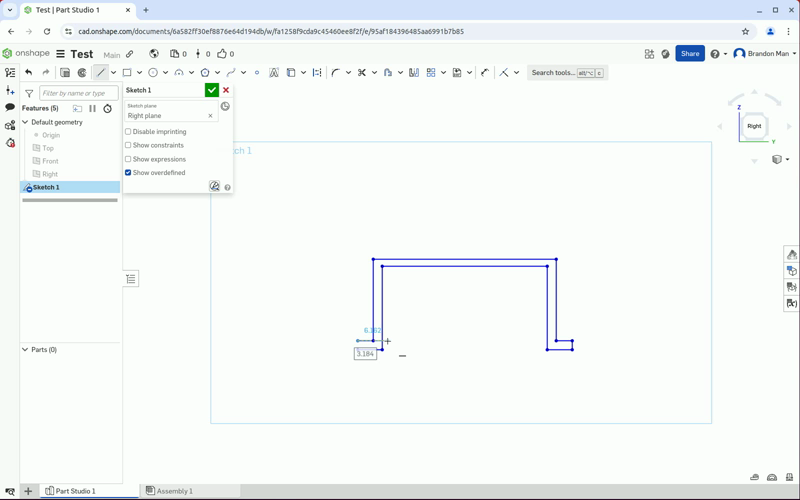
mouse_move(357, 349)
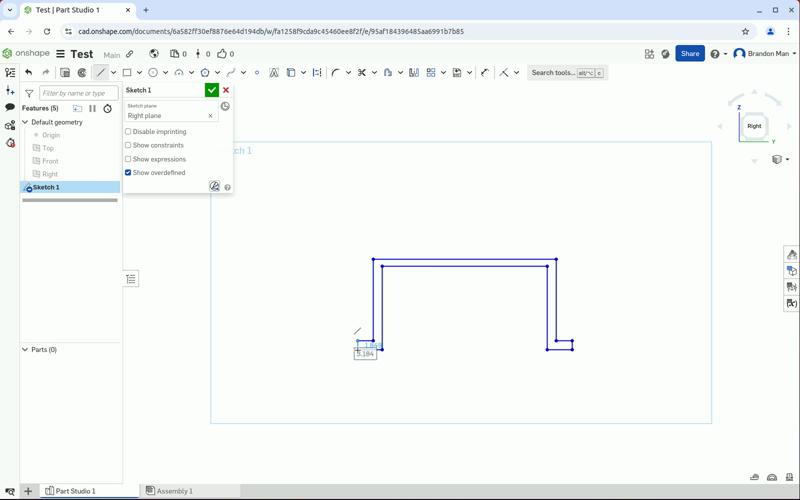
key_up(shift)
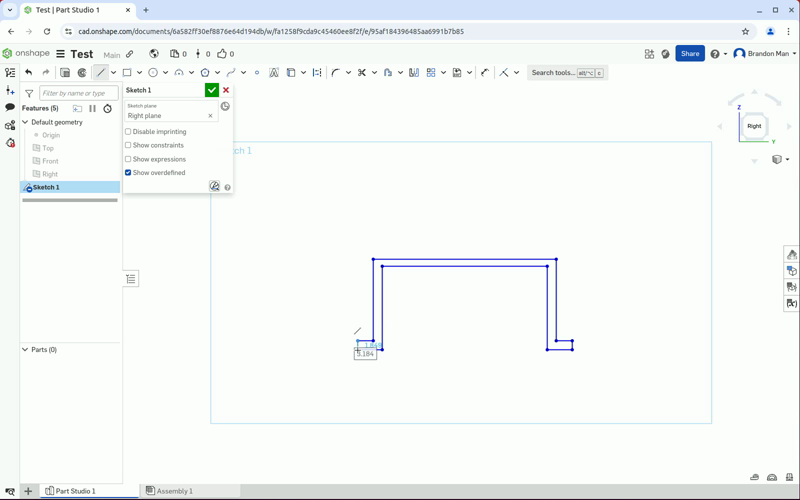
click(357, 349)
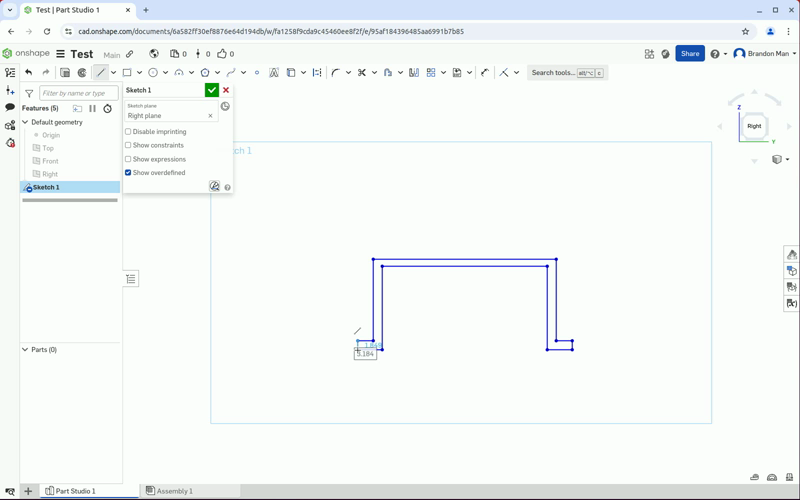
key(esc)
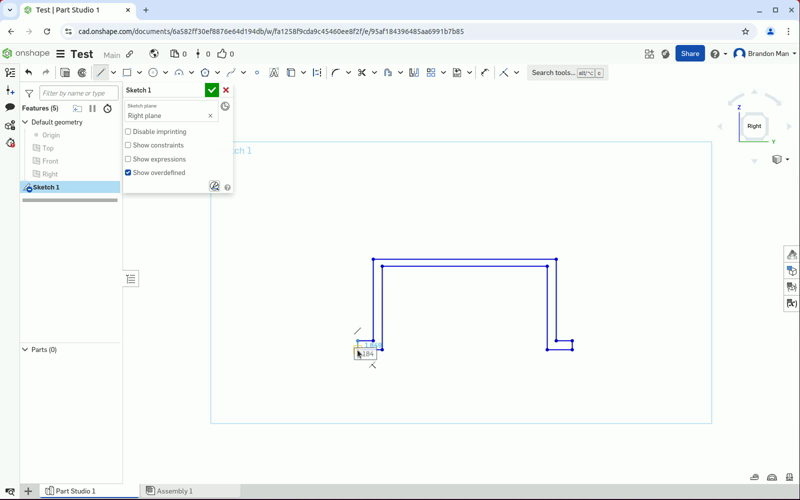
mouse_move(497, 262)
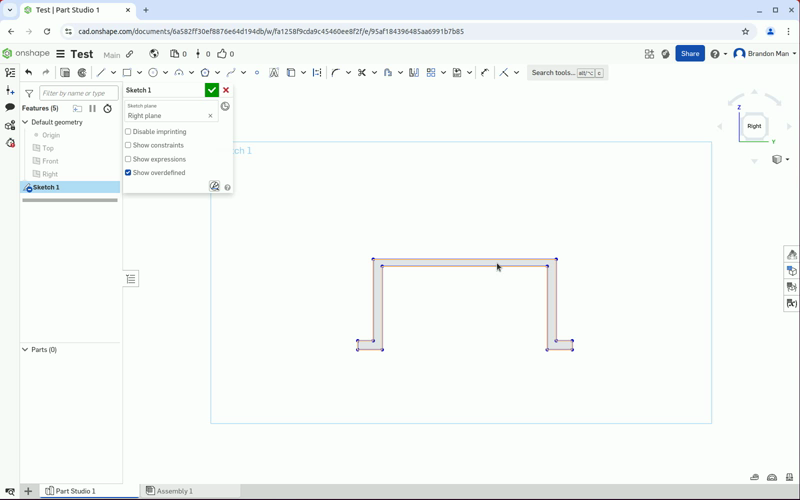
click(497, 262)
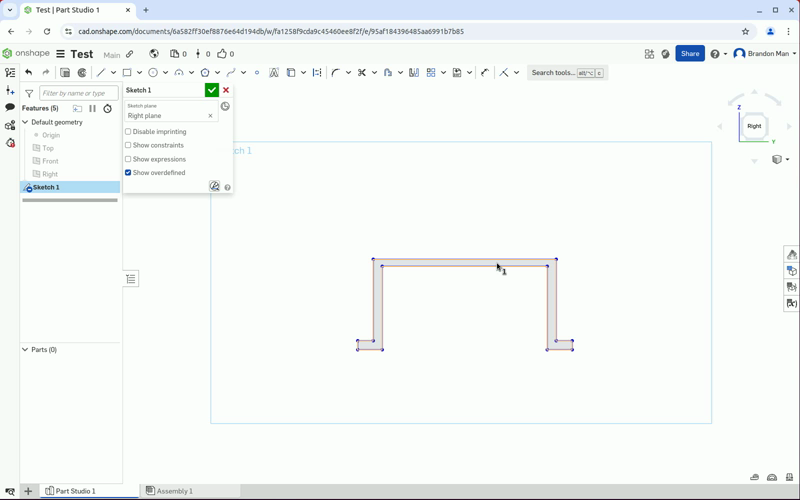
mouse_move(73, 352)
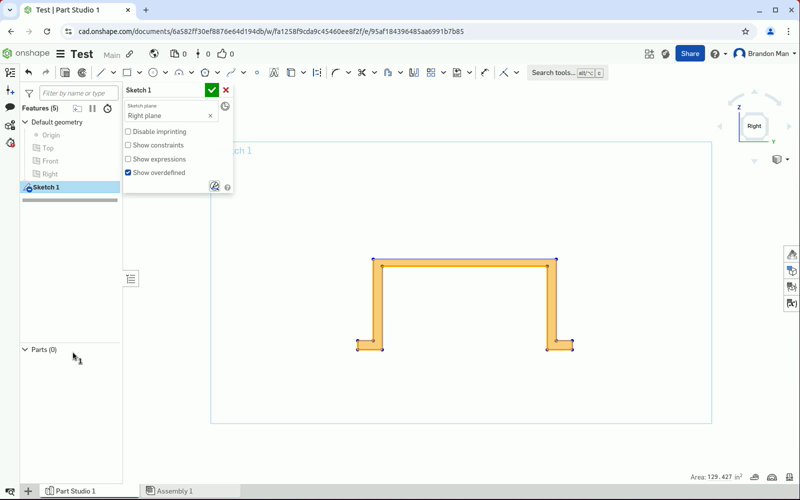
key(shift+y)
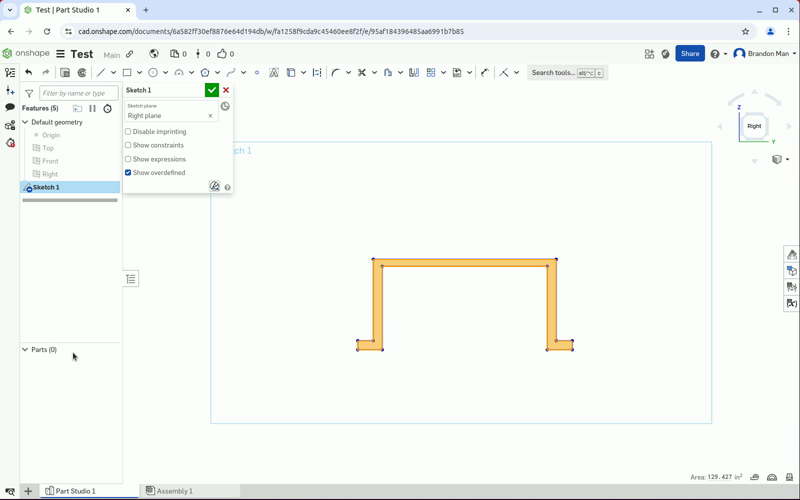
key(shift+e)
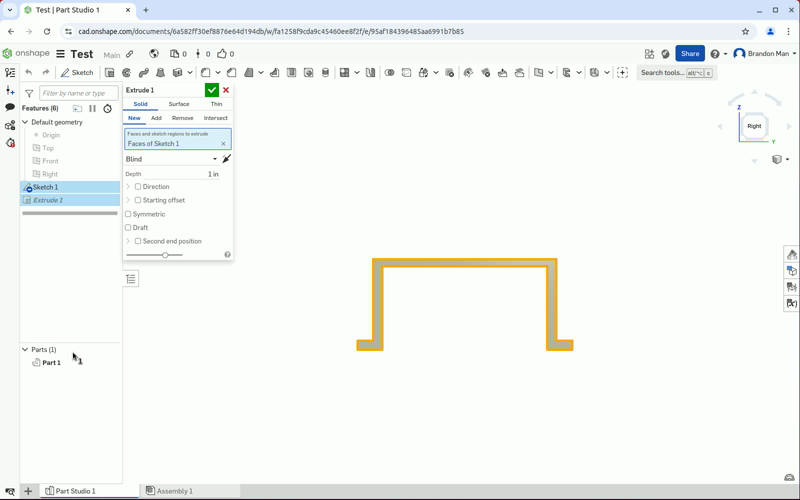
mouse_move(143, 106)
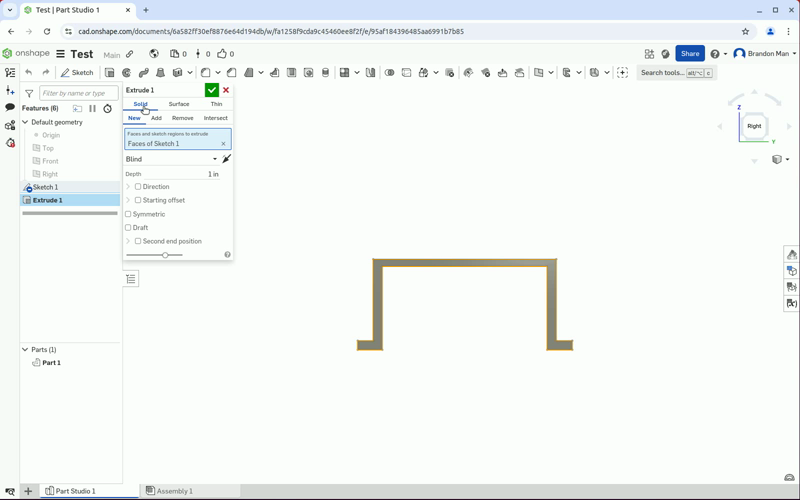
click(143, 106)
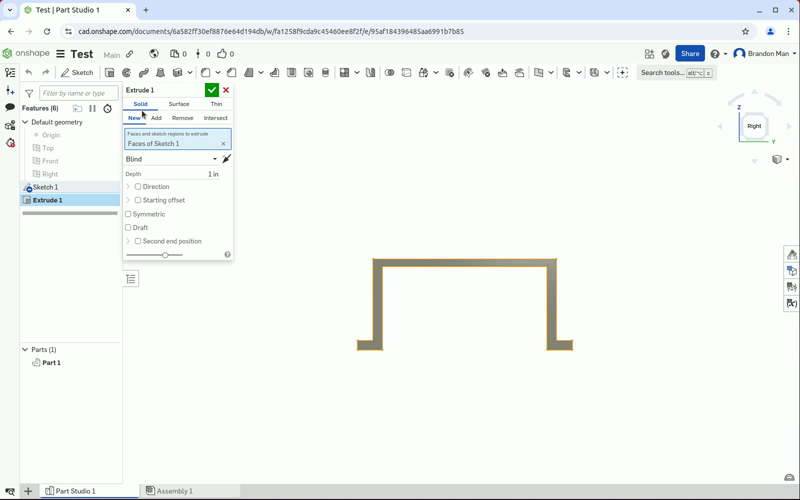
mouse_move(137, 120)
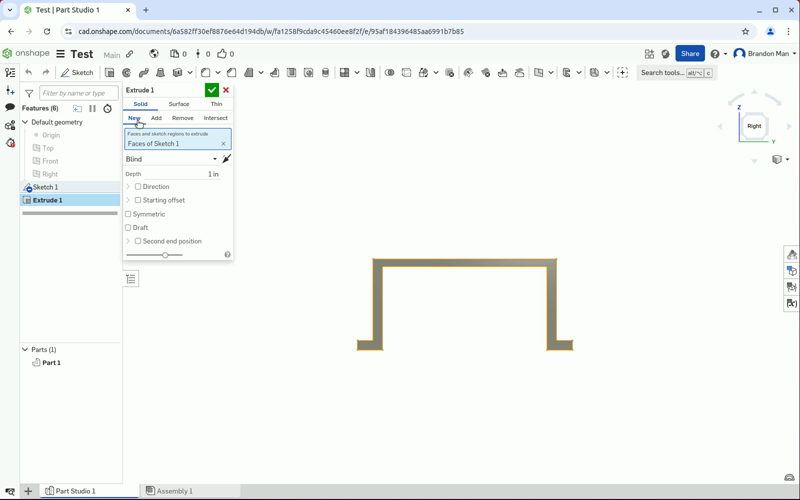
click(137, 120)
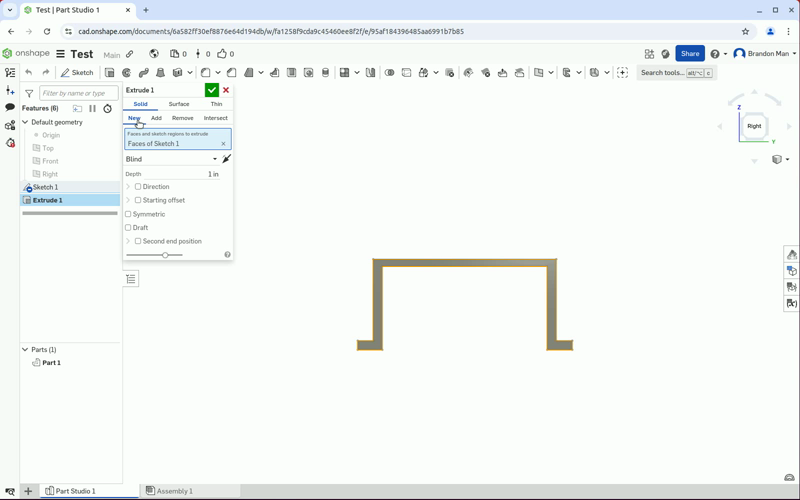
key(tab, 4)
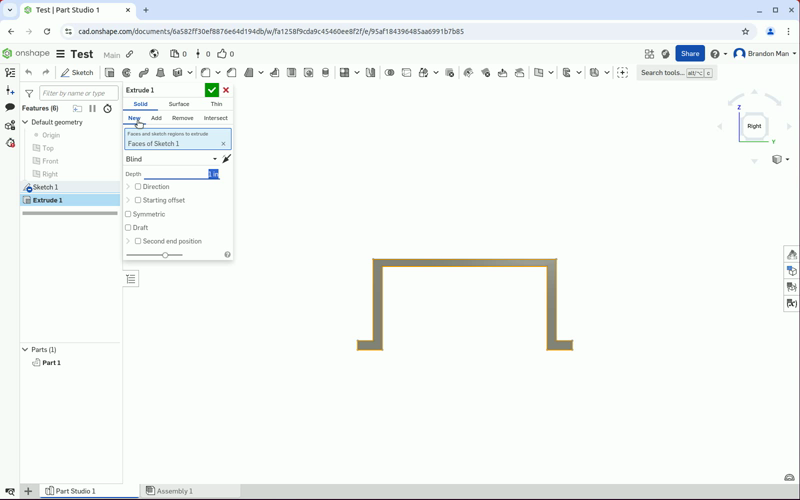
text(4.333)
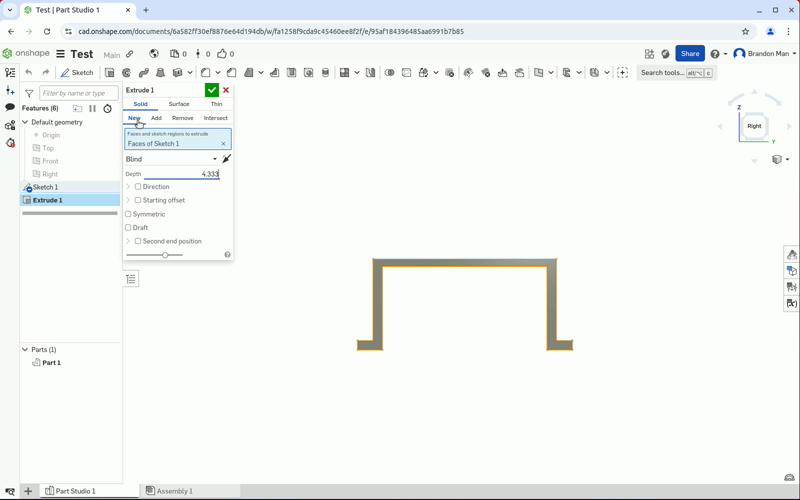
key(enter)
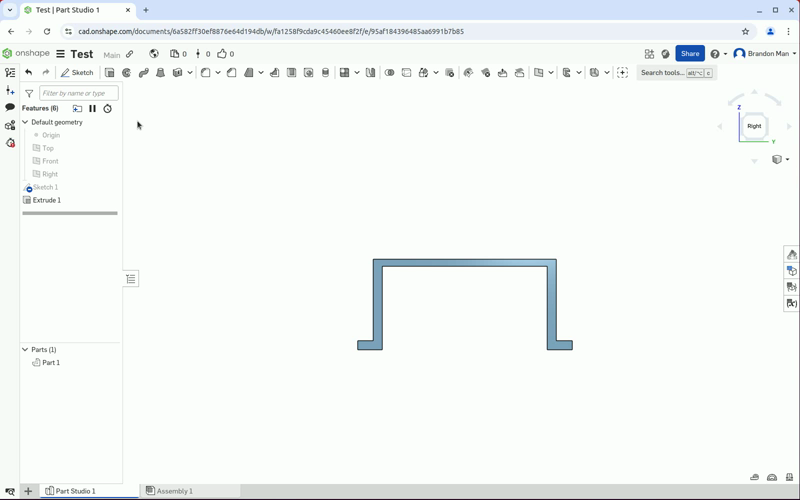
key(shift+h)
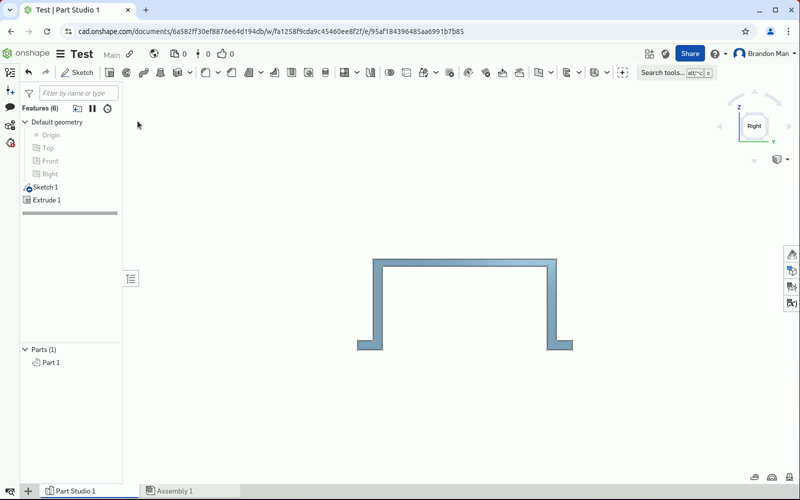
key(shift+h)
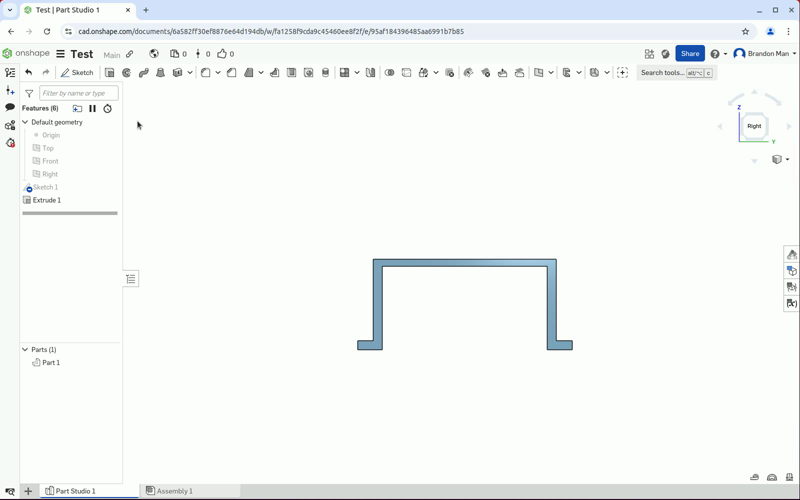
mouse_move(73, 189)
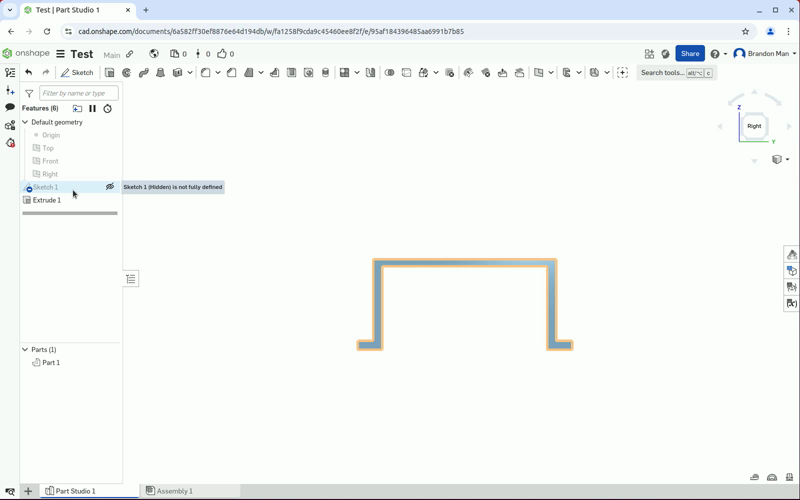
click(73, 189)
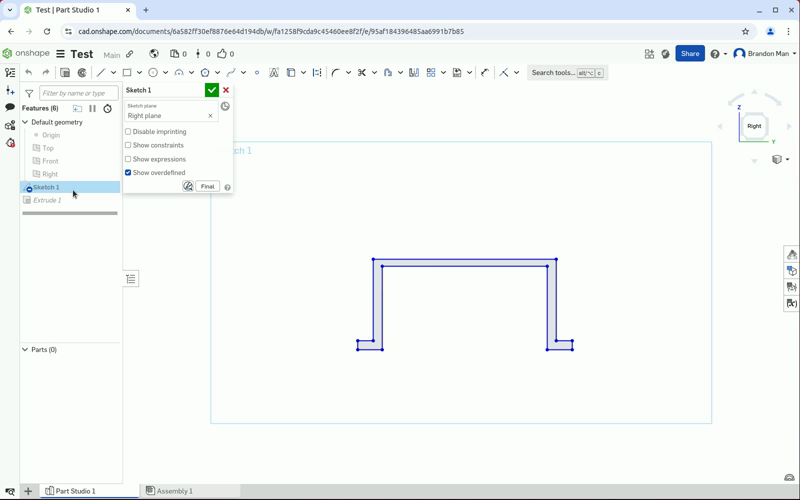
mouse_move(229, 92)
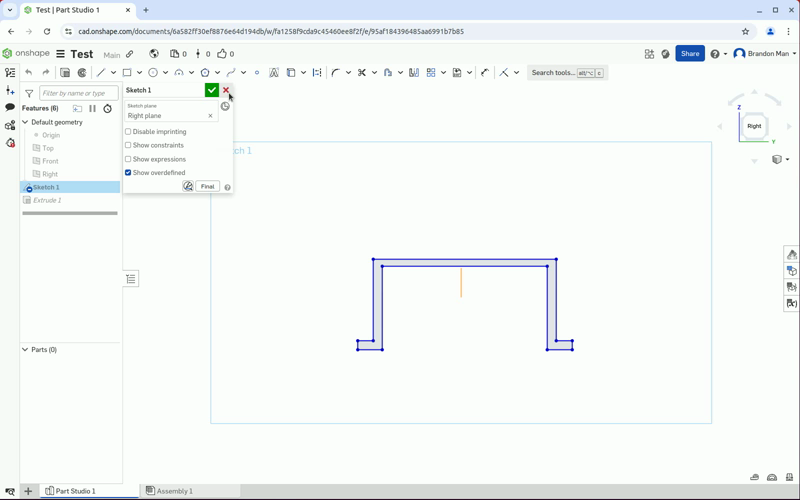
click(229, 92)
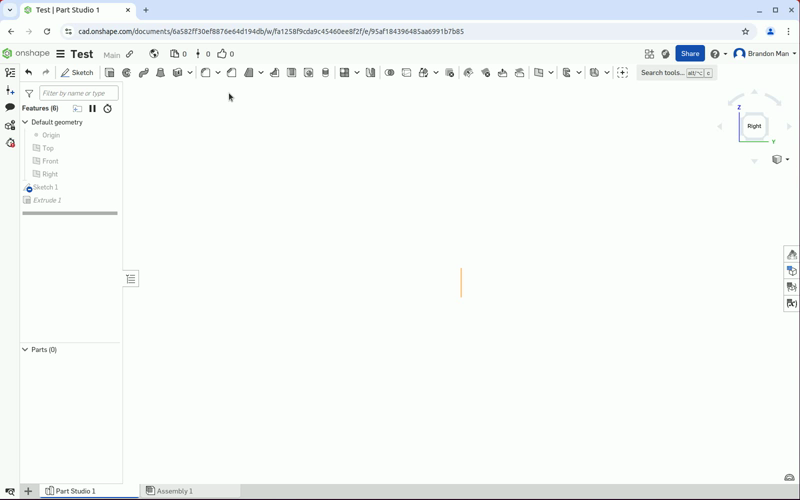
mouse_move(73, 352)
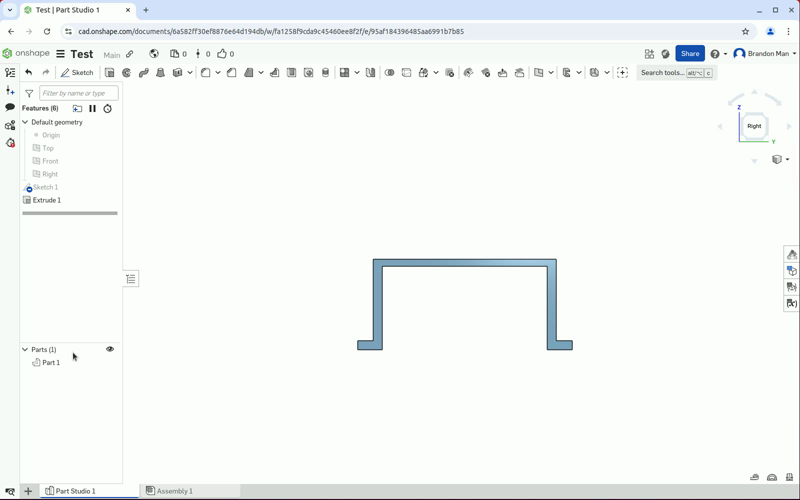
key(y)
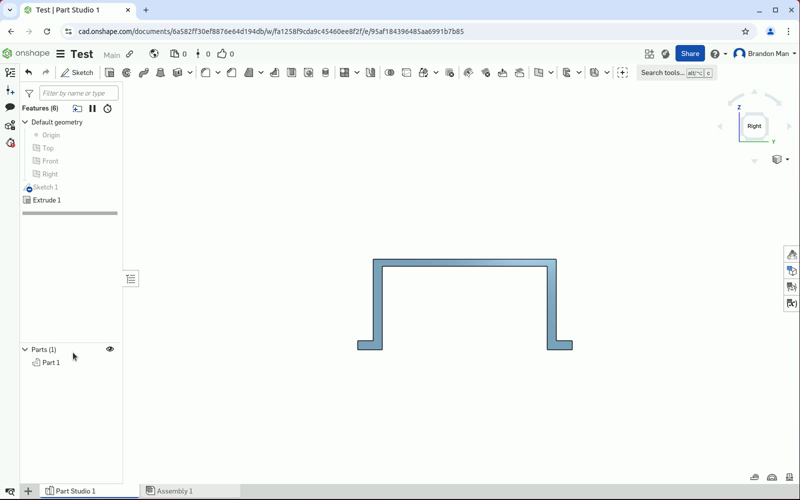
key(shift+p)
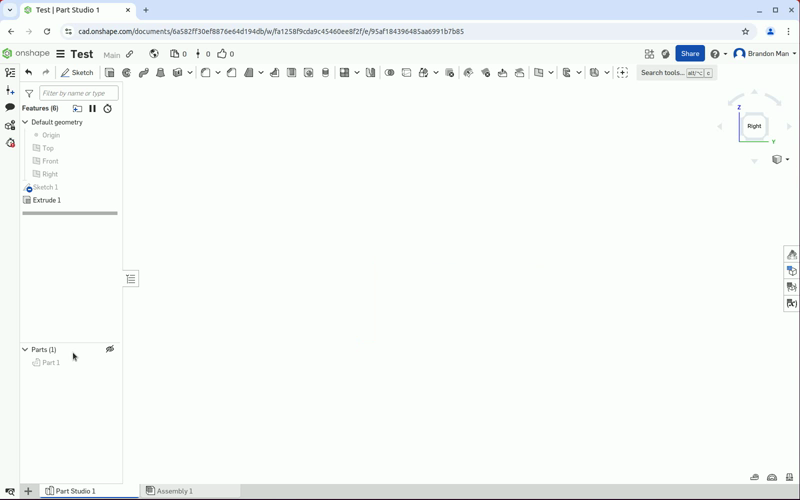
key(space)
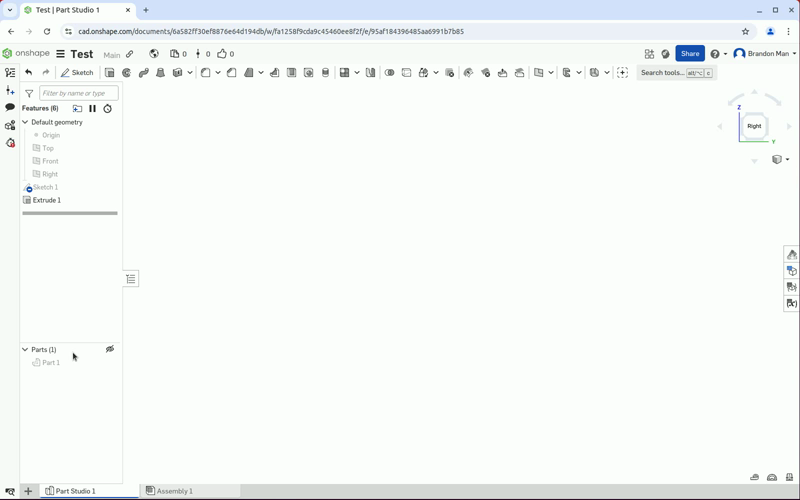
key_down(shift)
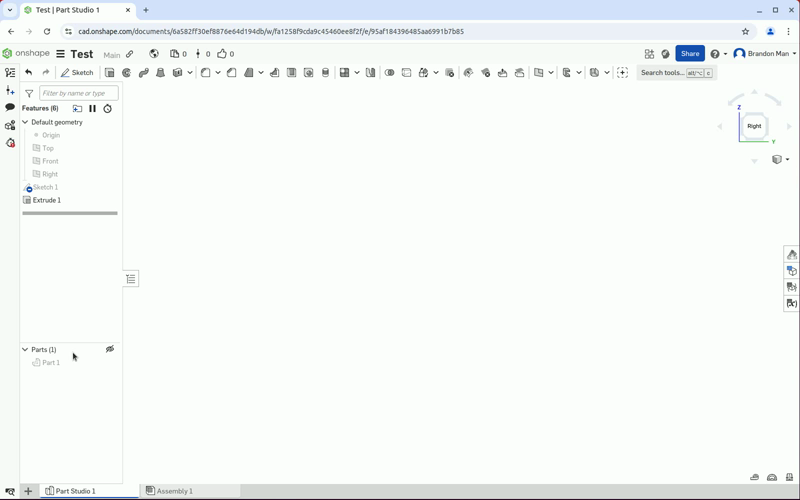
key(right)
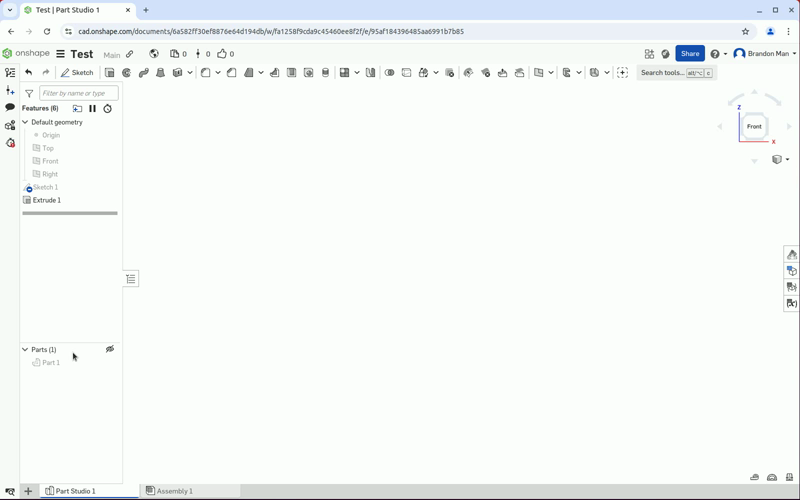
key_up(shift)
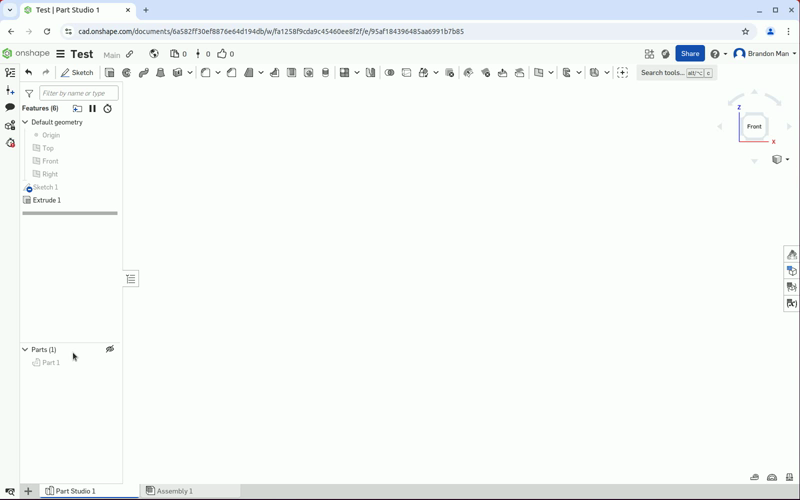
key(space)
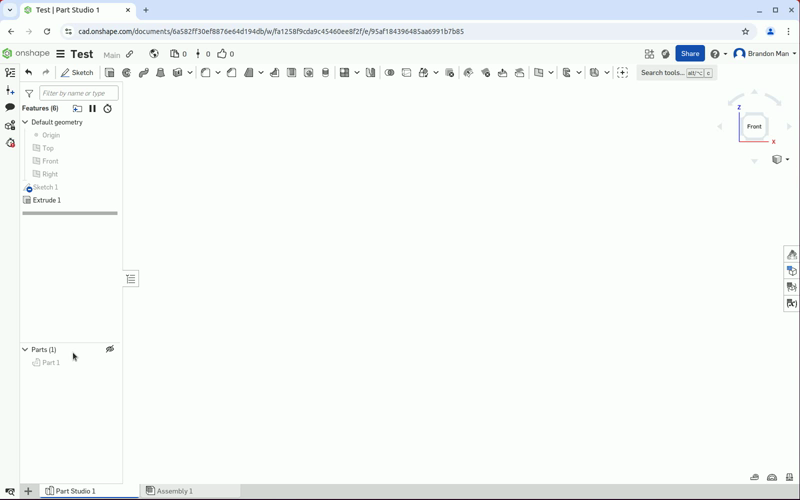
key_down(shift)
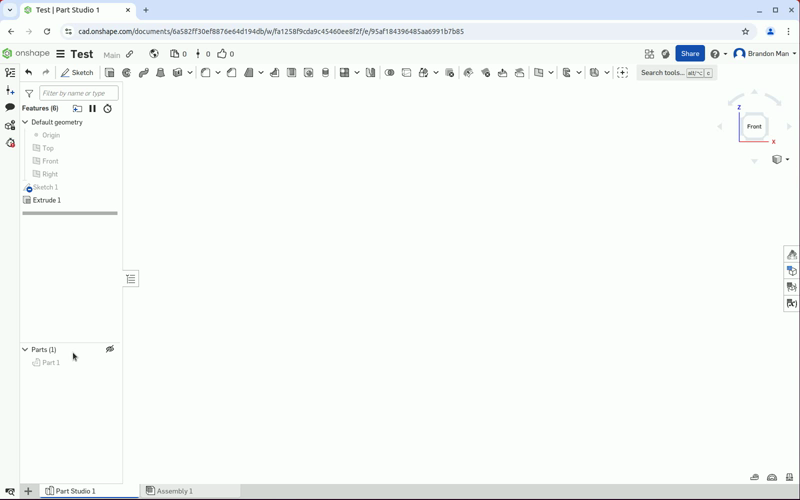
key(down)
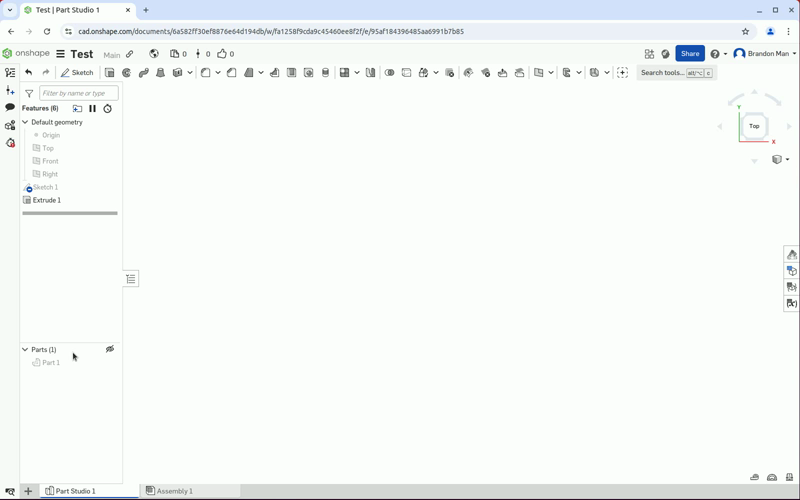
key_up(shift)
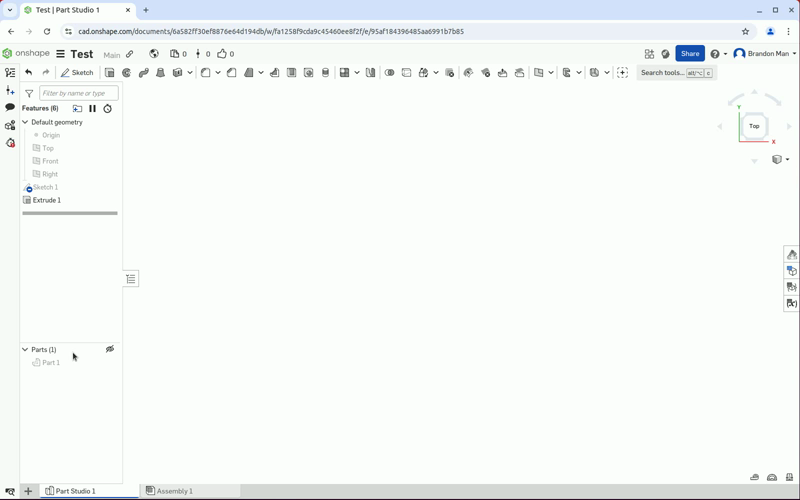
mouse_move(73, 352)
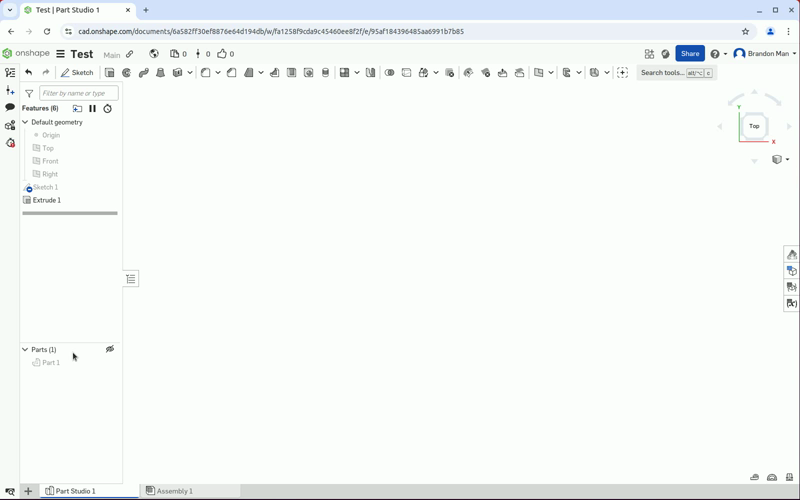
key(shift+y)
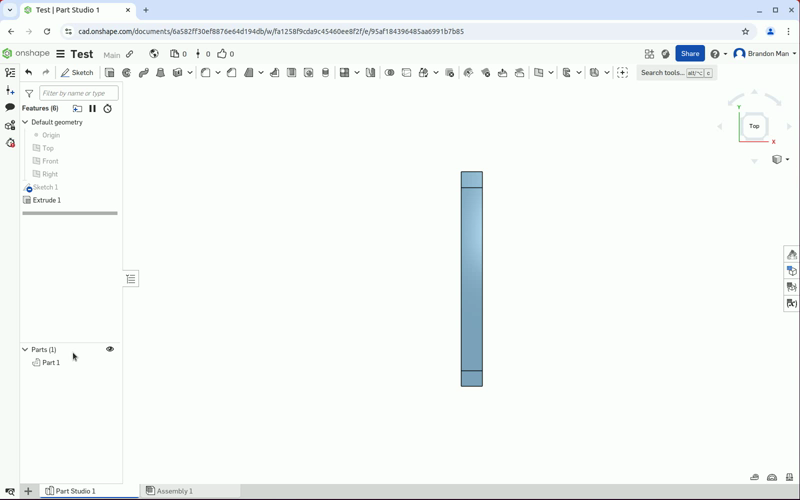
mouse_move(541, 75)
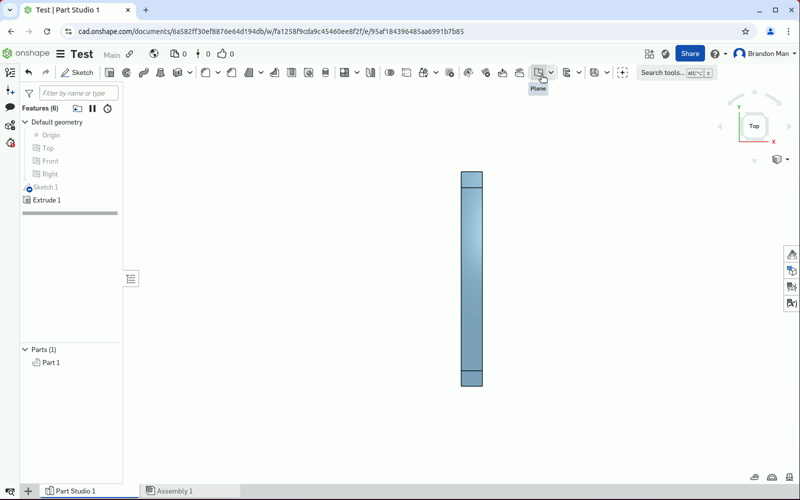
click(541, 75)
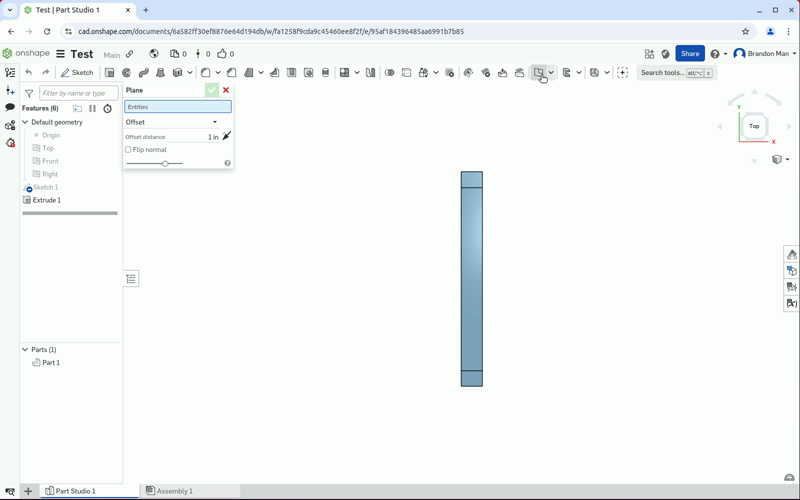
mouse_move(73, 150)
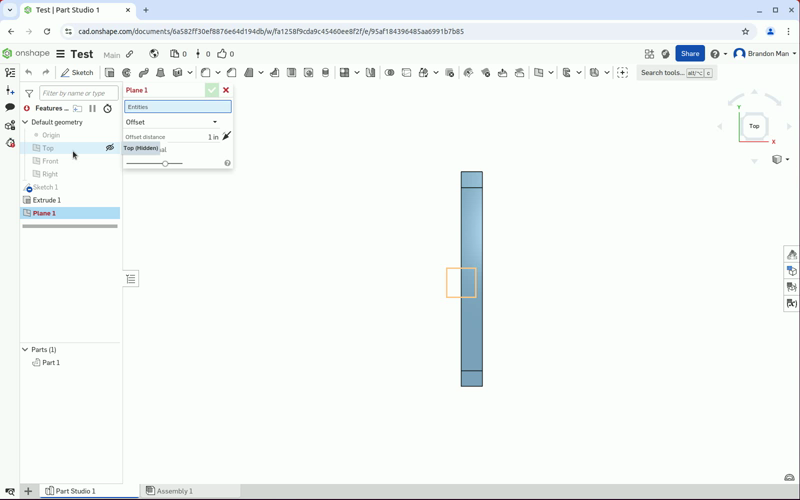
click(73, 150)
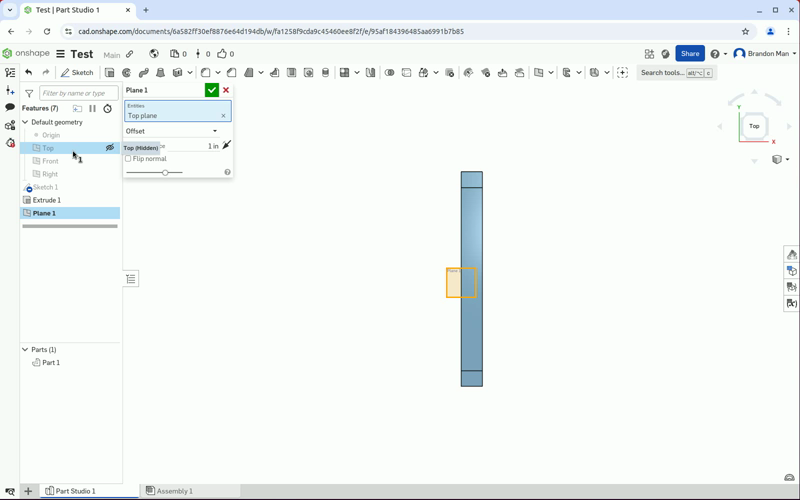
key(tab, 2)
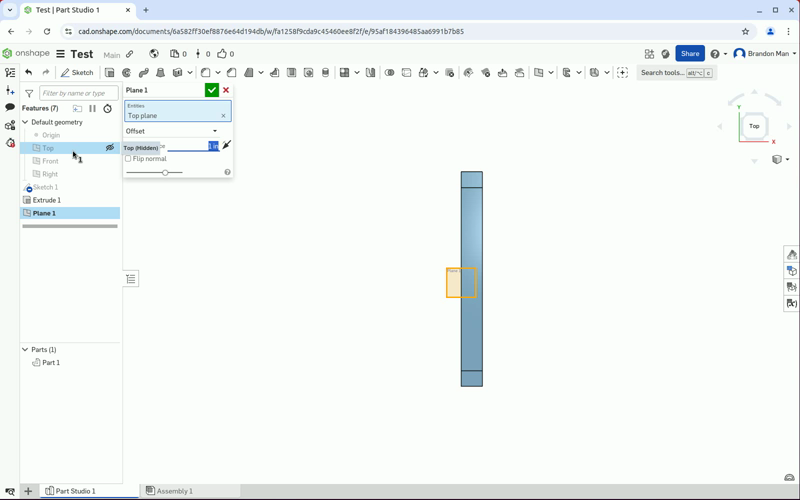
text(11.801)
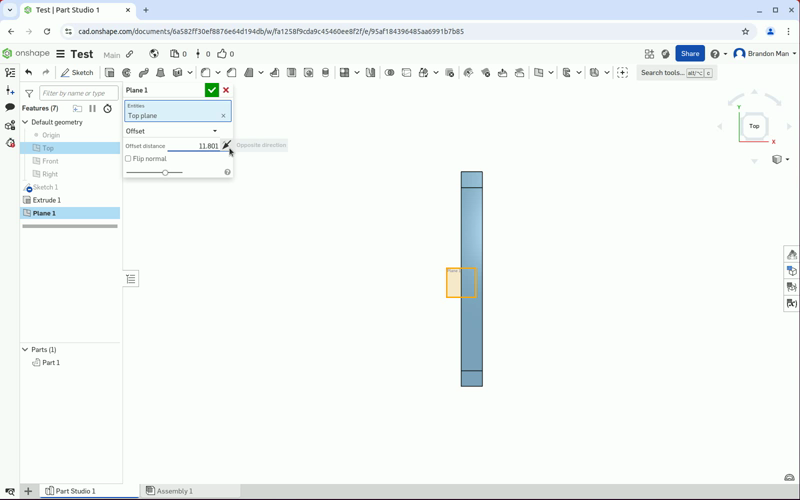
mouse_move(229, 147)
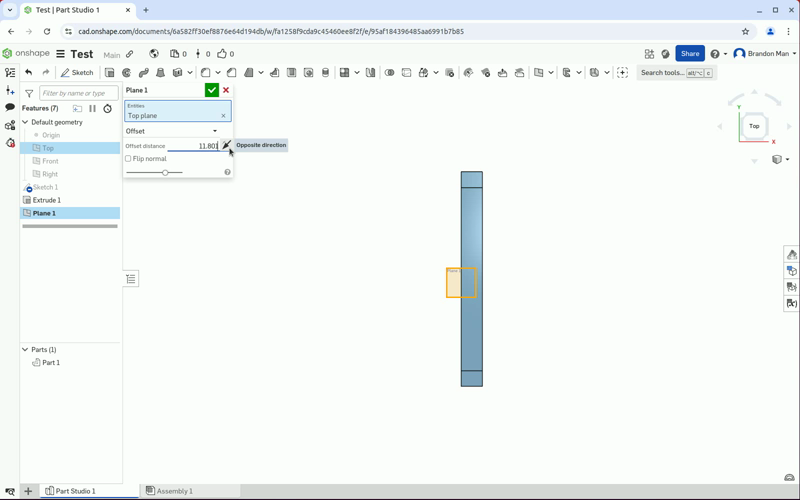
click(229, 147)
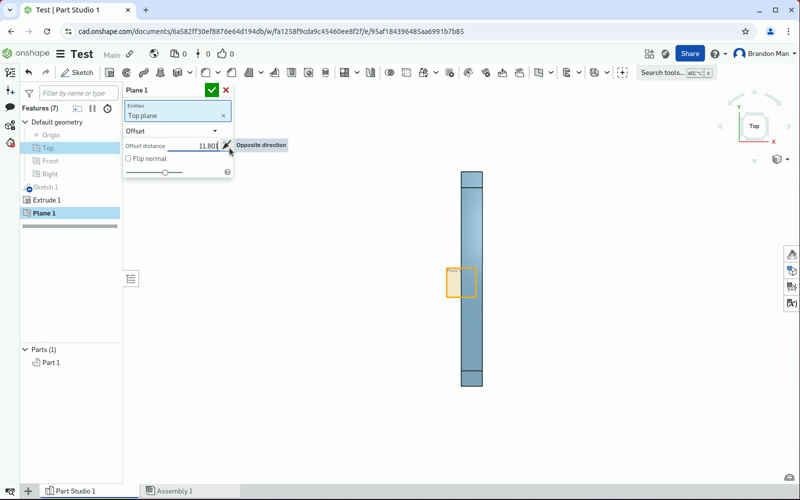
key(enter, 2)
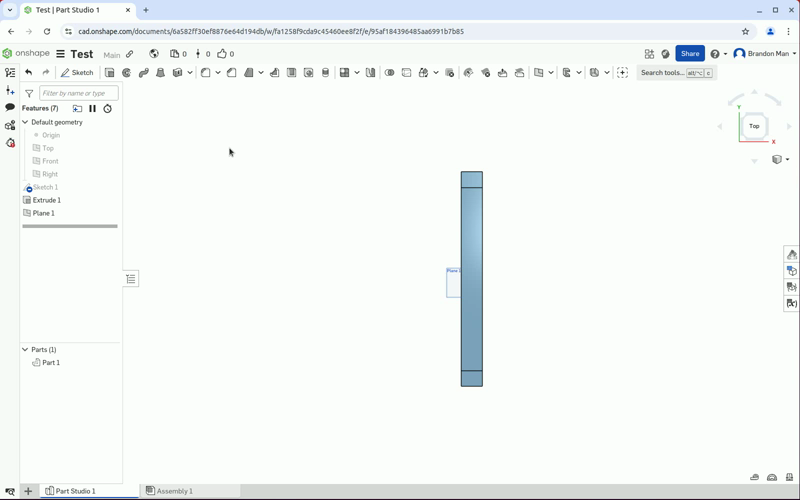
key(shift+s)
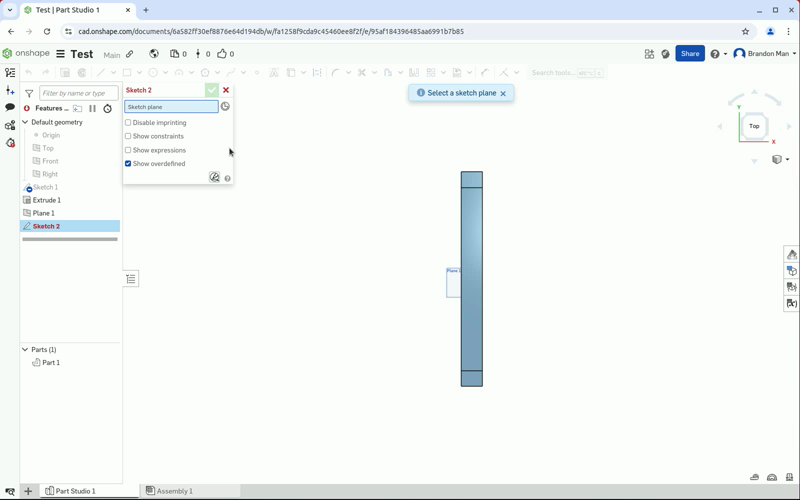
mouse_move(73, 215)
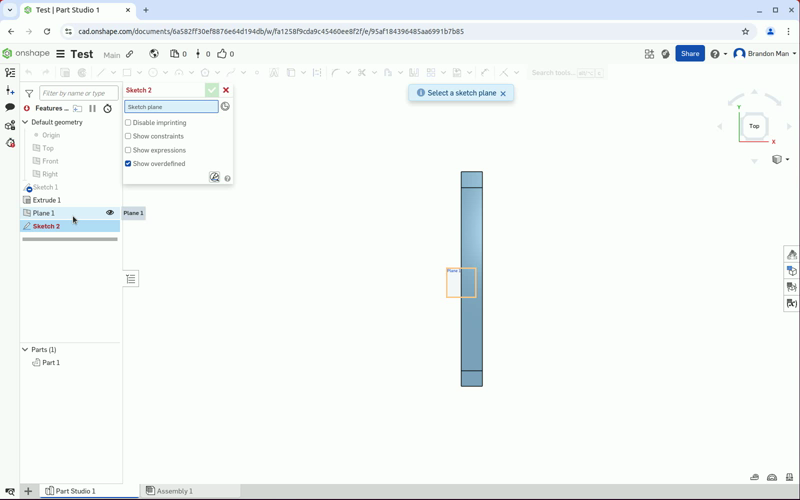
click(73, 215)
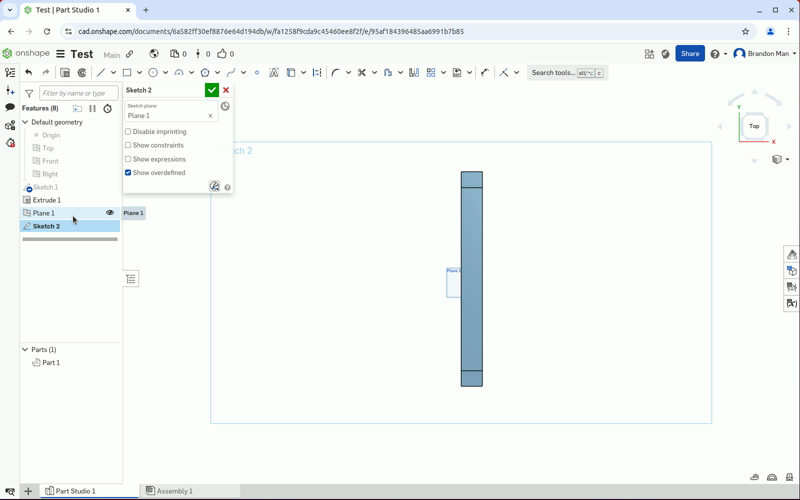
mouse_move(73, 352)
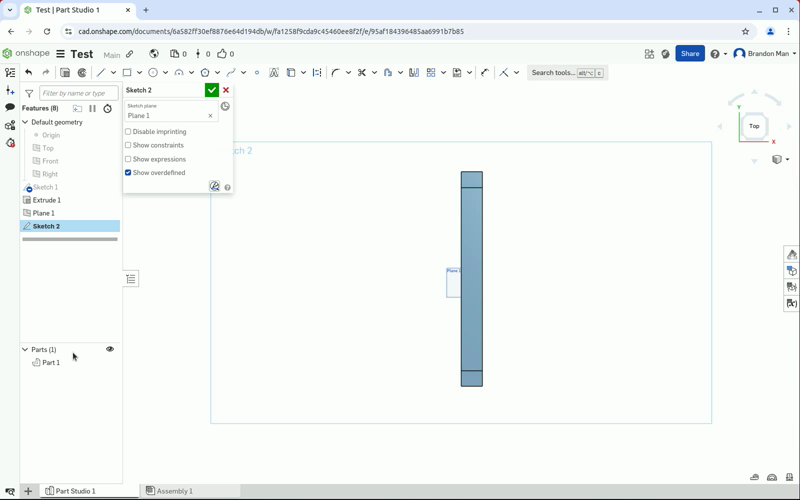
key(y)
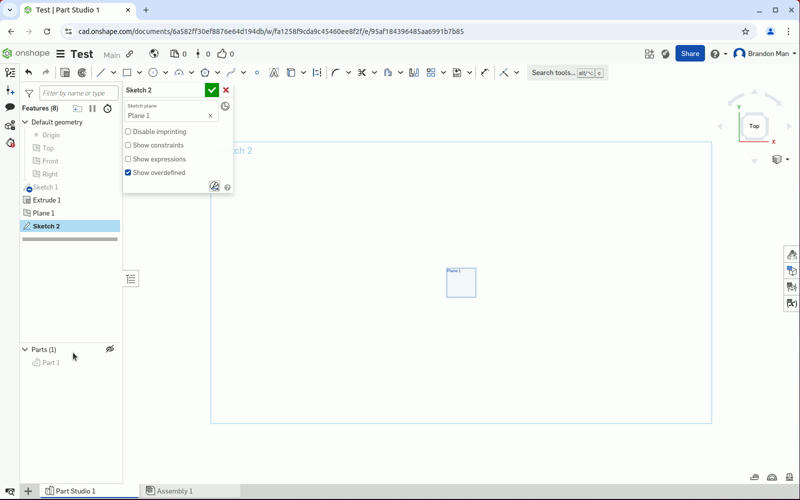
key(c)
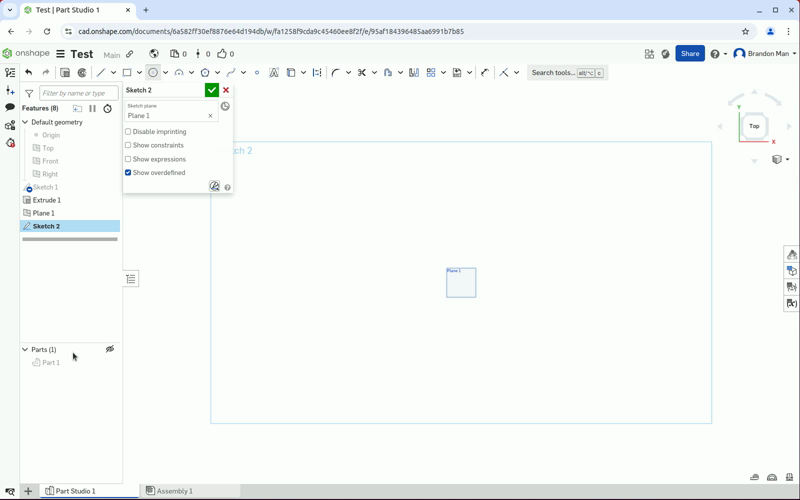
key_down(shift)
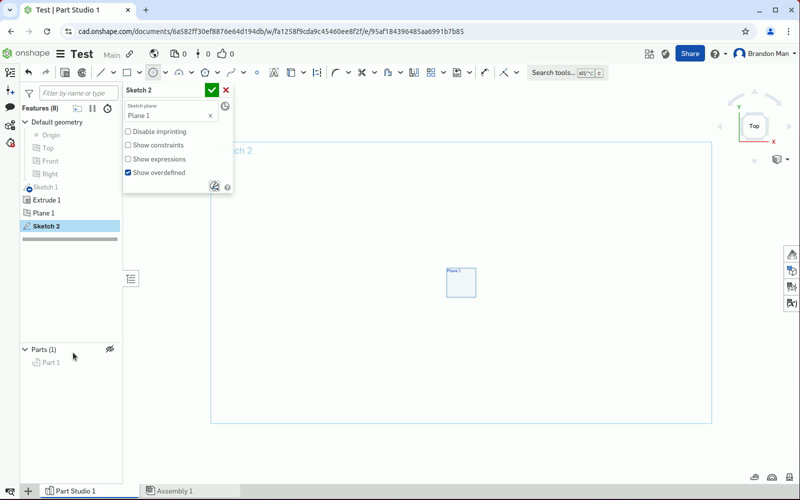
mouse_move(471, 178)
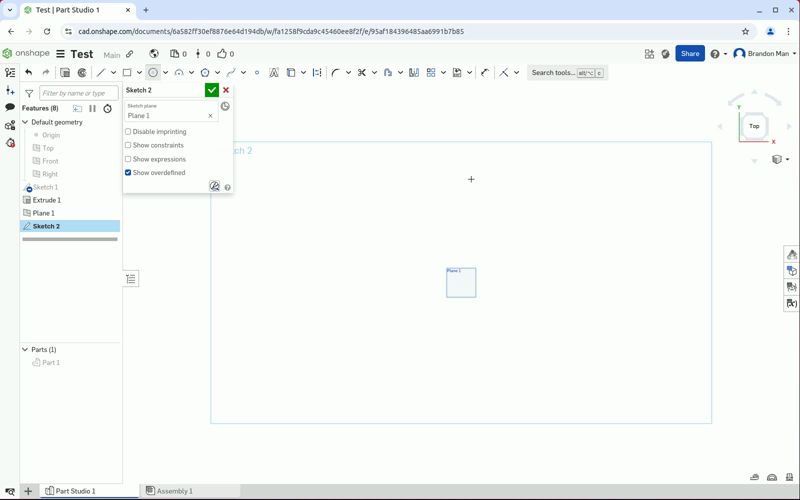
click(471, 178)
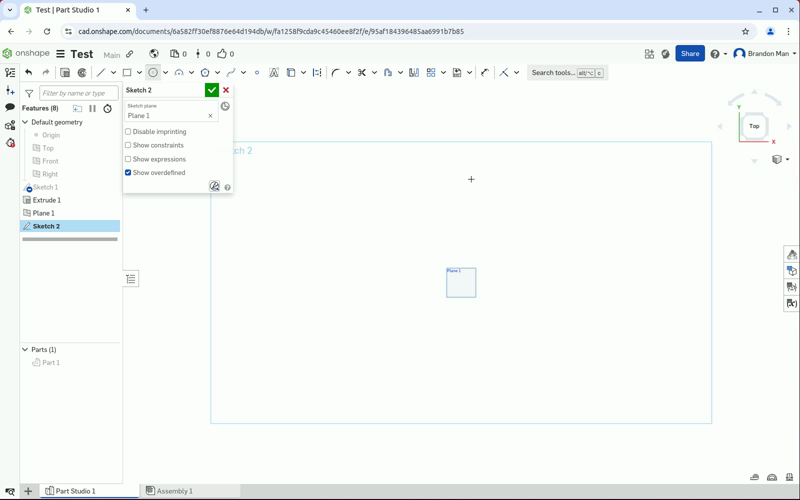
key_up(shift)
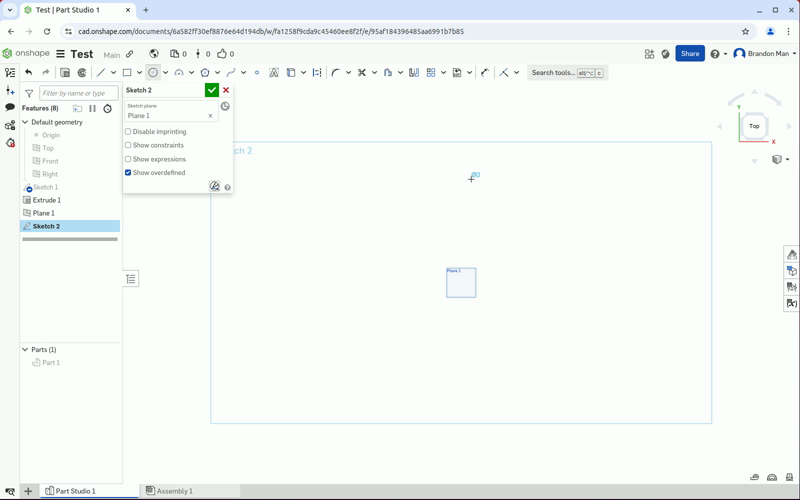
mouse_move(476, 178)
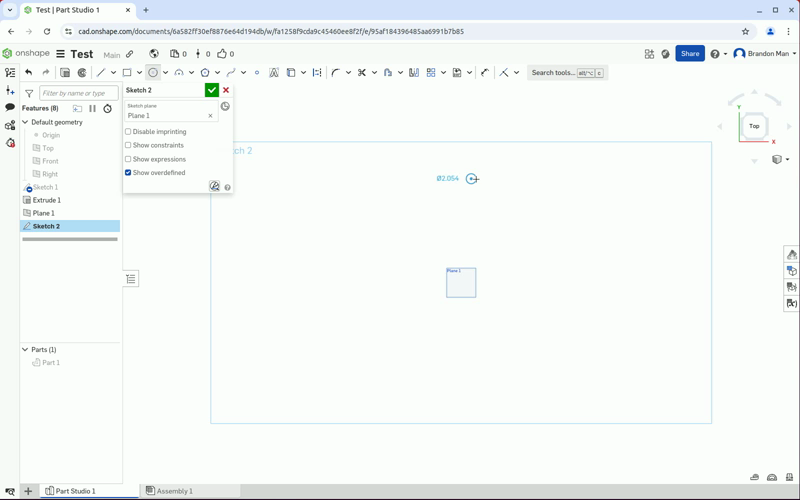
click(476, 178)
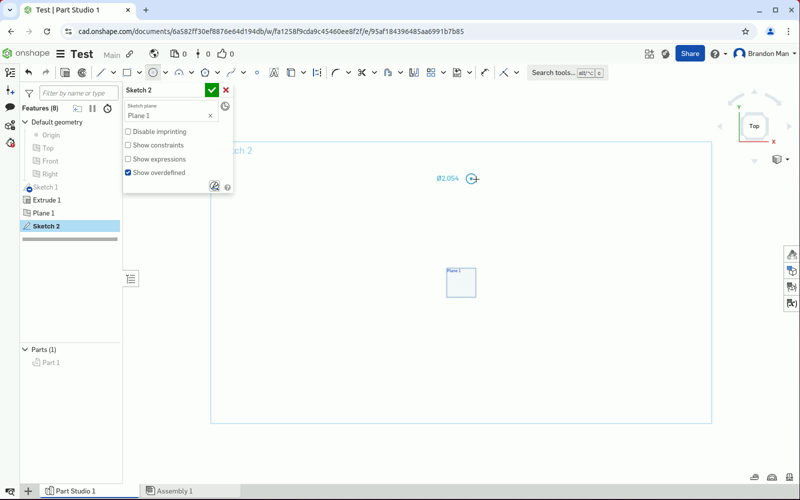
key(esc)
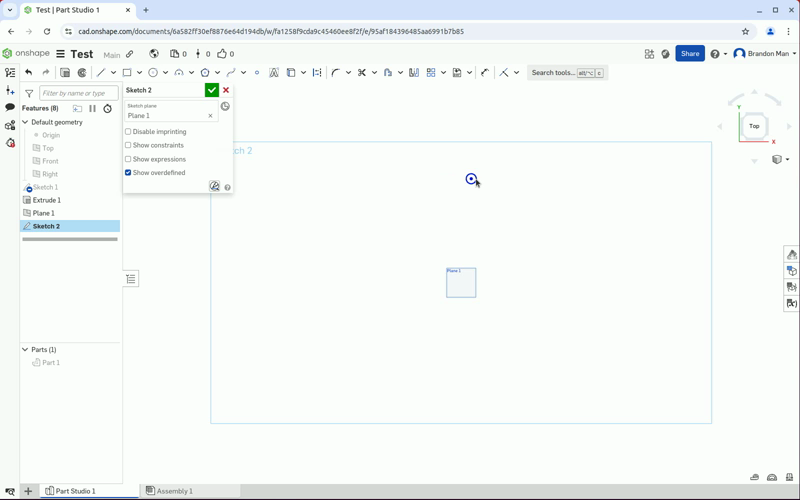
mouse_move(473, 181)
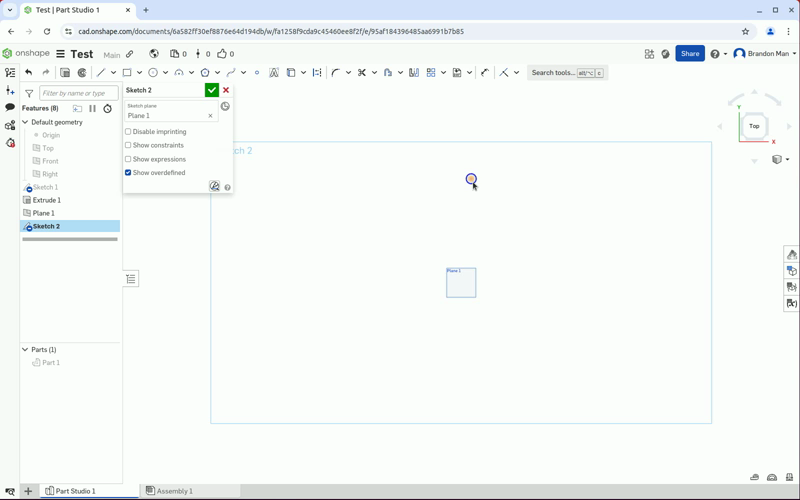
scroll(6)
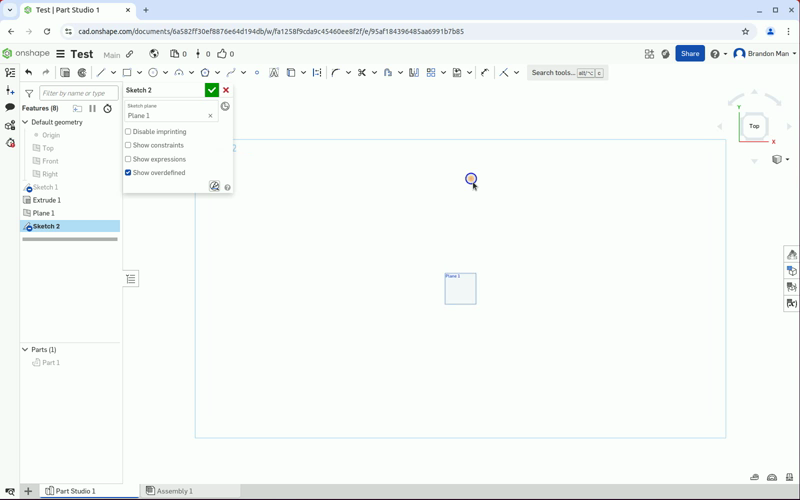
scroll(6)
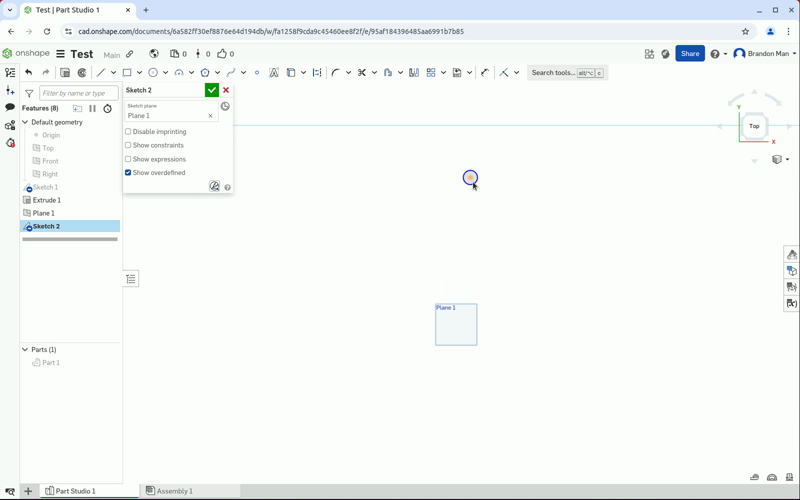
scroll(6)
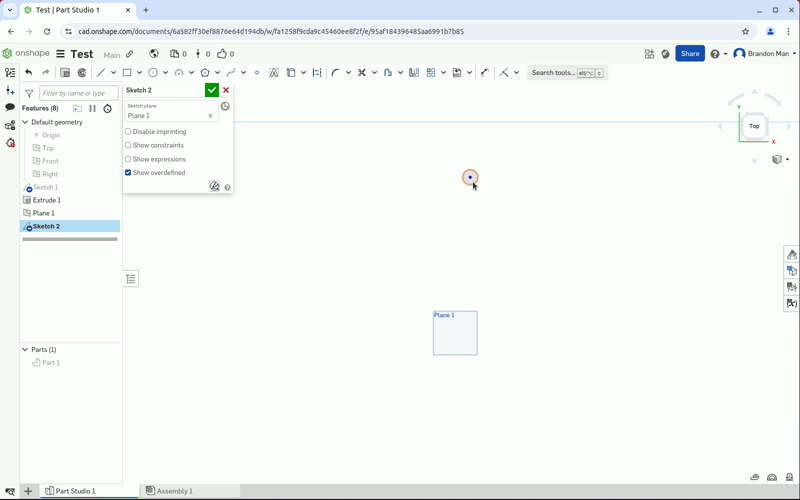
scroll(6)
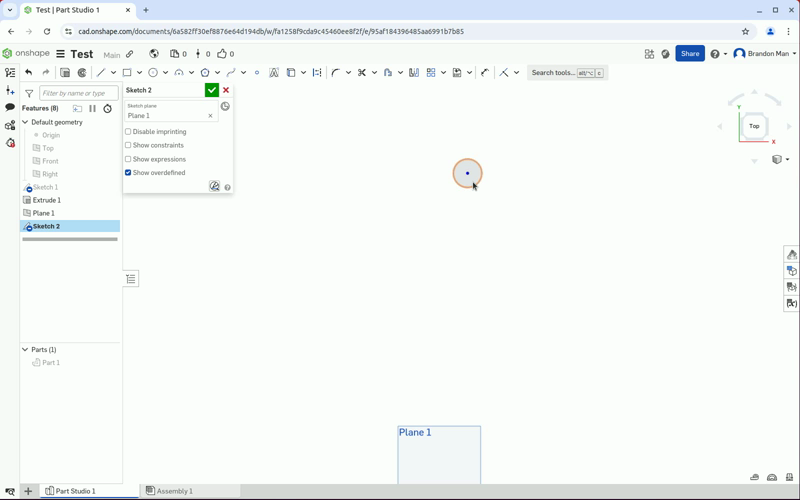
scroll(6)
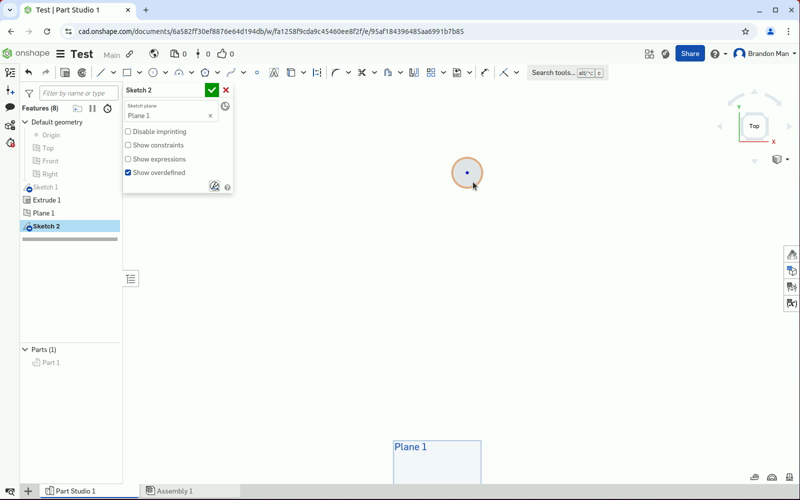
scroll(6)
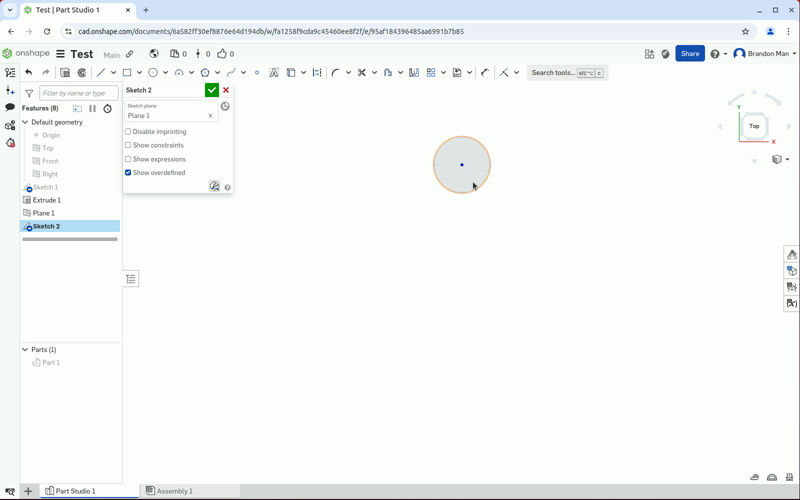
scroll(6)
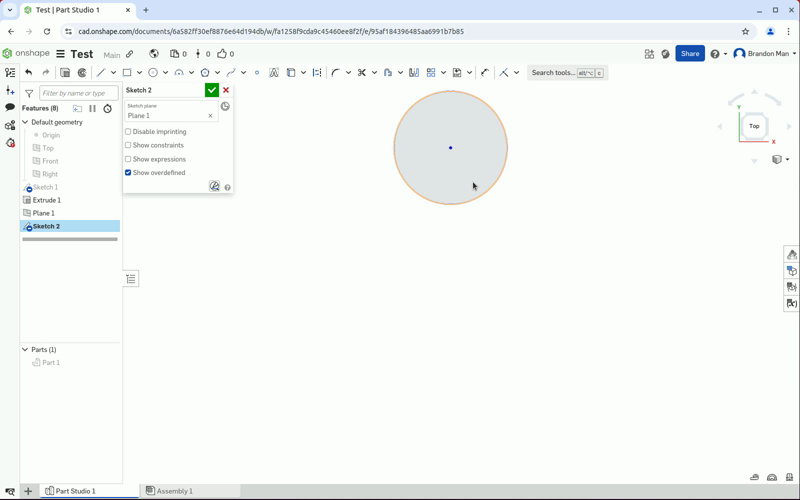
click(473, 181)
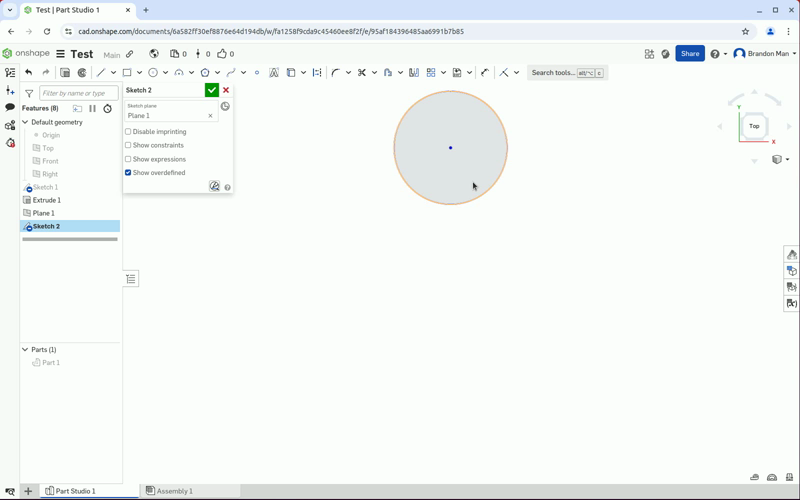
scroll(-6)
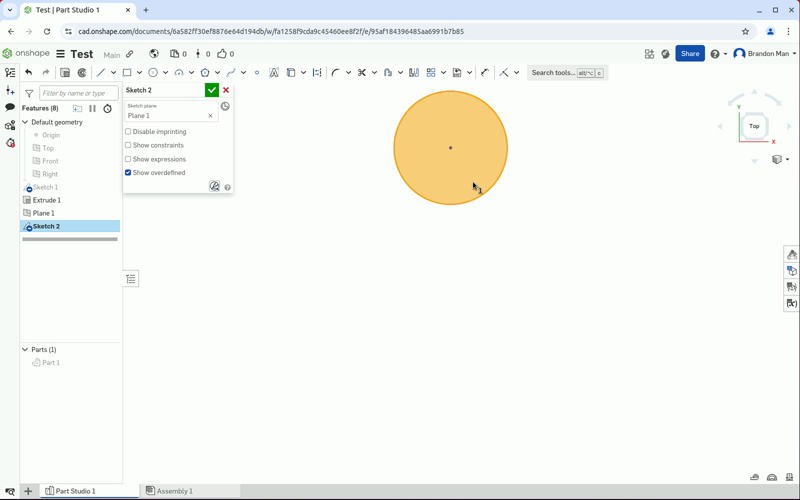
scroll(-6)
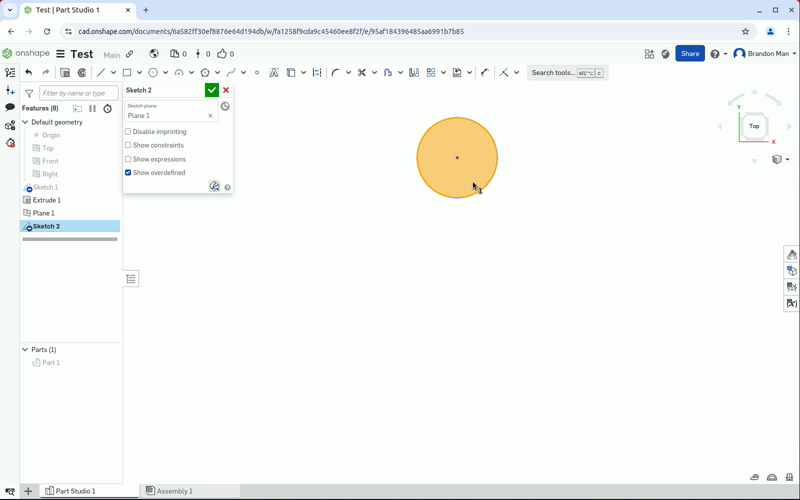
scroll(-6)
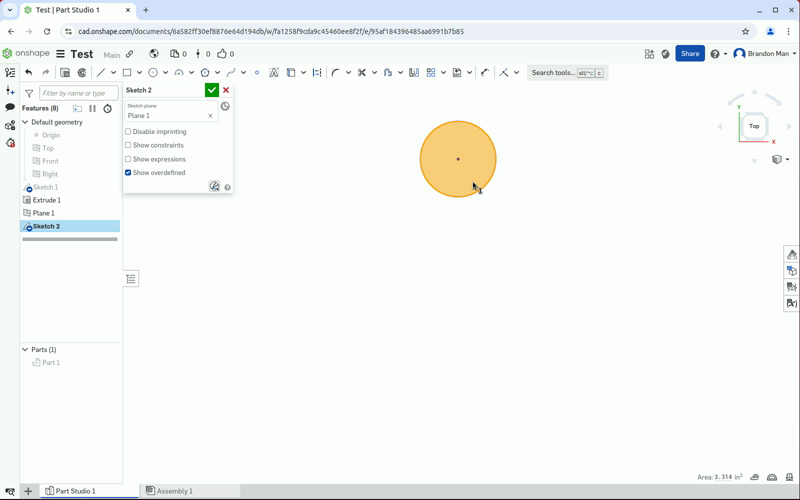
scroll(-6)
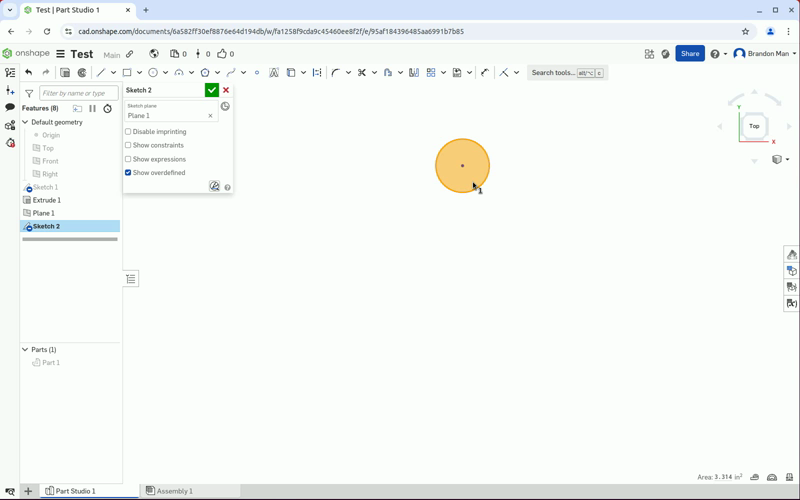
scroll(-6)
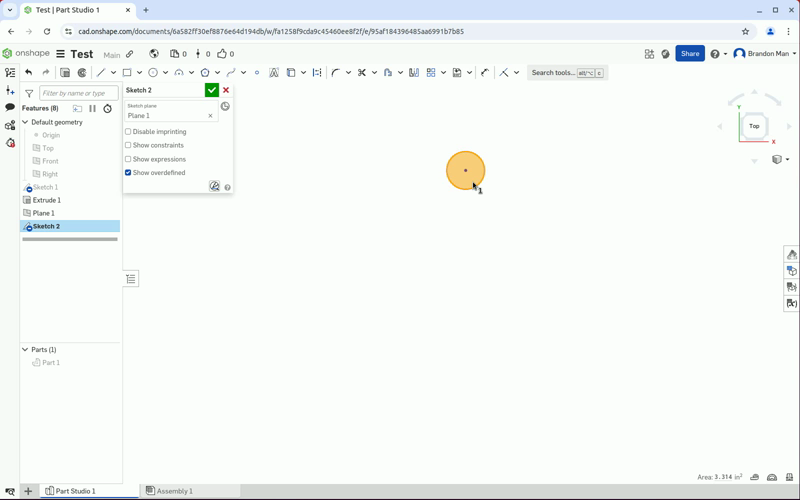
scroll(-6)
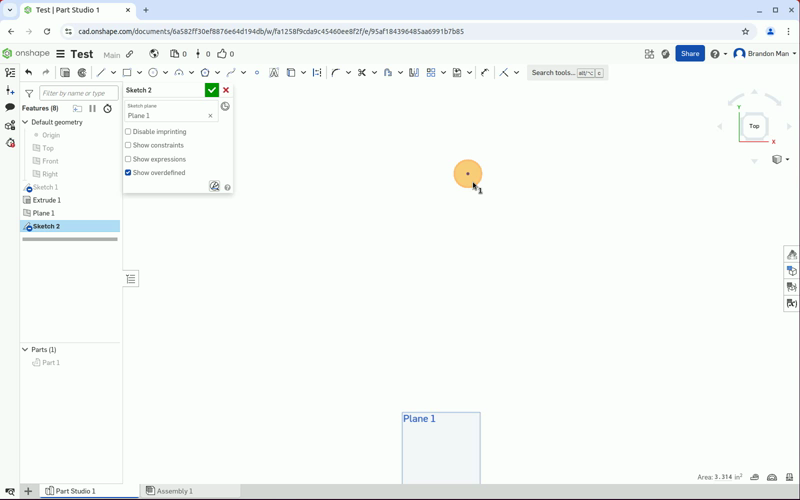
scroll(-6)
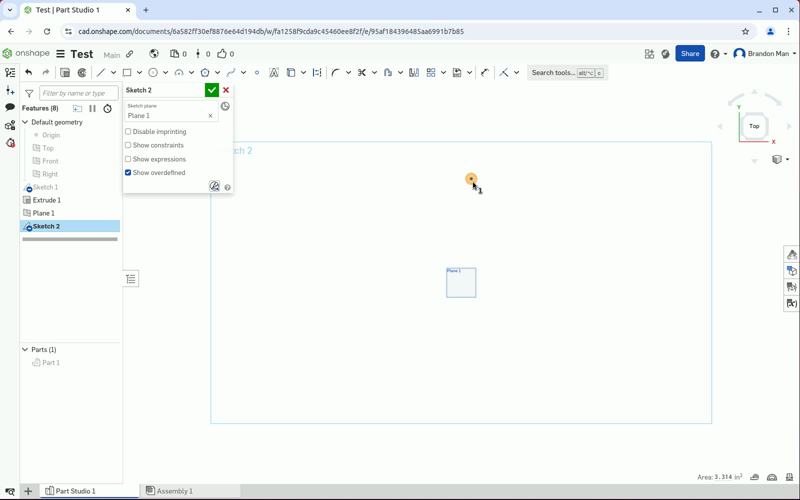
mouse_move(73, 352)
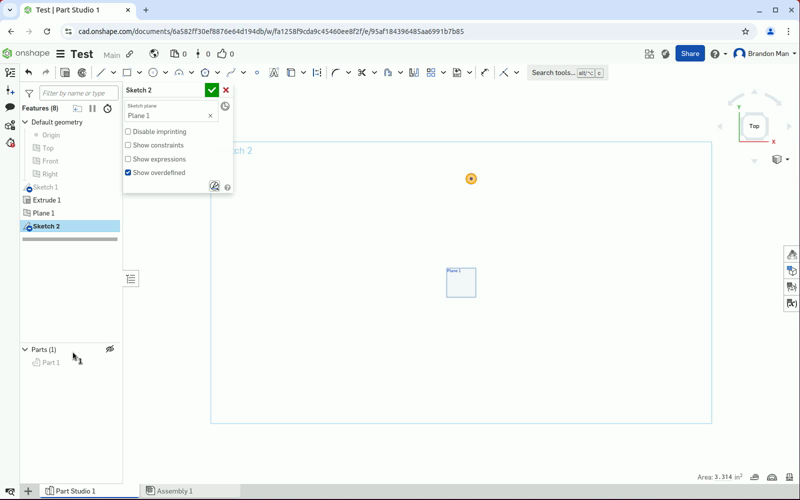
key(shift+y)
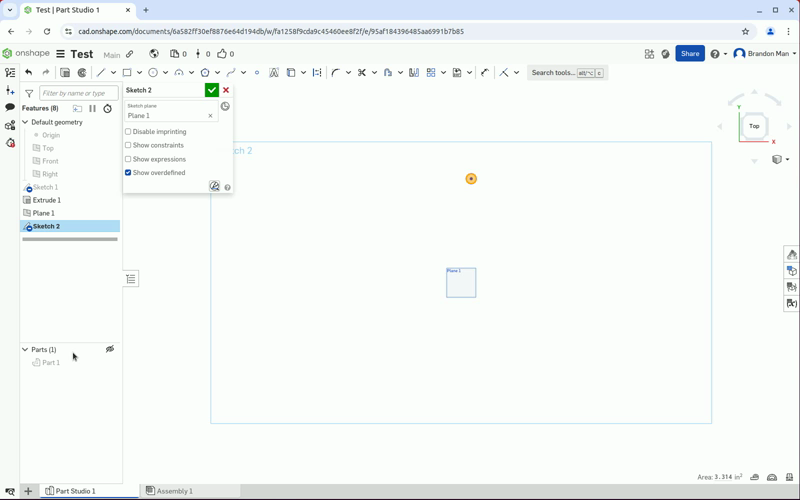
key(shift+e)
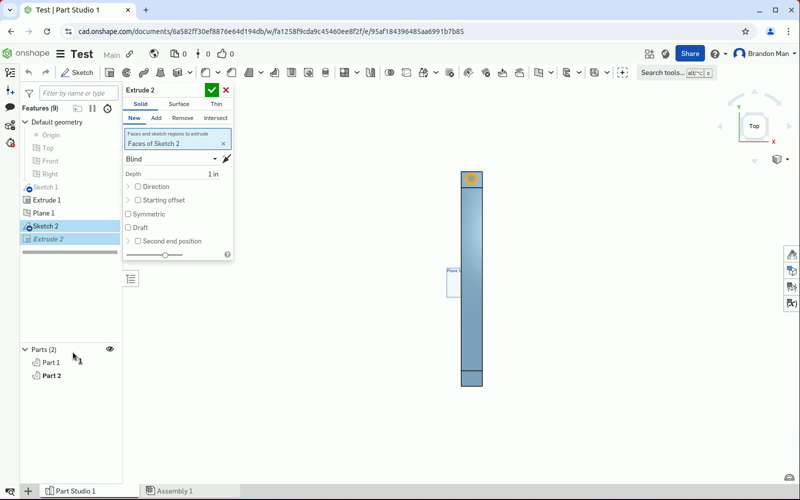
mouse_move(143, 106)
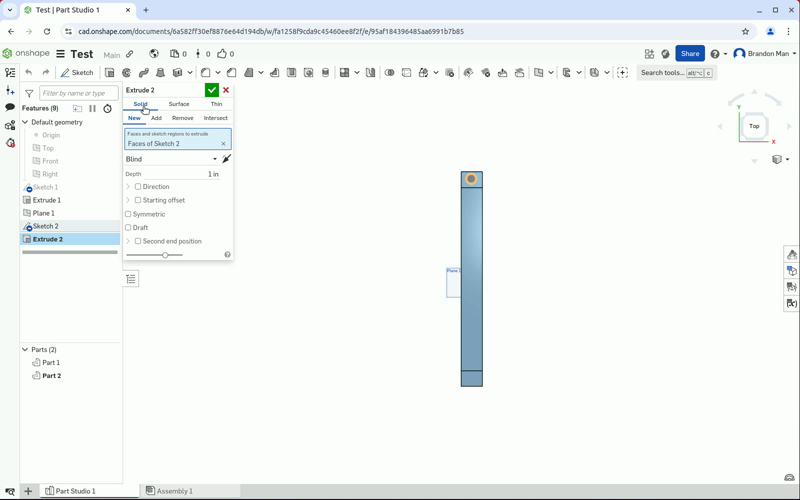
click(143, 106)
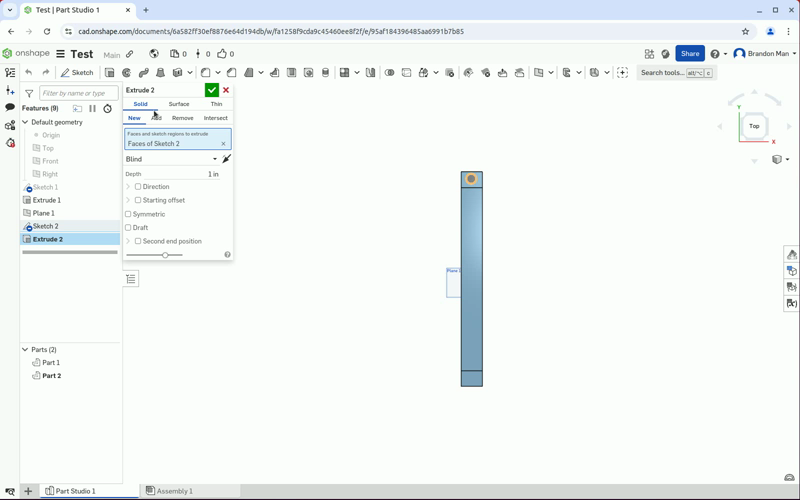
mouse_move(186, 120)
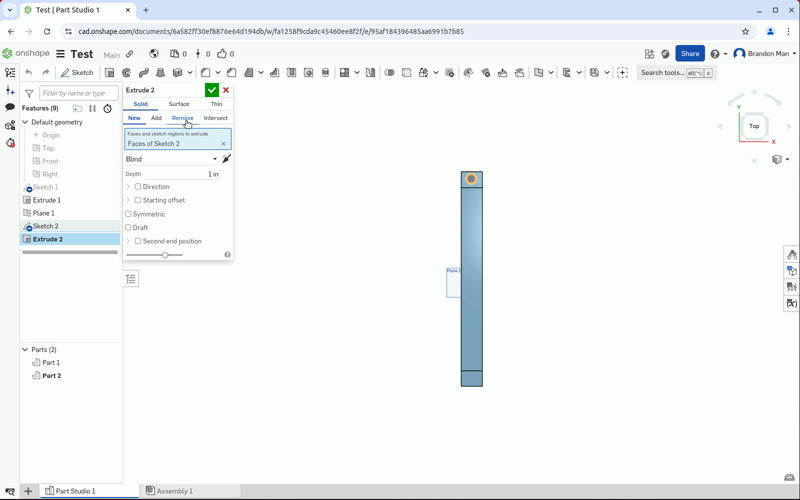
click(186, 120)
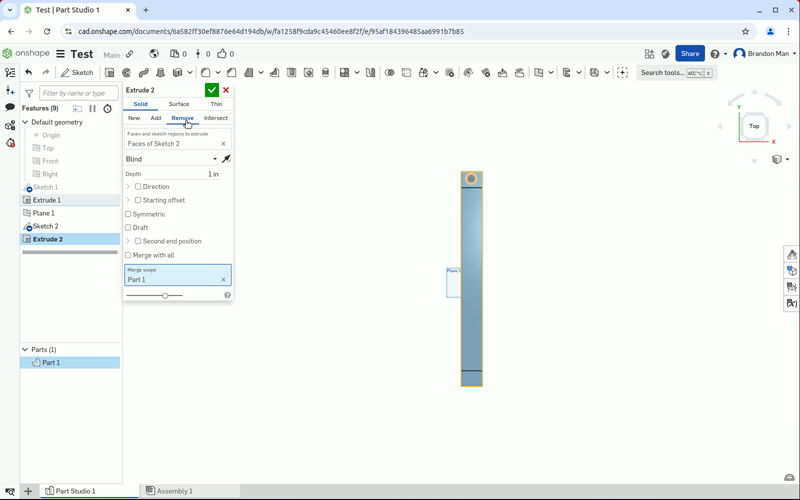
key(tab, 4)
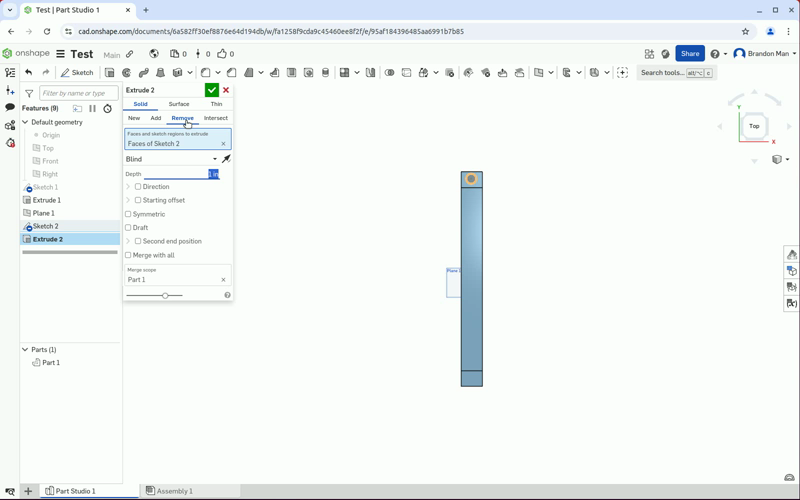
text(10.832)
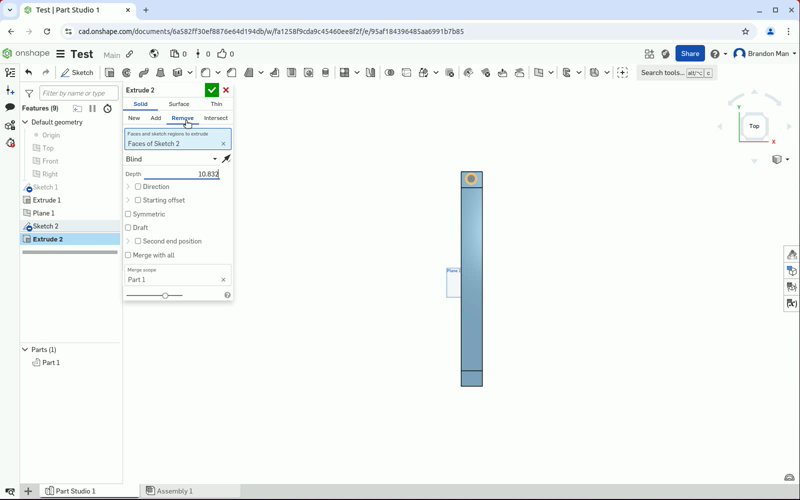
key(tab, 6)
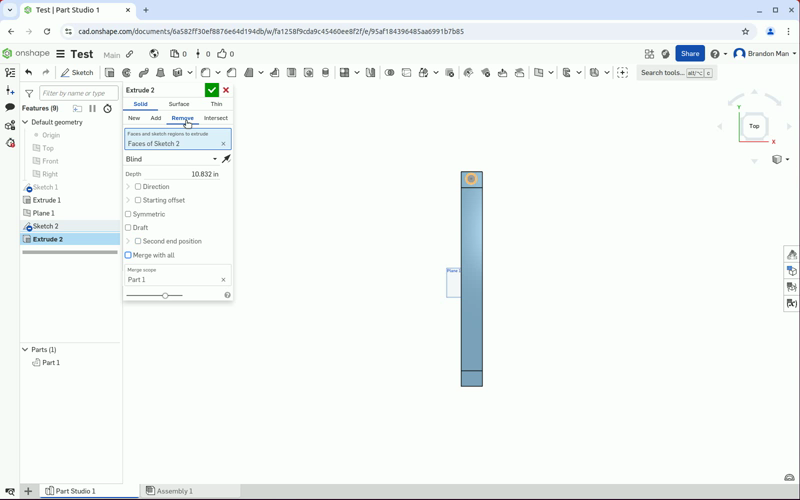
key(space)
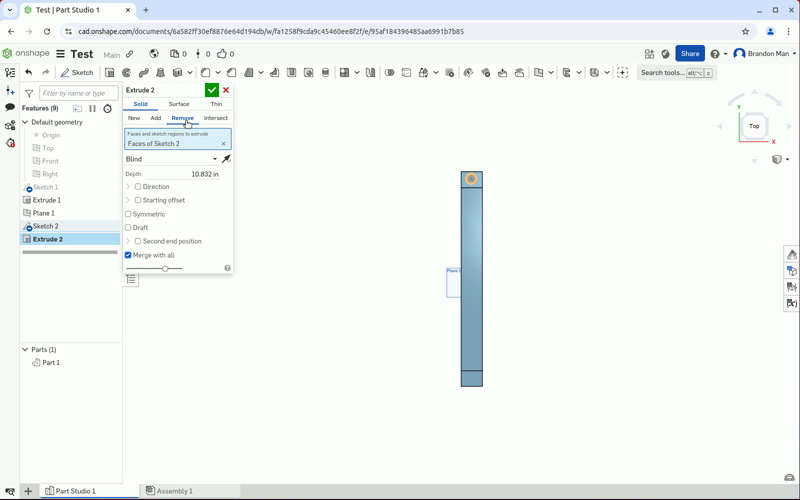
key(enter)
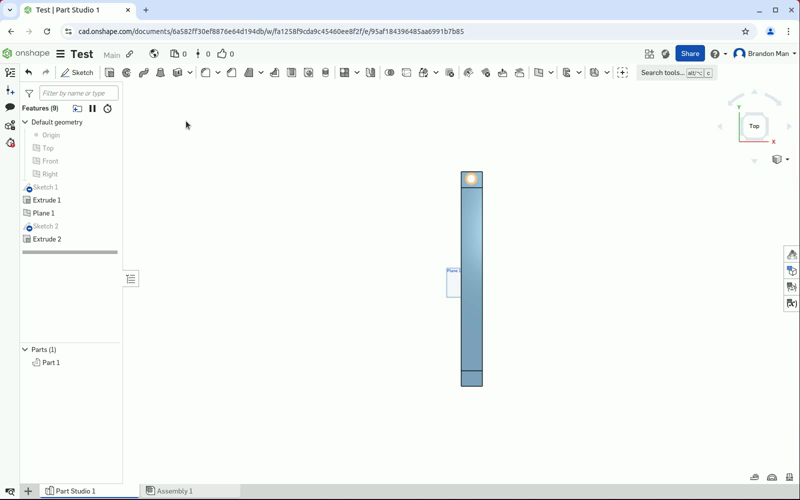
key(shift+h)
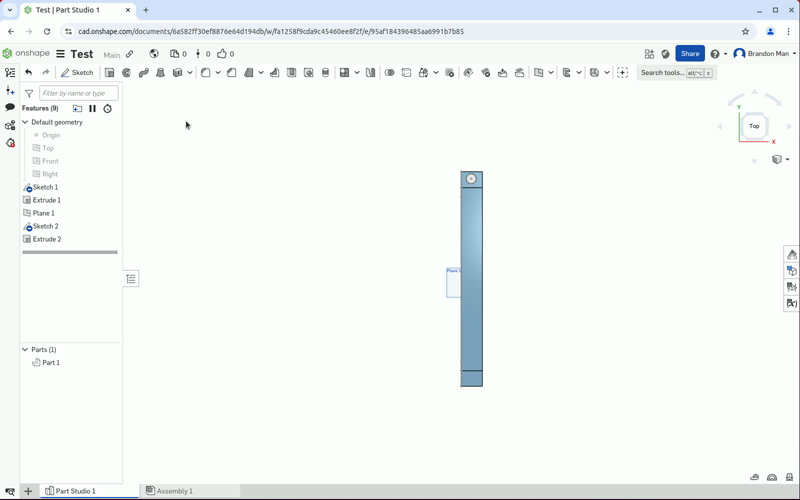
key(shift+h)
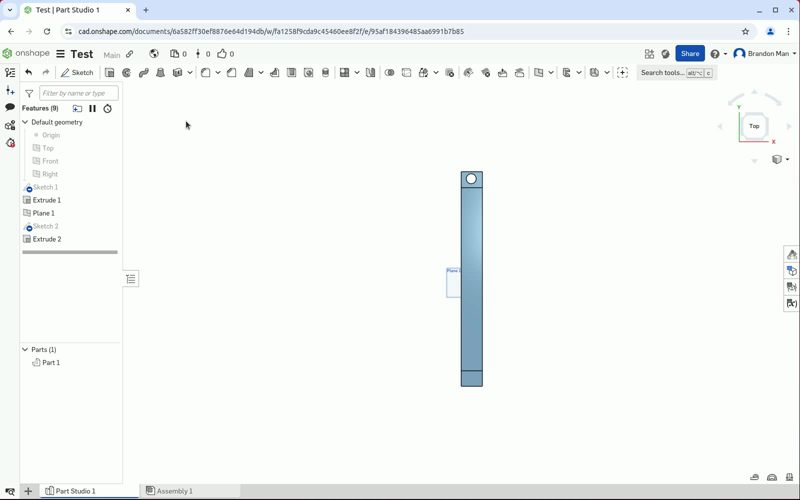
mouse_move(73, 189)
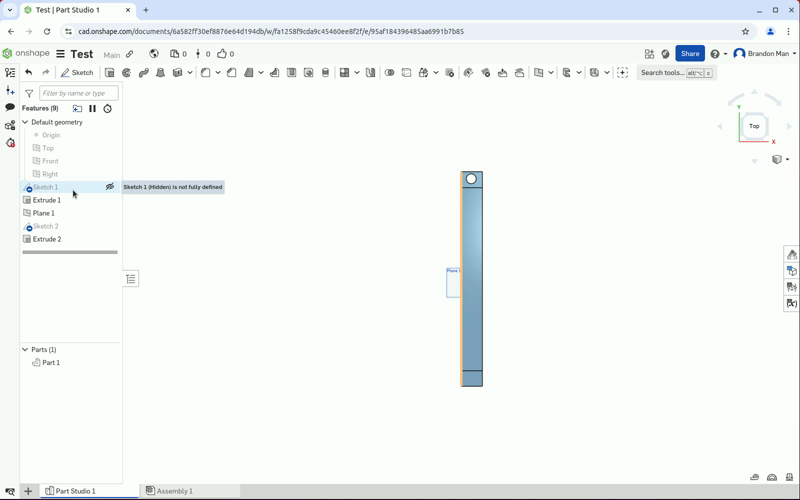
click(73, 189)
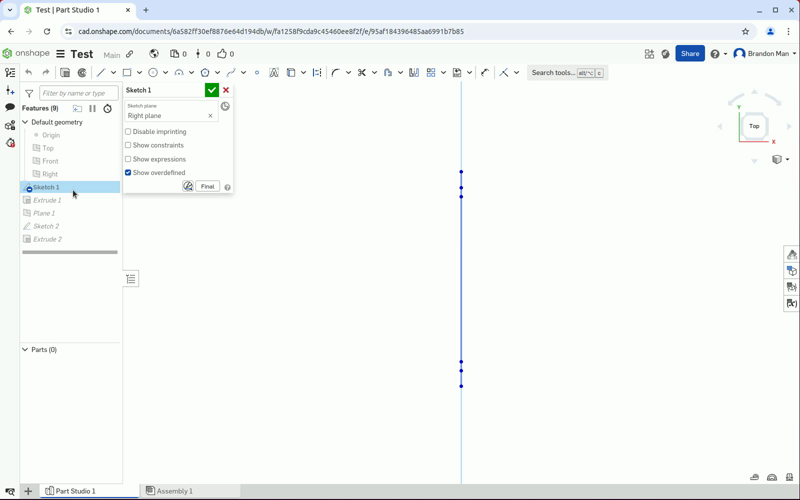
mouse_move(229, 92)
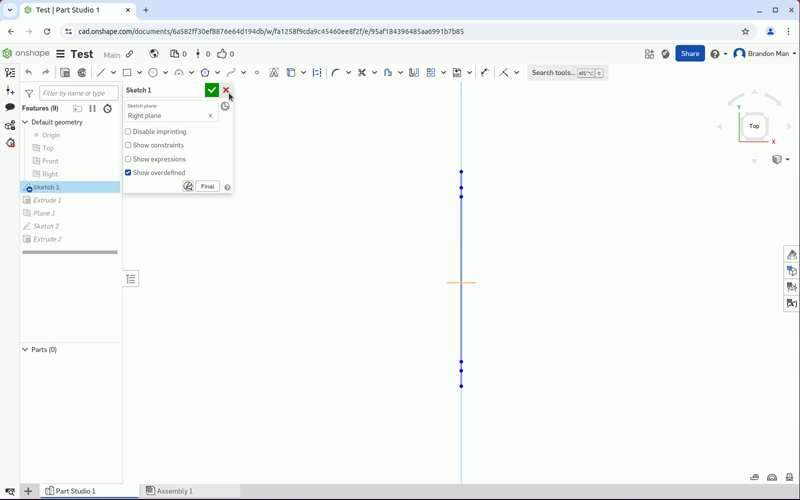
click(229, 92)
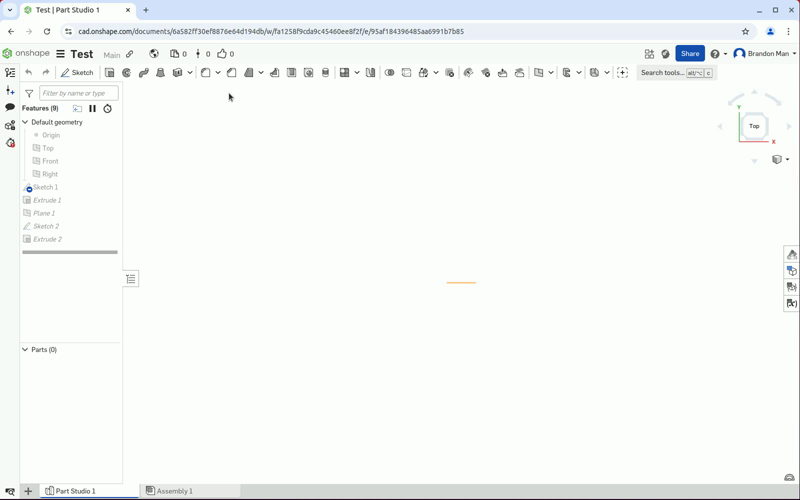
key(shift+s)
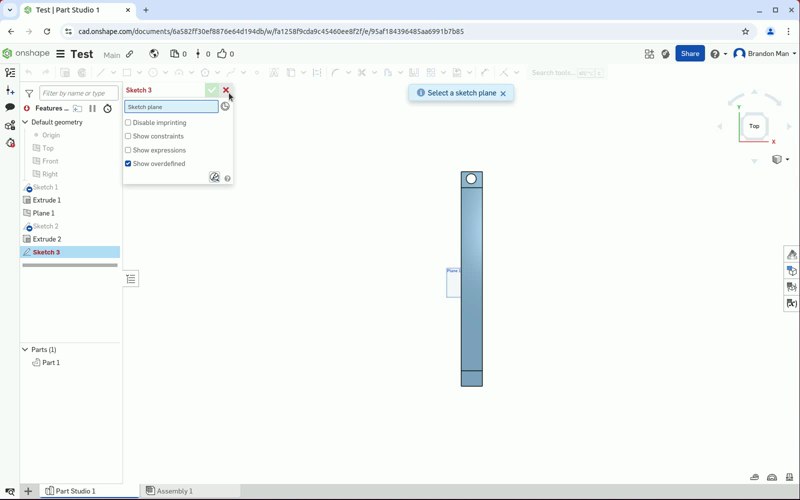
mouse_move(73, 215)
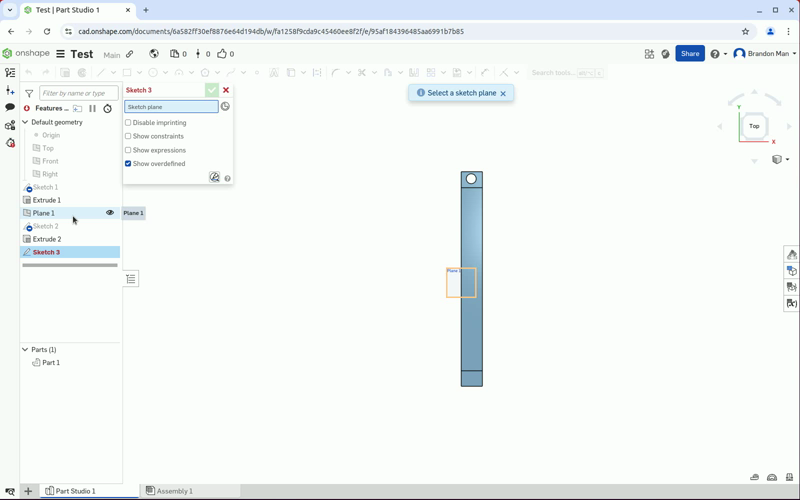
click(73, 215)
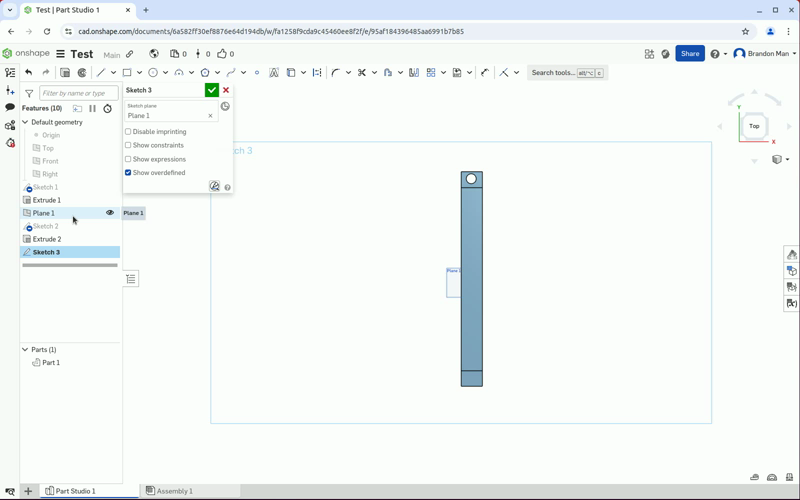
mouse_move(73, 352)
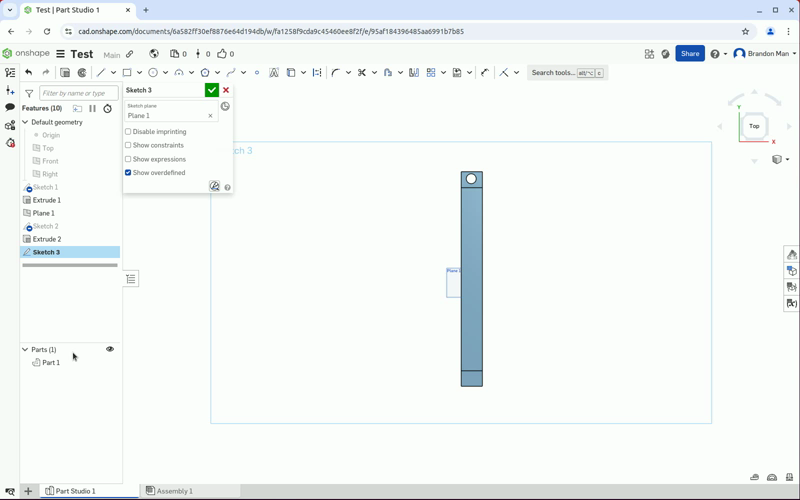
key(y)
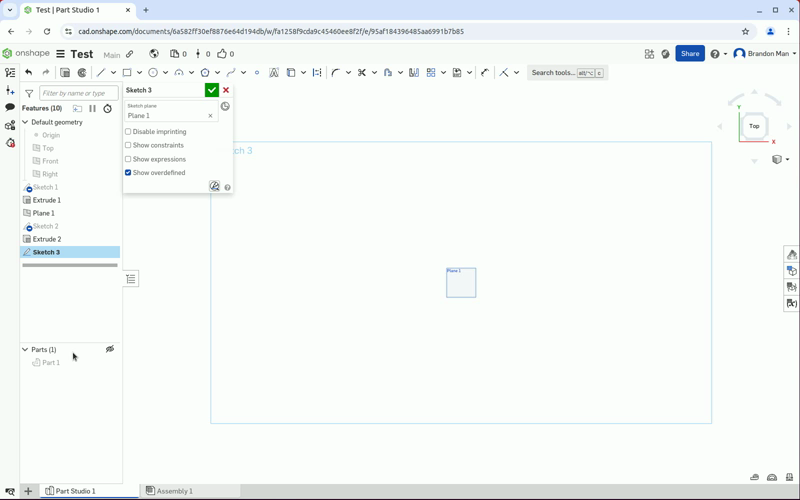
key(c)
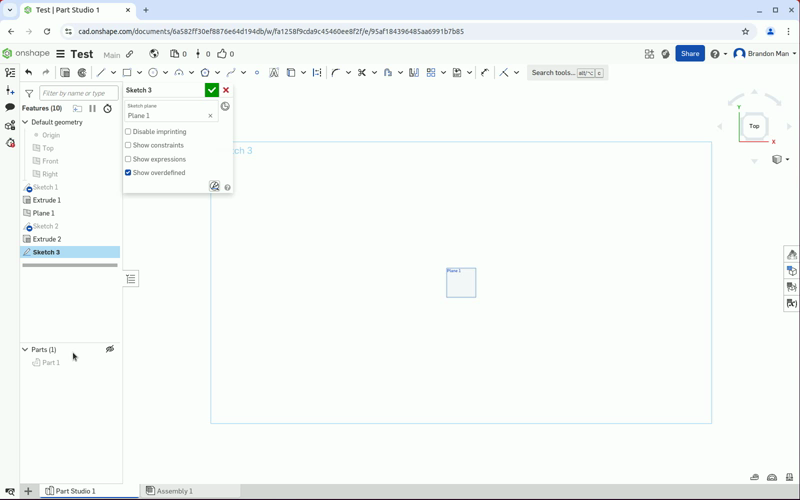
key_down(shift)
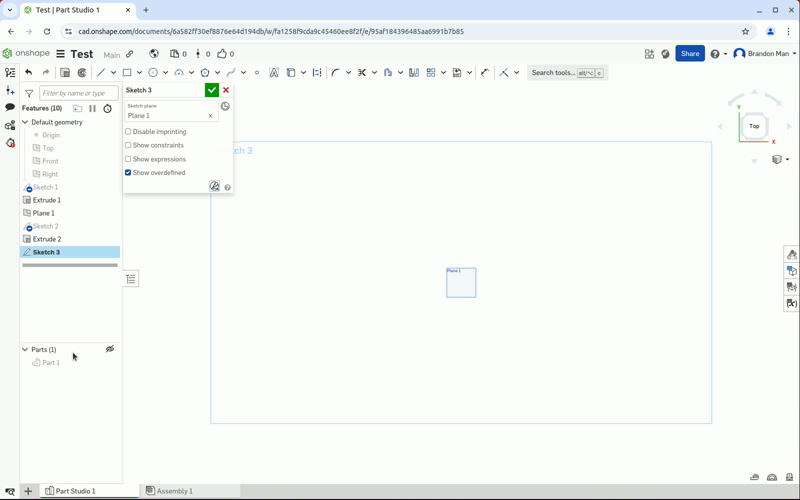
mouse_move(471, 378)
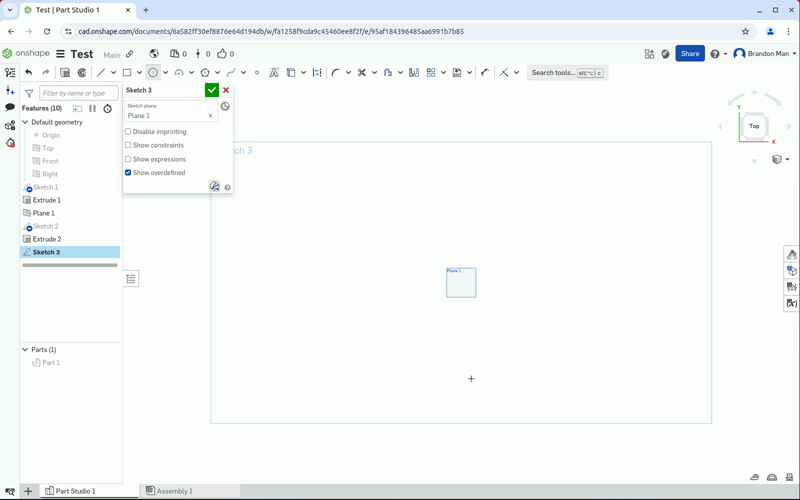
click(471, 378)
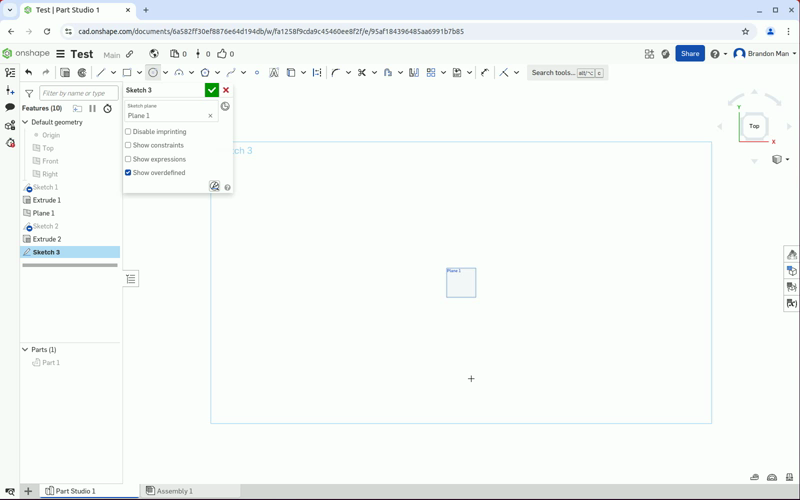
key_up(shift)
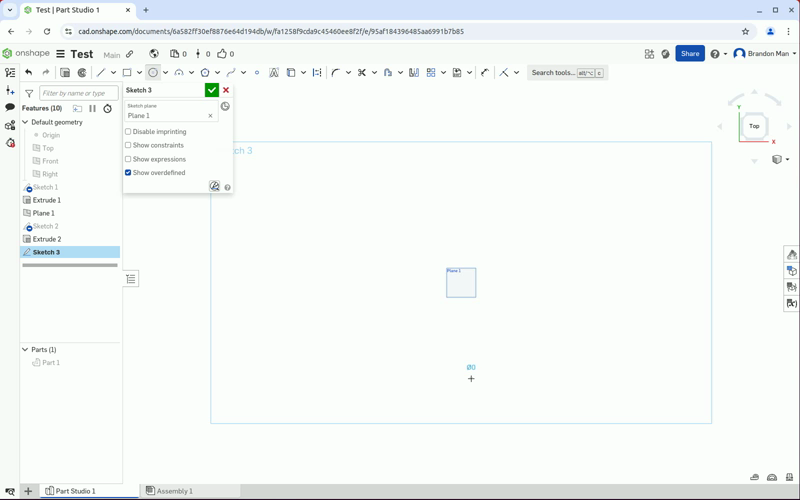
mouse_move(476, 378)
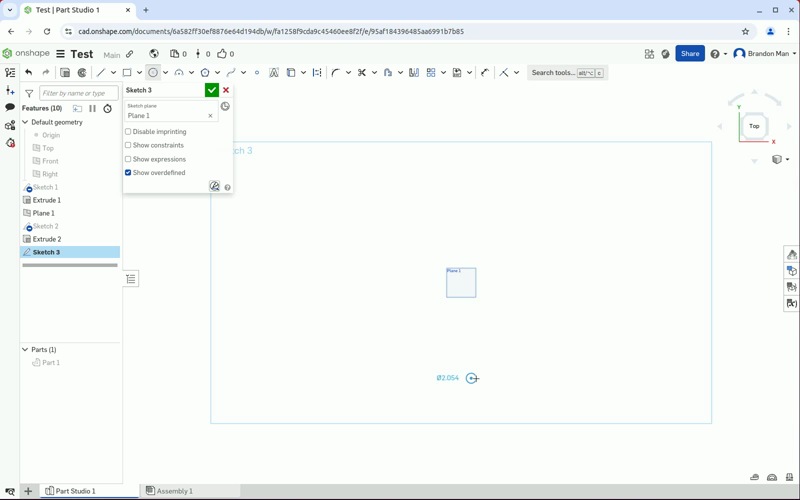
click(476, 378)
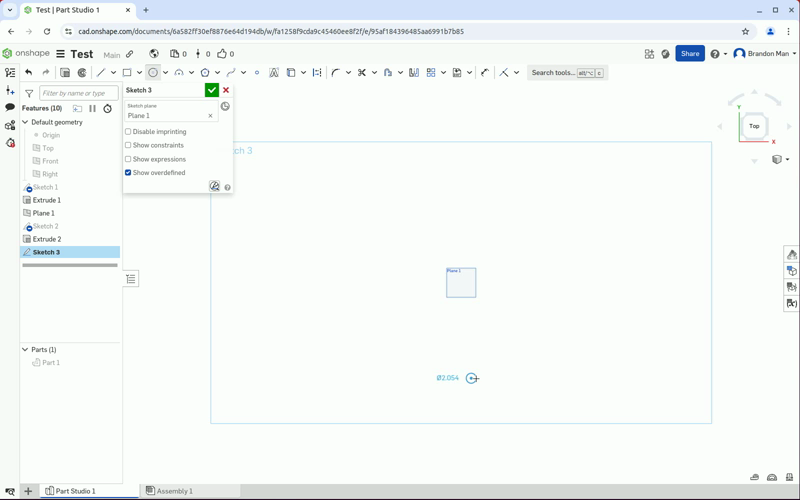
key(esc)
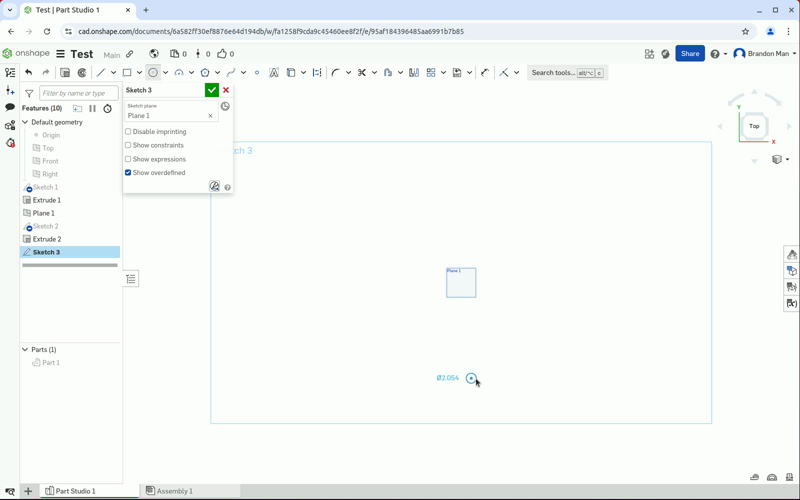
mouse_move(468, 374)
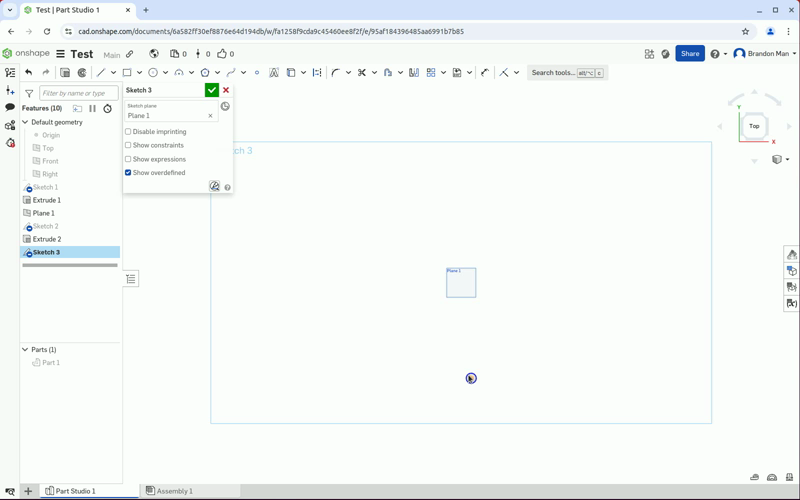
scroll(6)
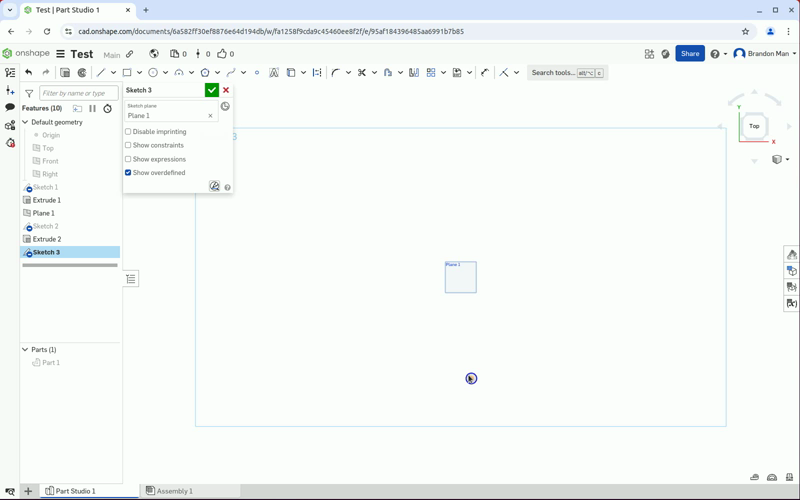
scroll(6)
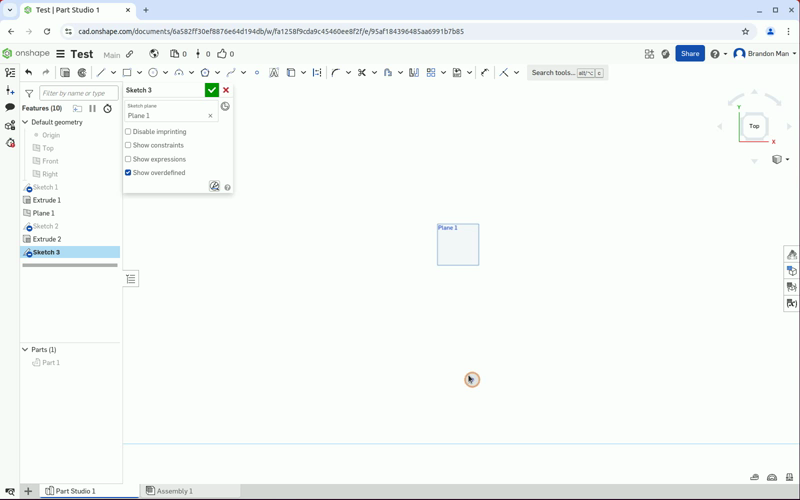
scroll(6)
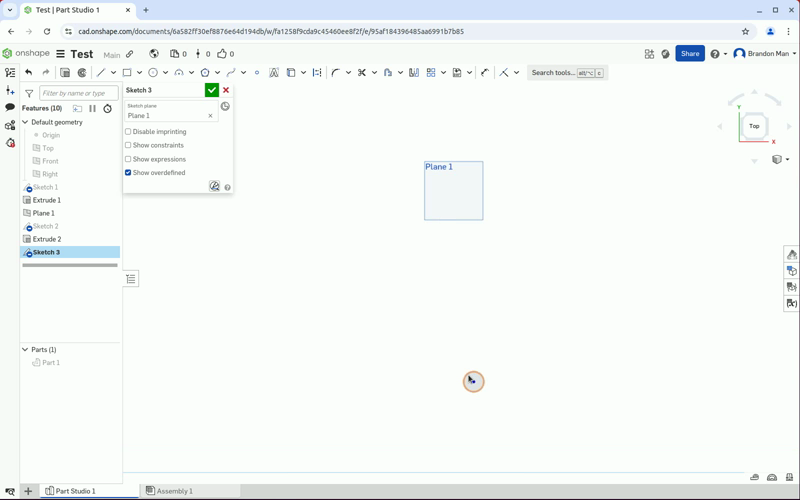
scroll(6)
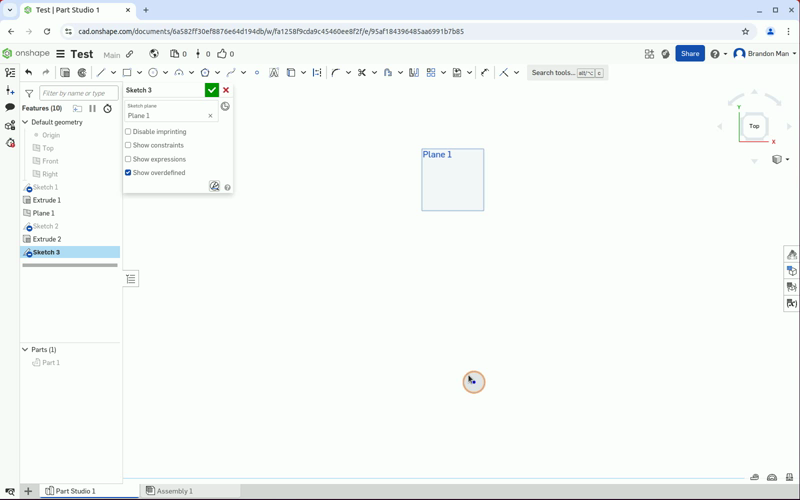
scroll(6)
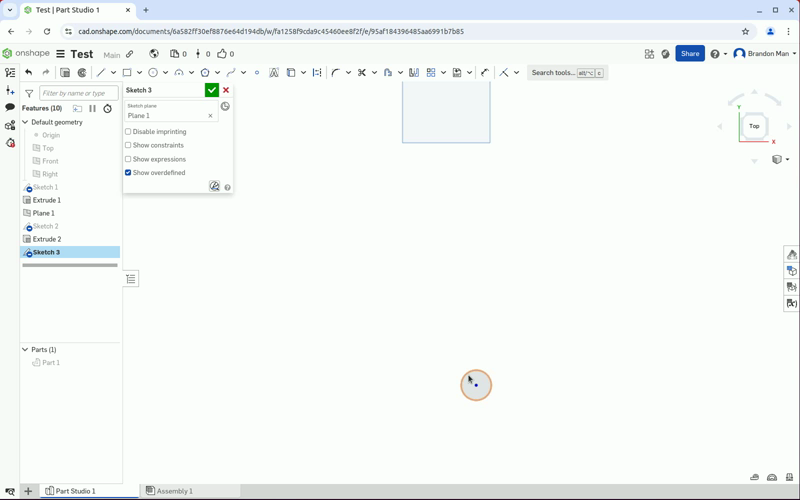
scroll(6)
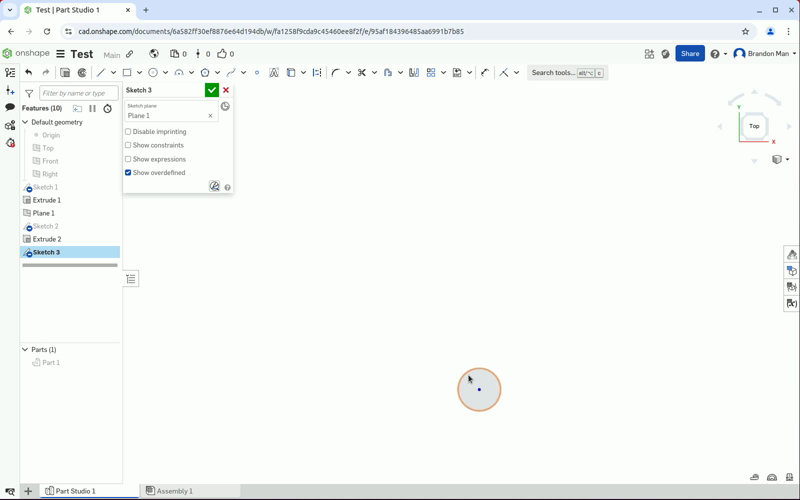
scroll(6)
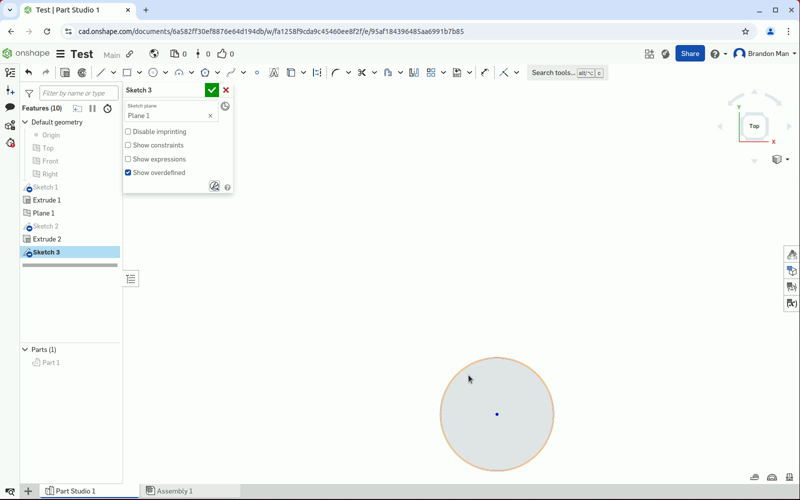
click(468, 374)
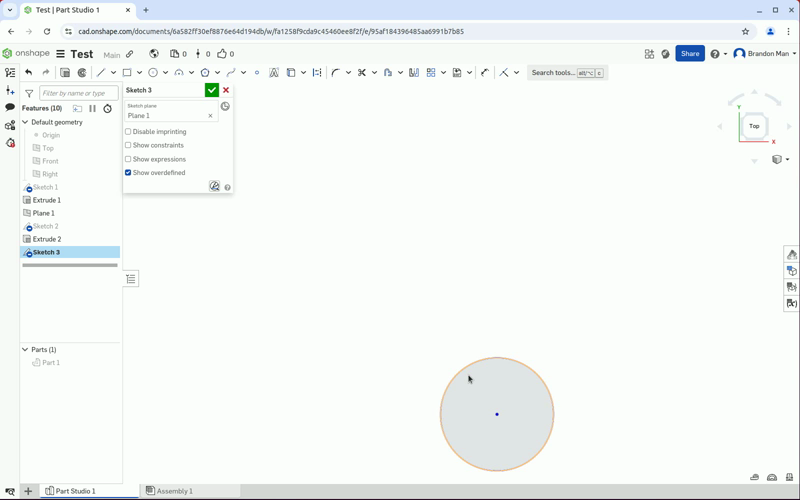
scroll(-6)
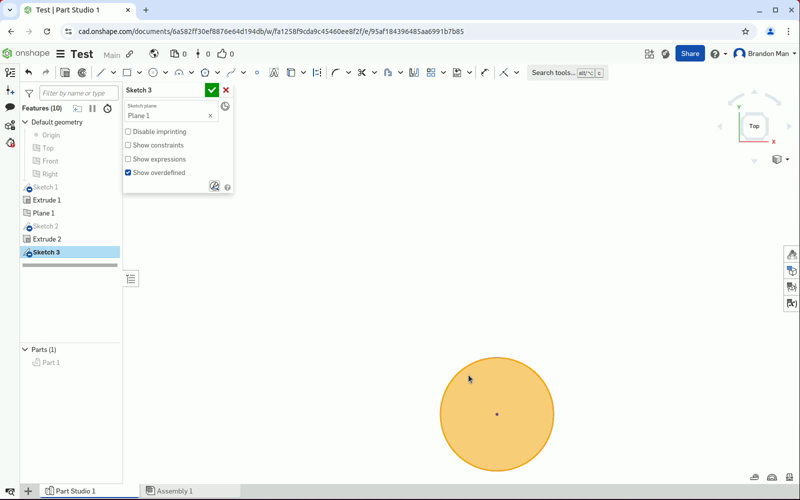
scroll(-6)
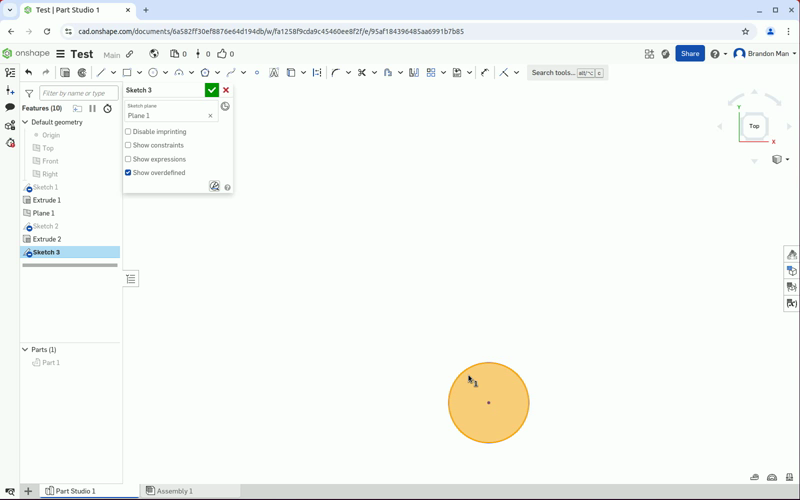
scroll(-6)
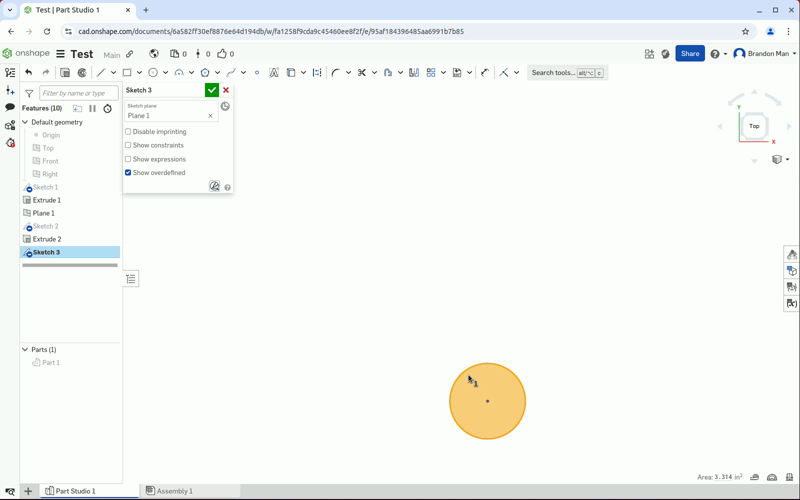
scroll(-6)
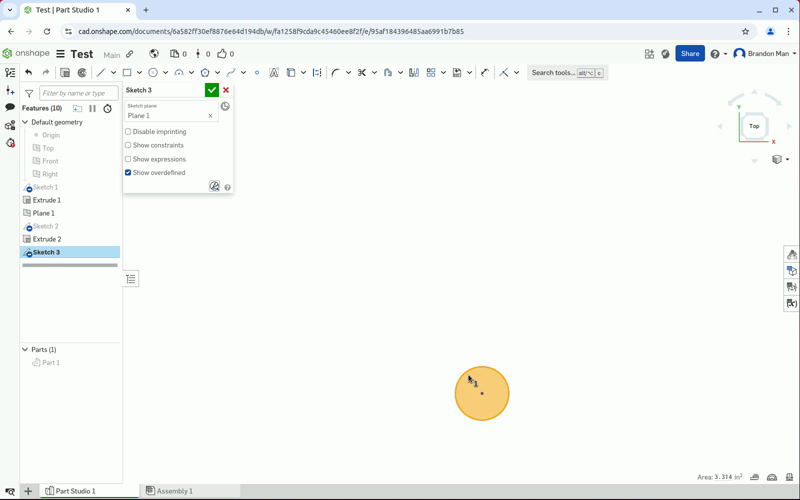
scroll(-6)
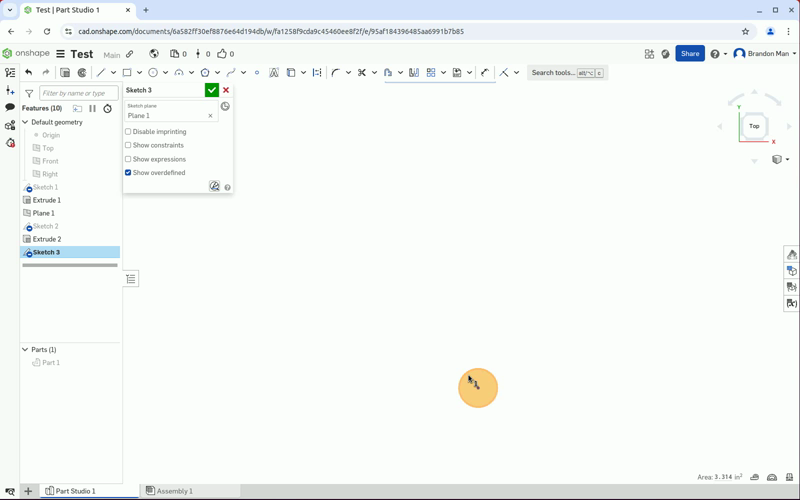
scroll(-6)
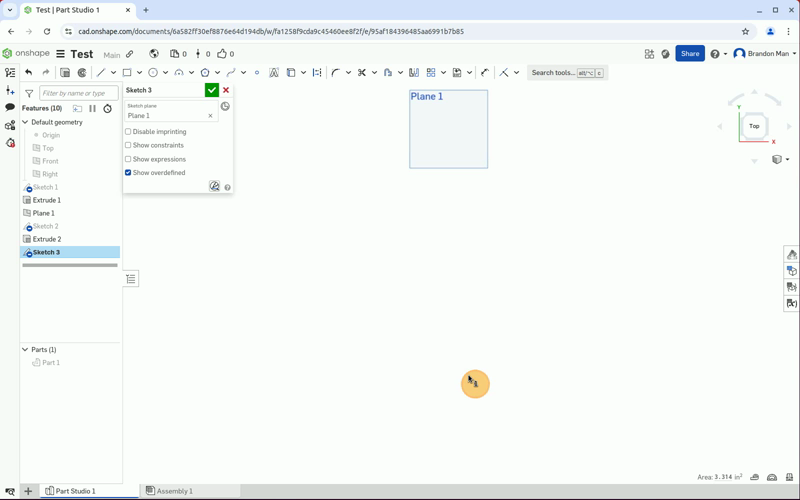
scroll(-6)
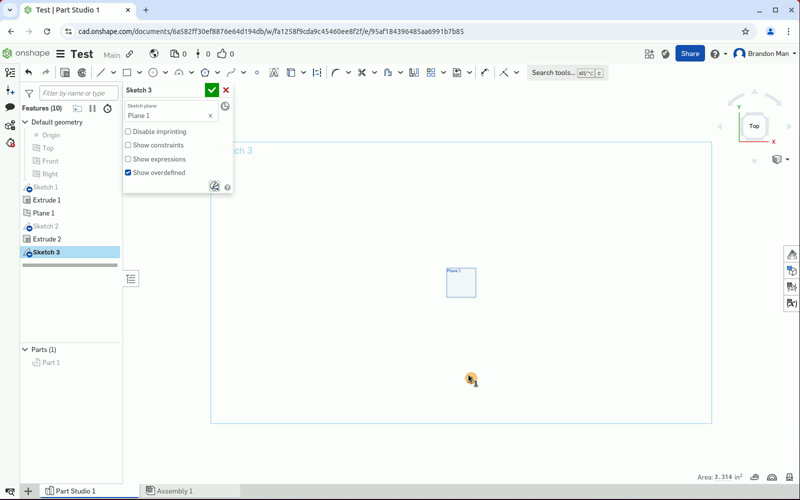
mouse_move(73, 352)
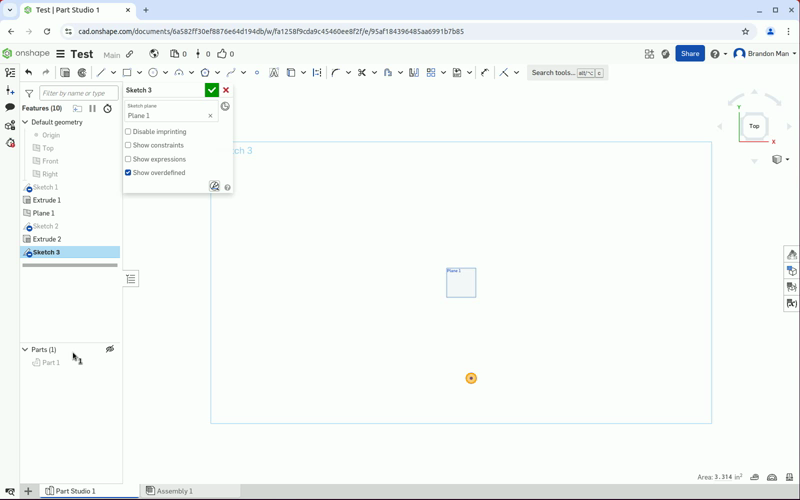
key(shift+y)
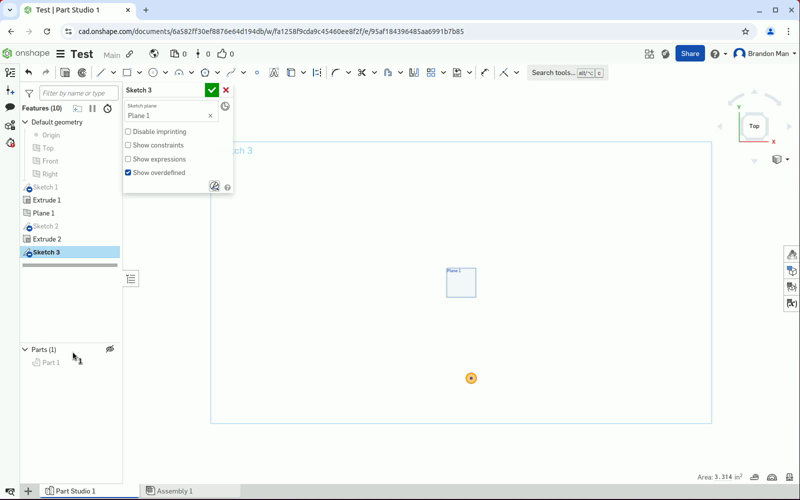
key(shift+e)
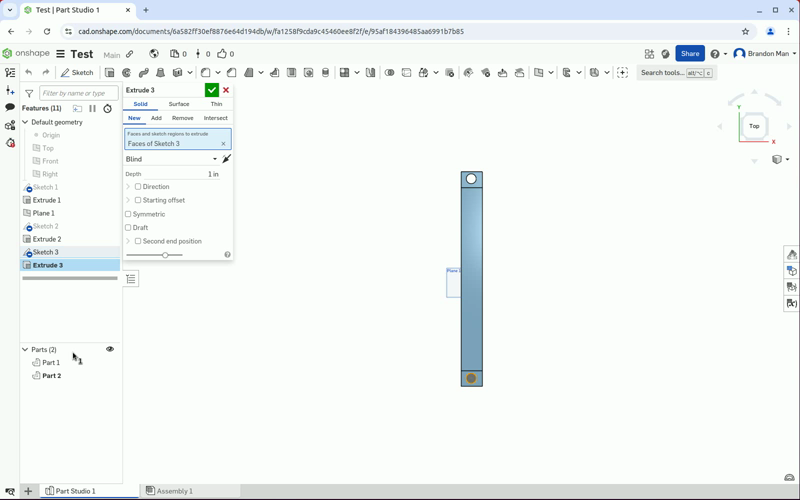
mouse_move(143, 106)
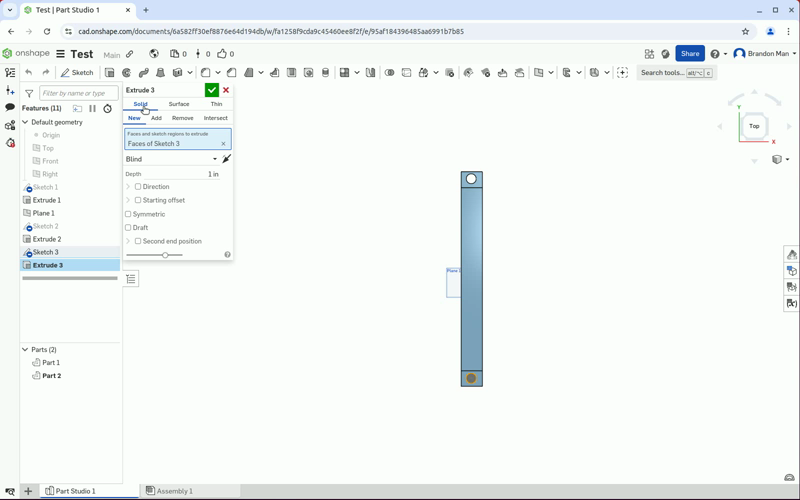
click(143, 106)
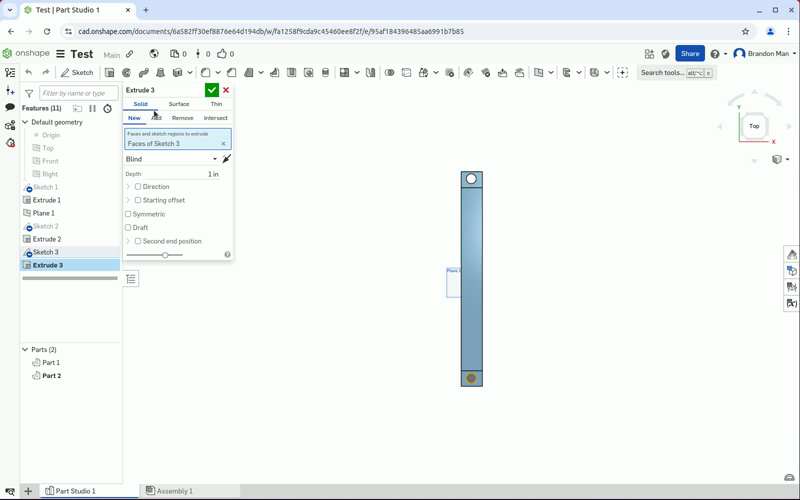
mouse_move(186, 120)
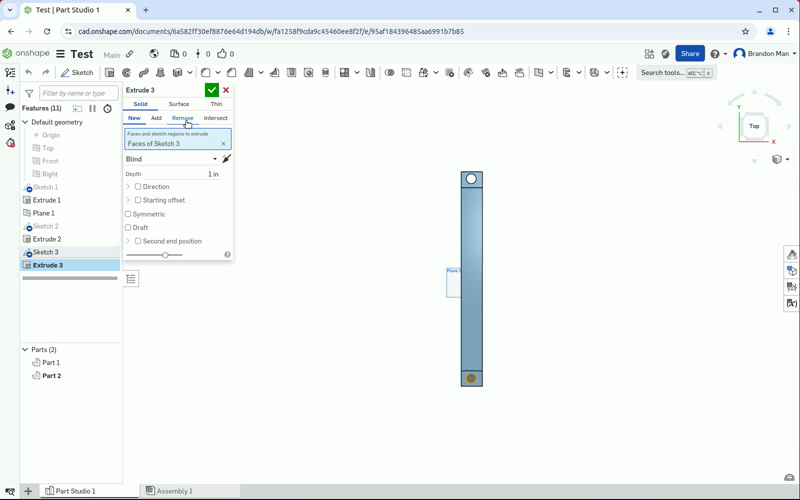
click(186, 120)
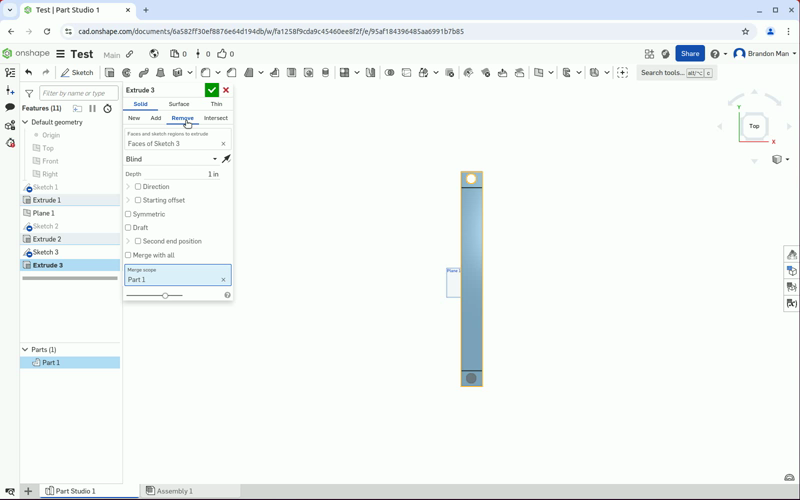
key(tab, 4)
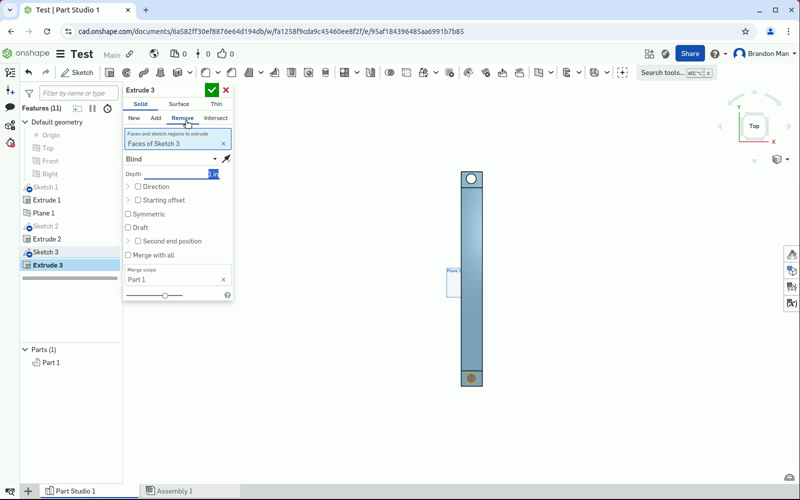
text(10.832)
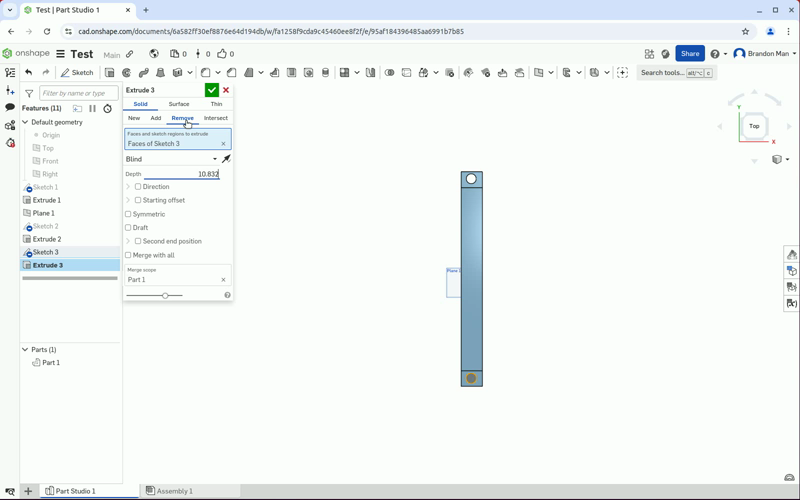
key(tab, 6)
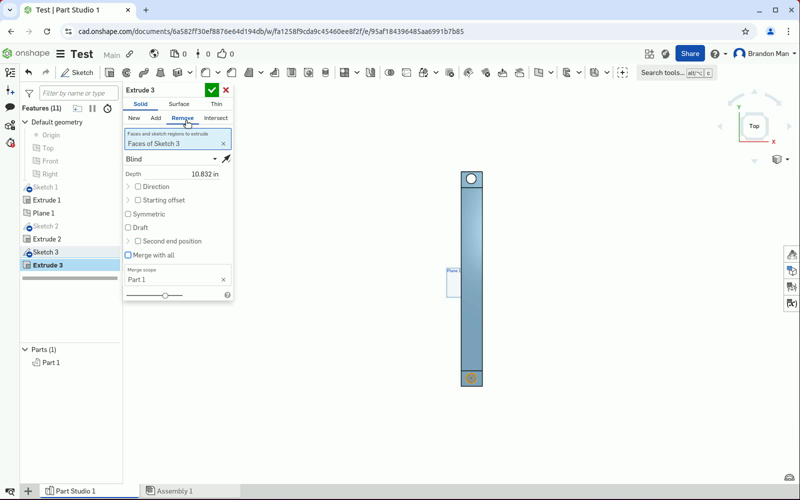
key(space)
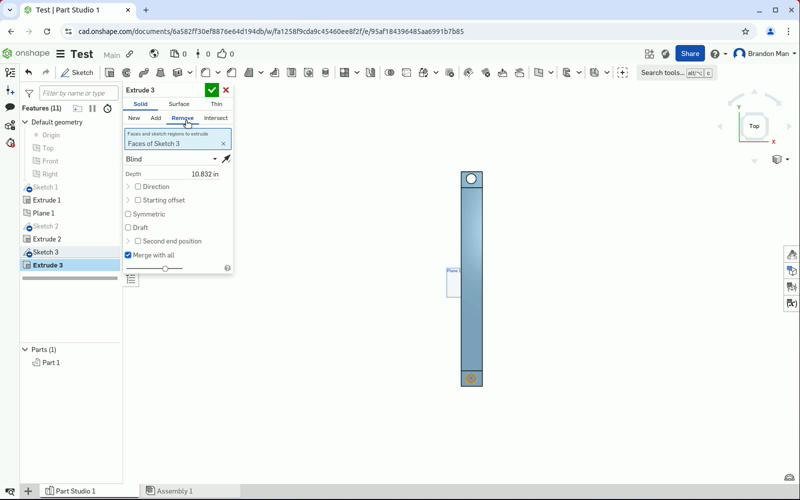
key(enter)
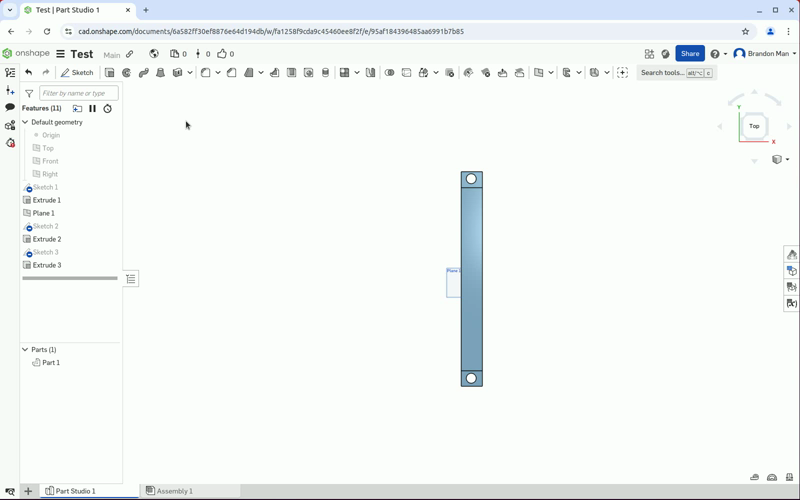
key(shift+h)
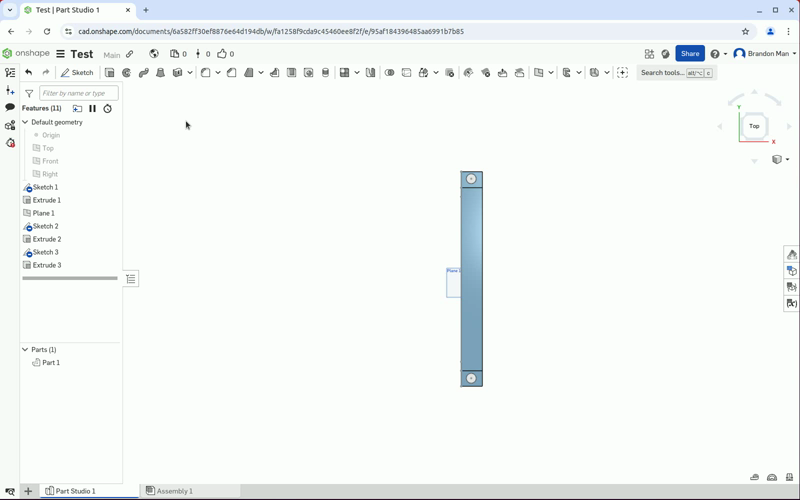
key(shift+h)
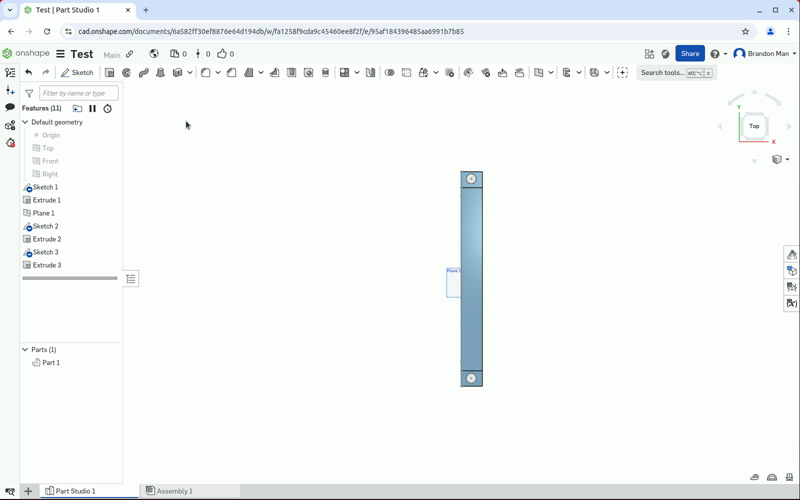
key(shift+7)
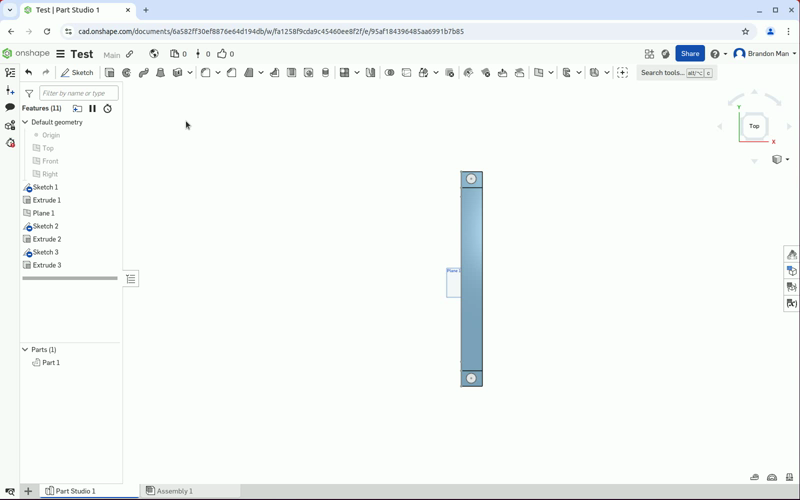
key(up, 3)
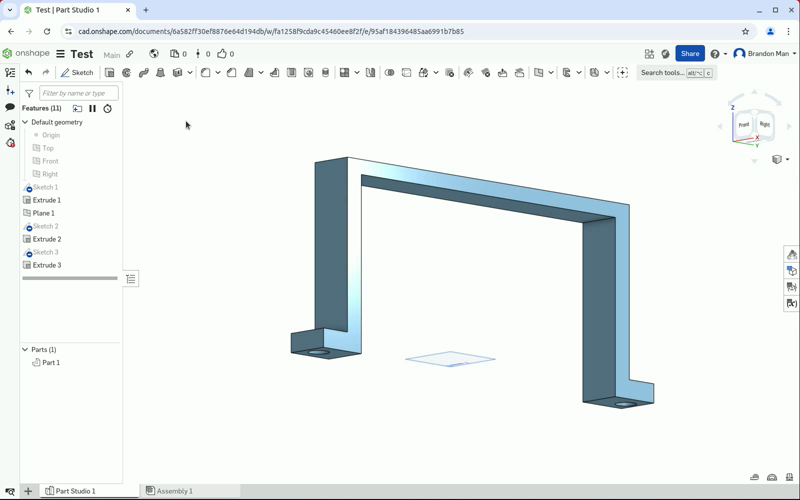
key(left, 3)
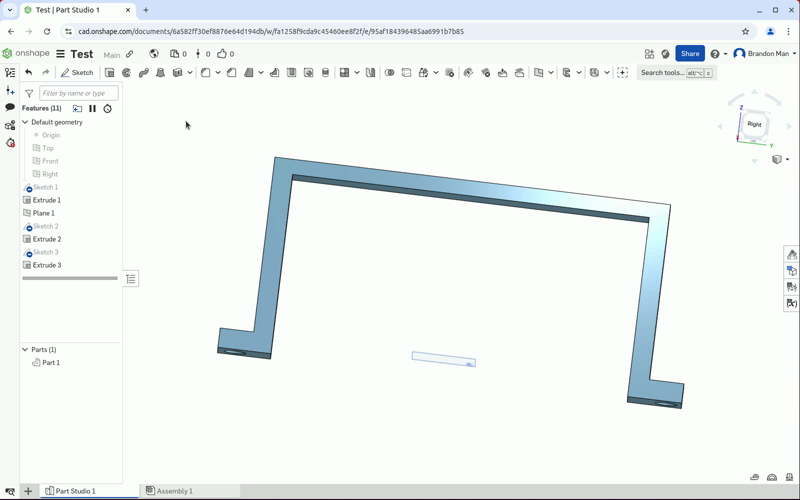
key(right, 3)
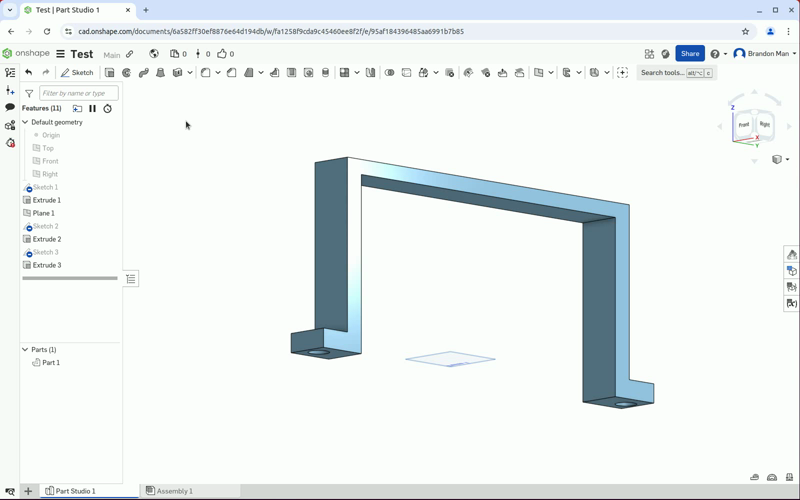
key(down, 3)
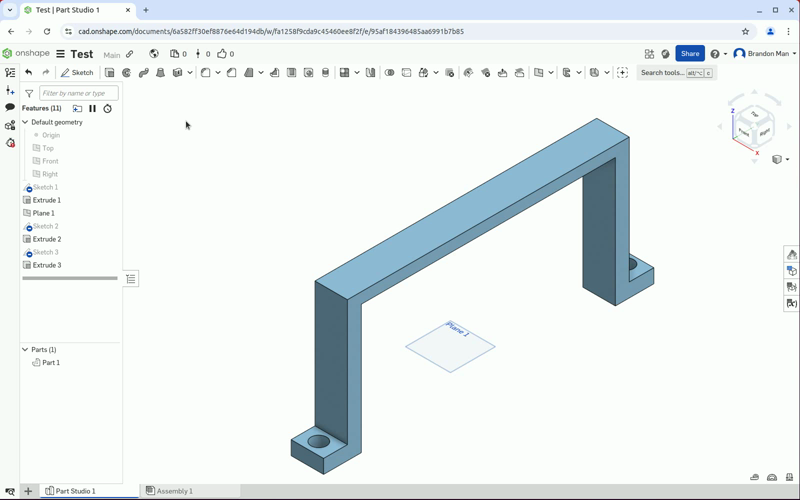
mouse_move(73, 189)
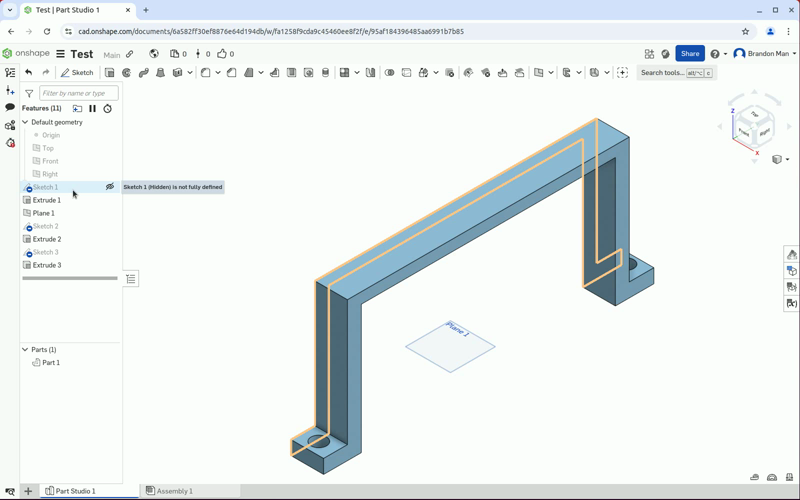
click(73, 189)